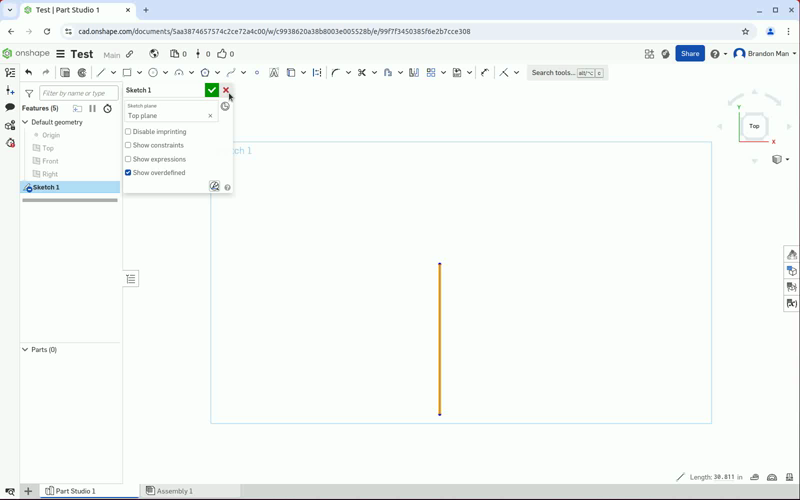
key(shift+h)
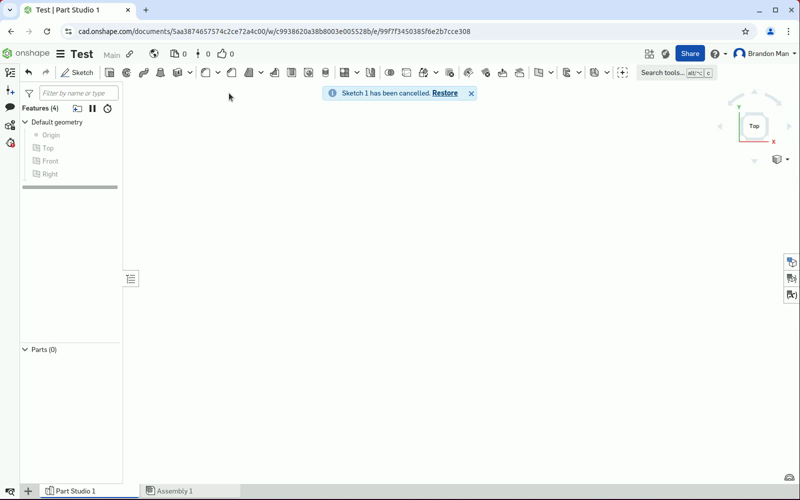
mouse_move(73, 352)
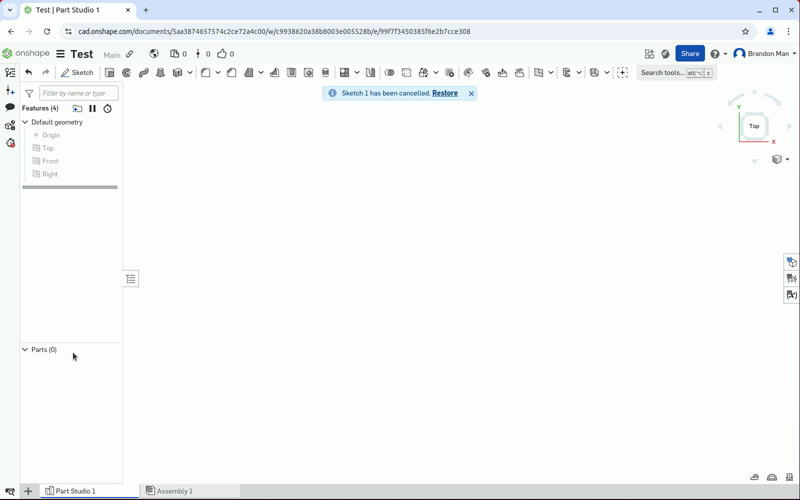
key(y)
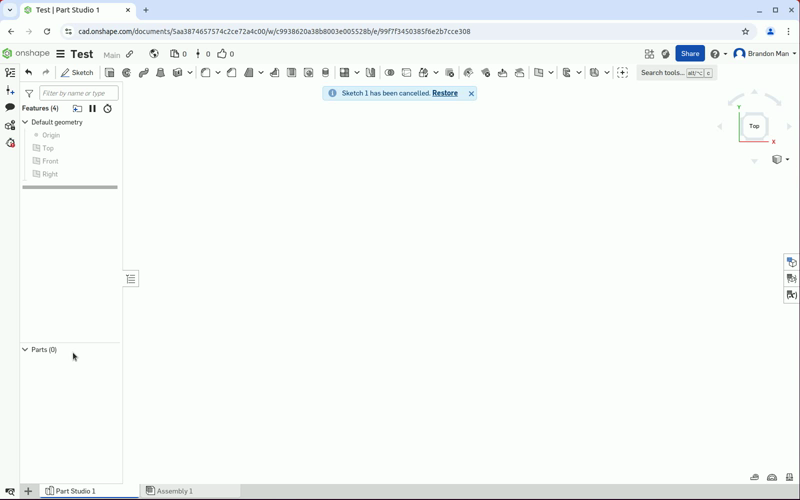
key(shift+p)
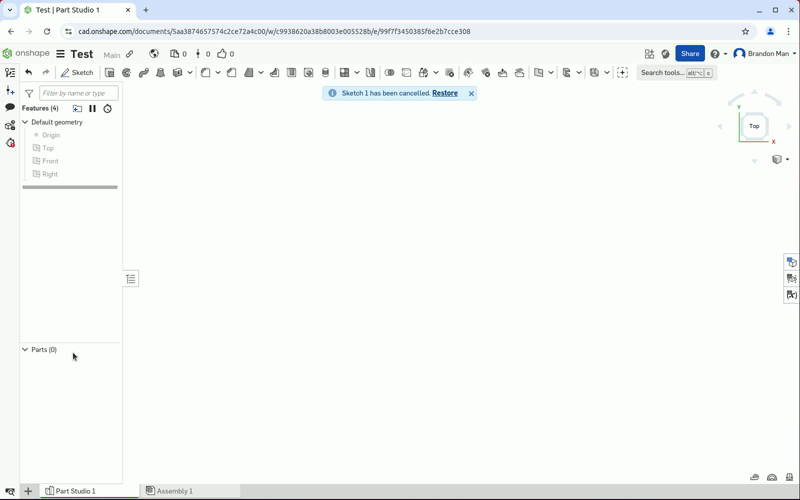
key(space)
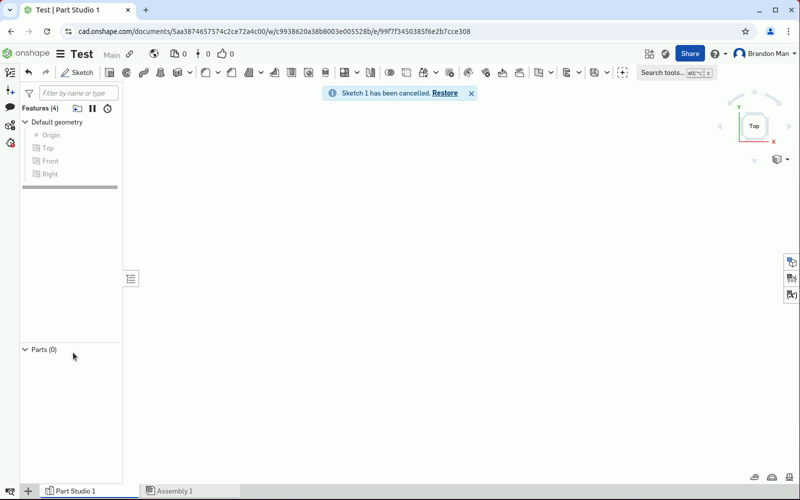
key_down(shift)
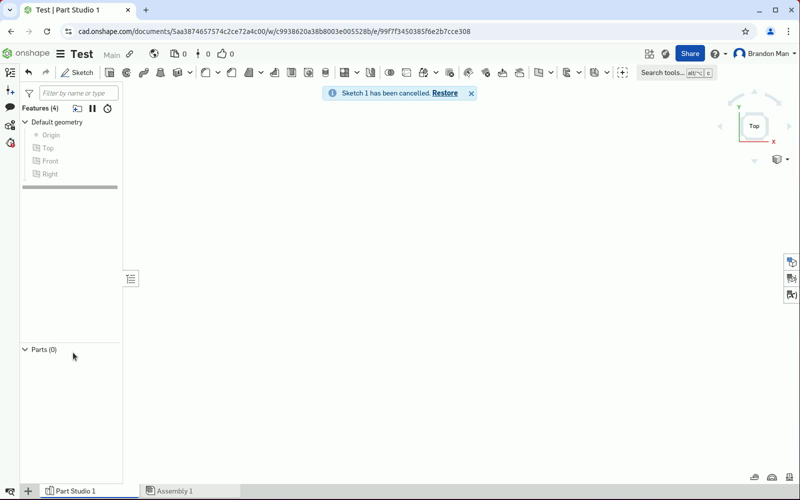
key(up)
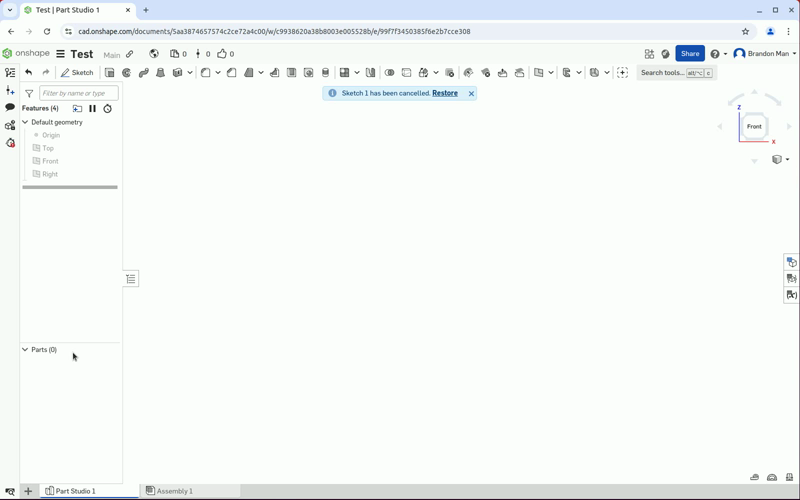
key_up(shift)
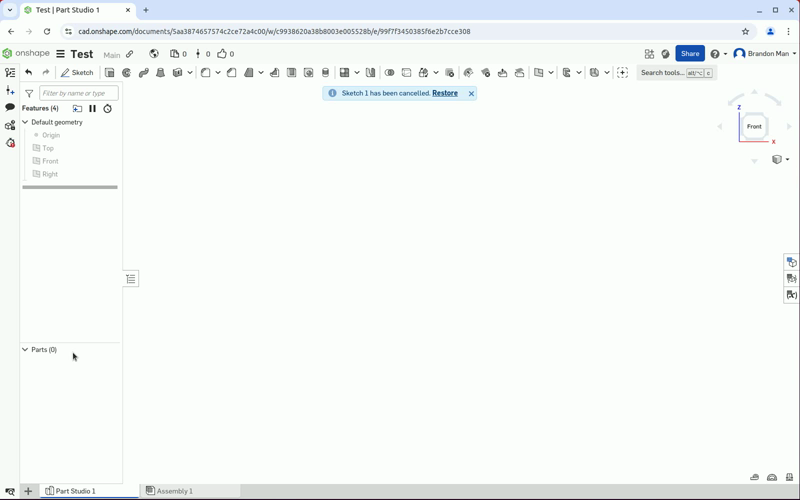
mouse_move(73, 352)
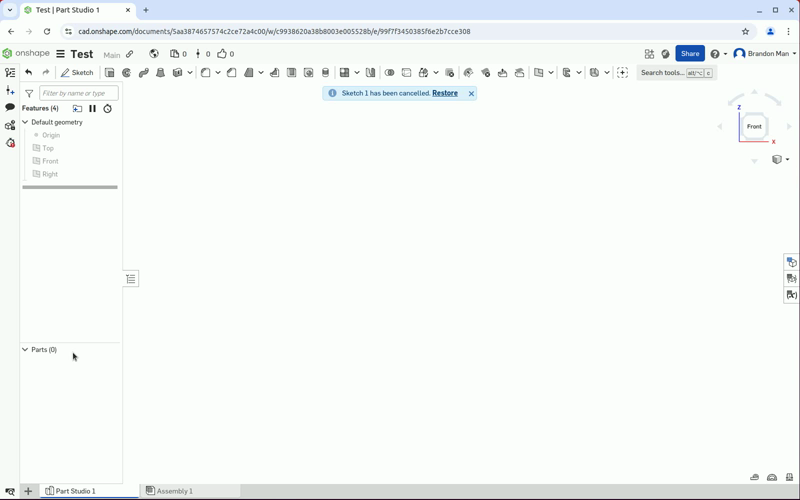
key(shift+y)
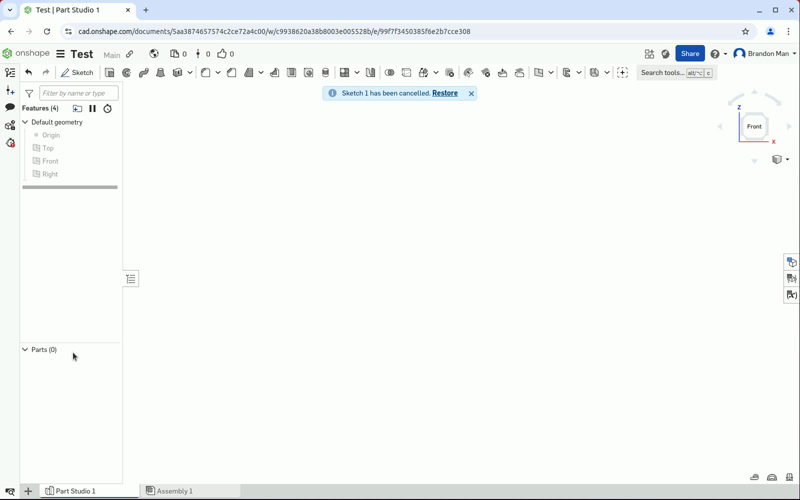
key(shift+s)
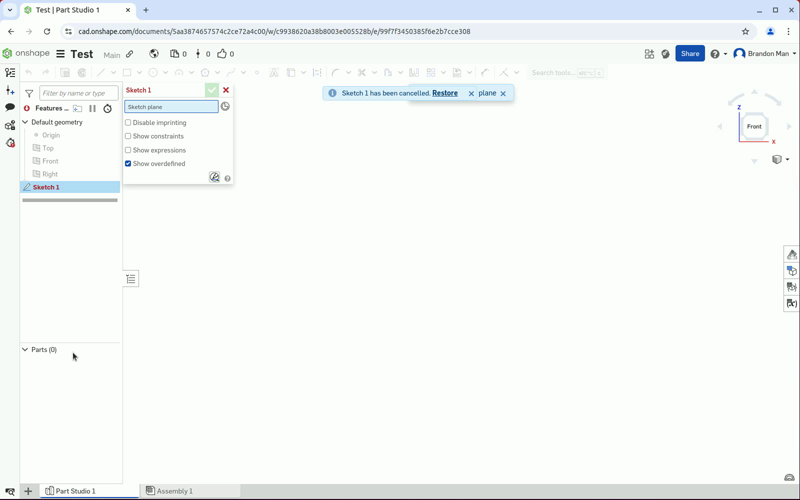
mouse_move(73, 163)
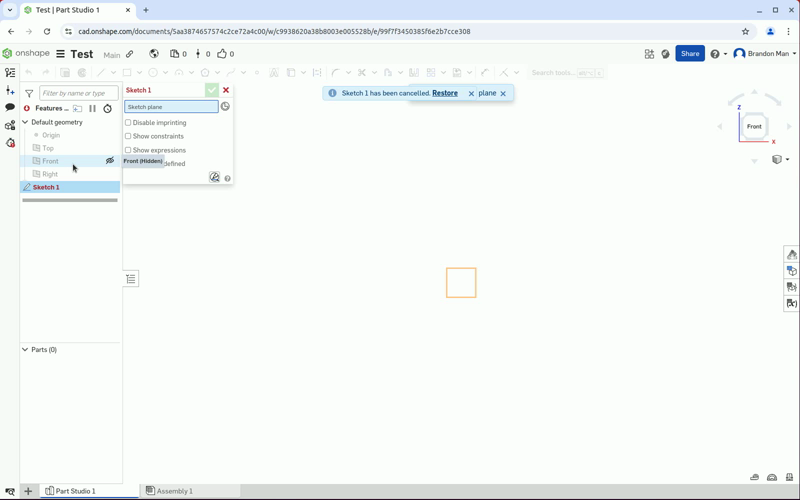
click(73, 163)
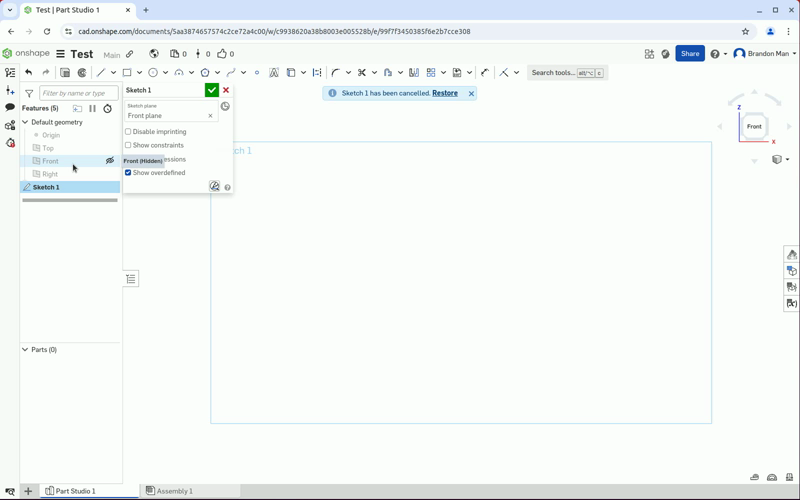
mouse_move(73, 352)
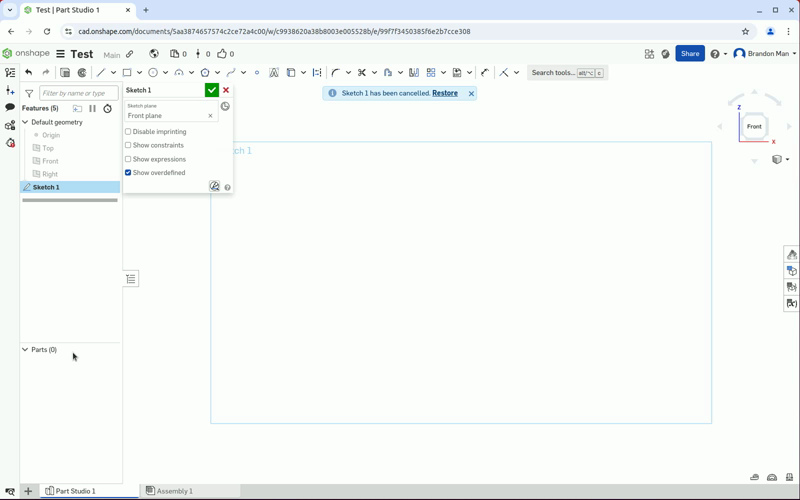
key(y)
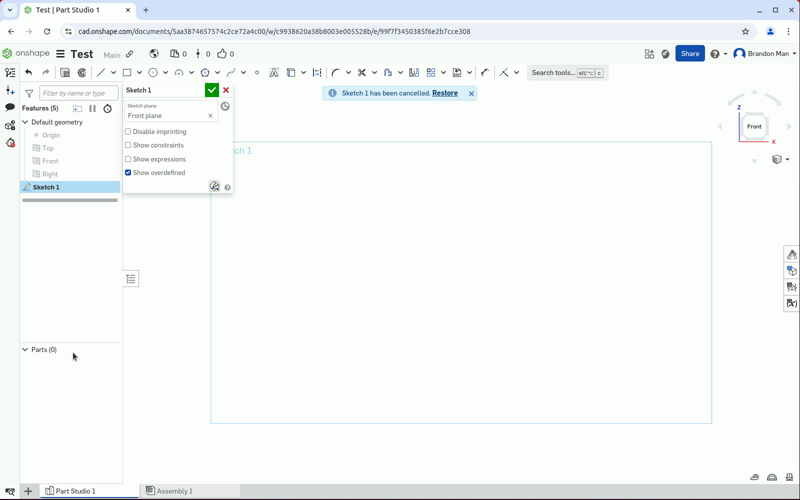
key(l)
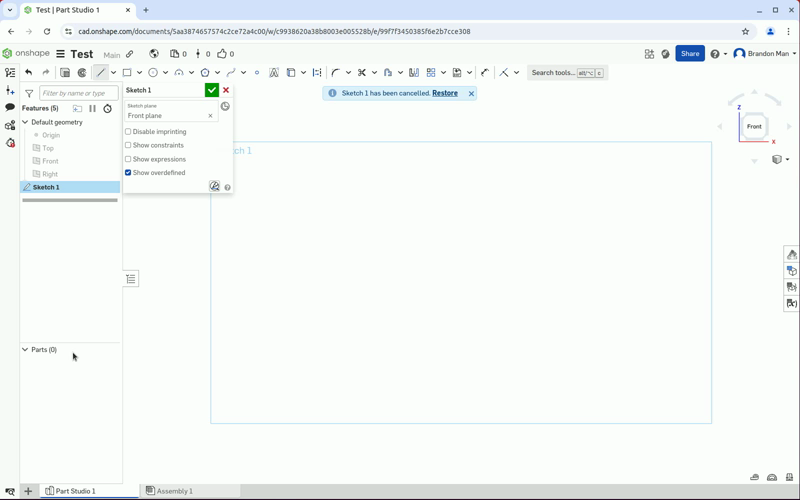
key_down(shift)
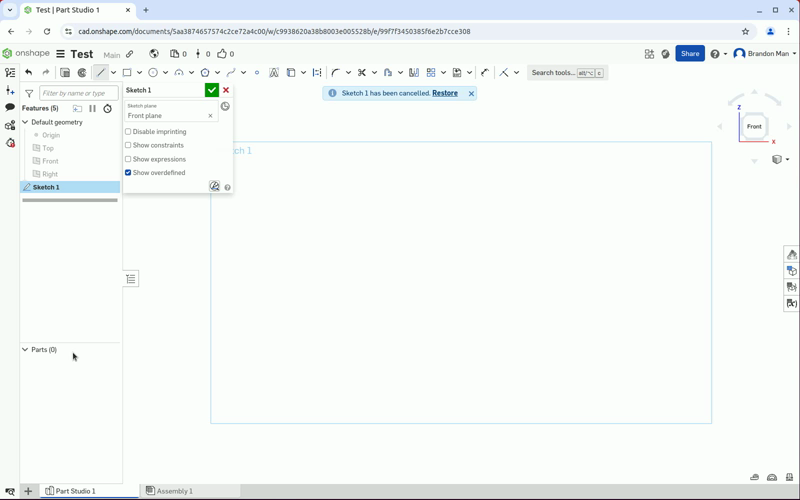
mouse_move(348, 282)
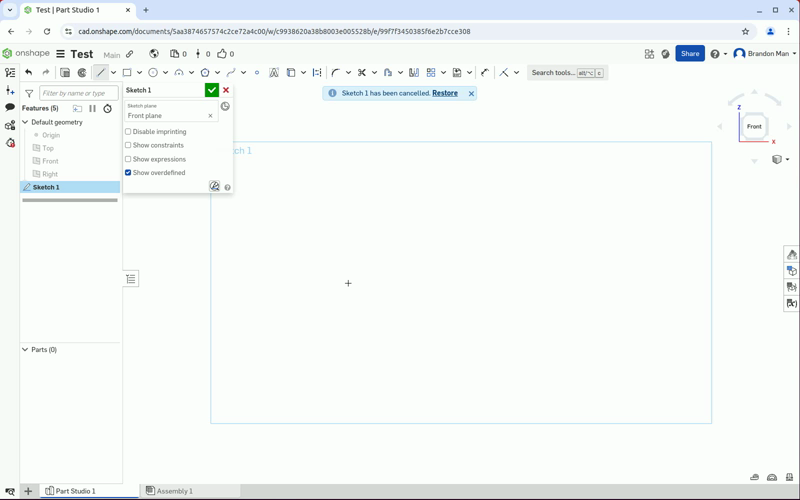
click(348, 282)
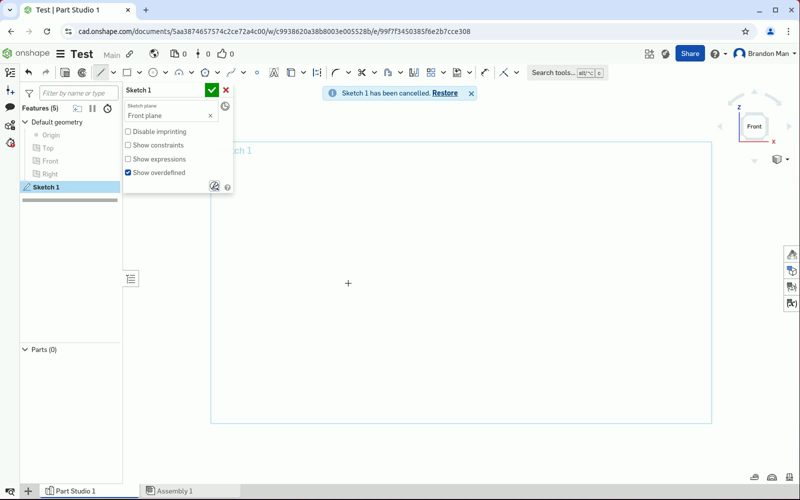
key_up(shift)
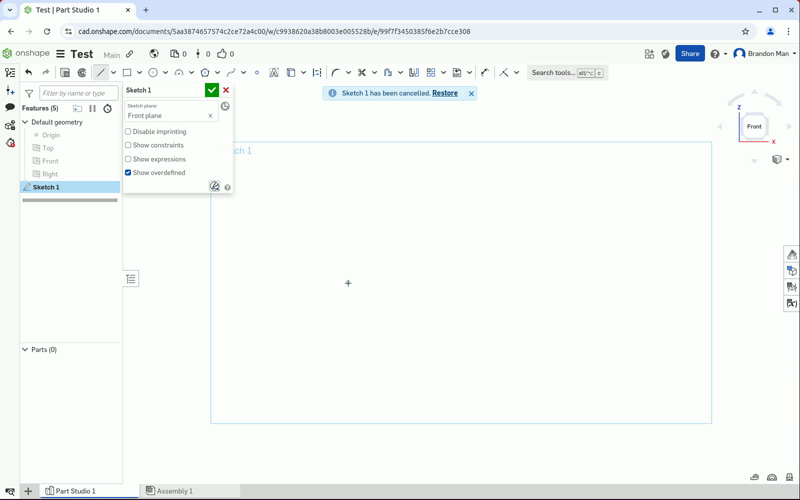
key_down(shift)
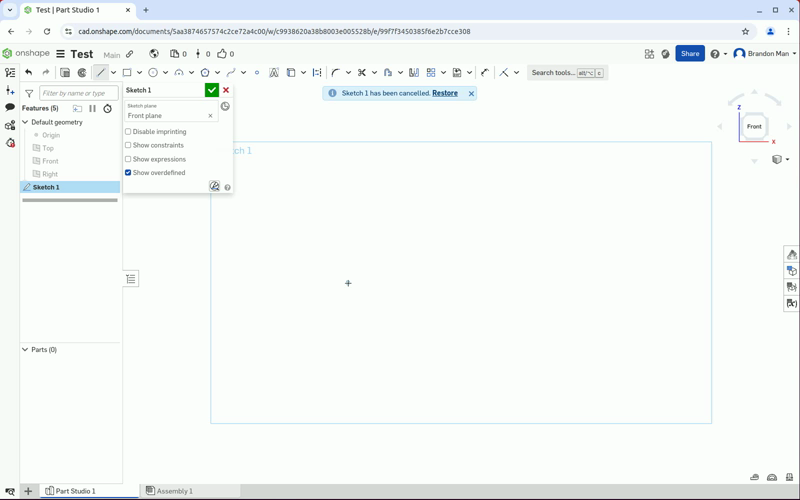
mouse_move(572, 282)
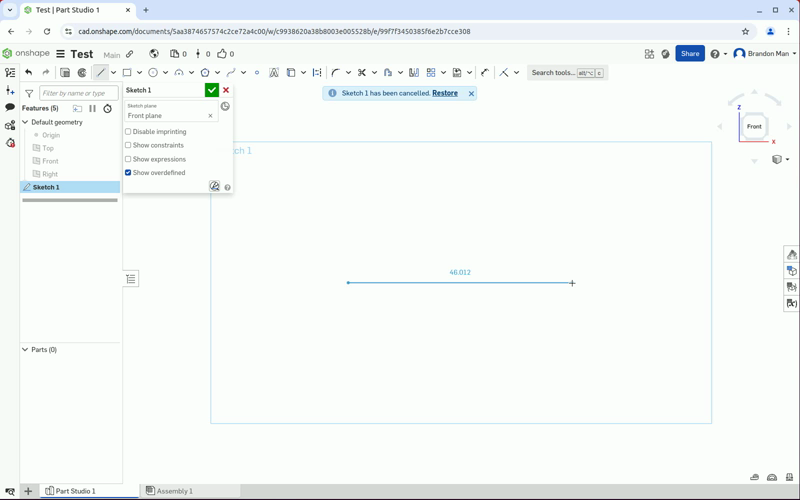
click(572, 282)
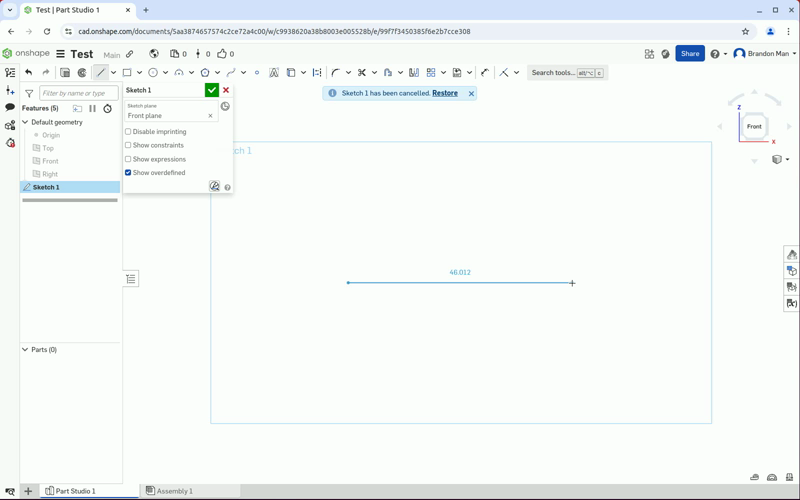
key_up(shift)
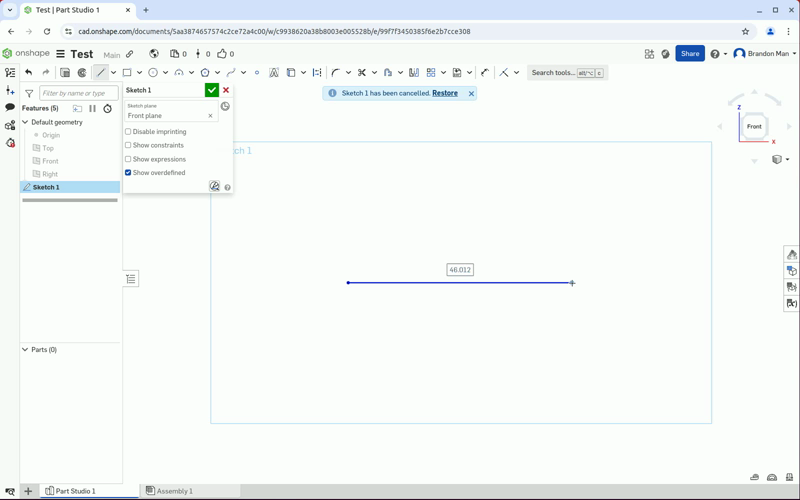
key_down(shift)
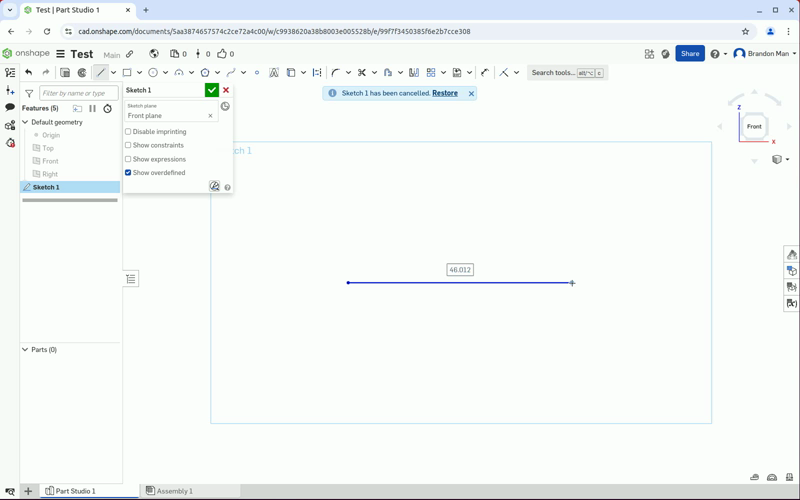
mouse_move(589, 282)
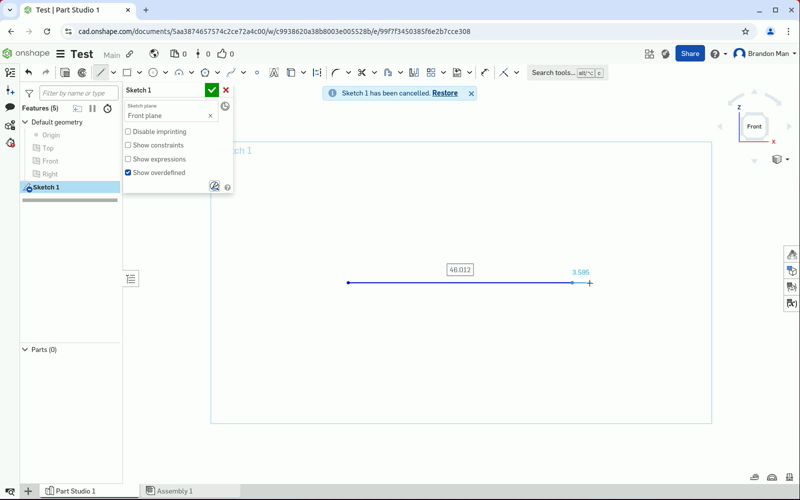
mouse_move(555, 245)
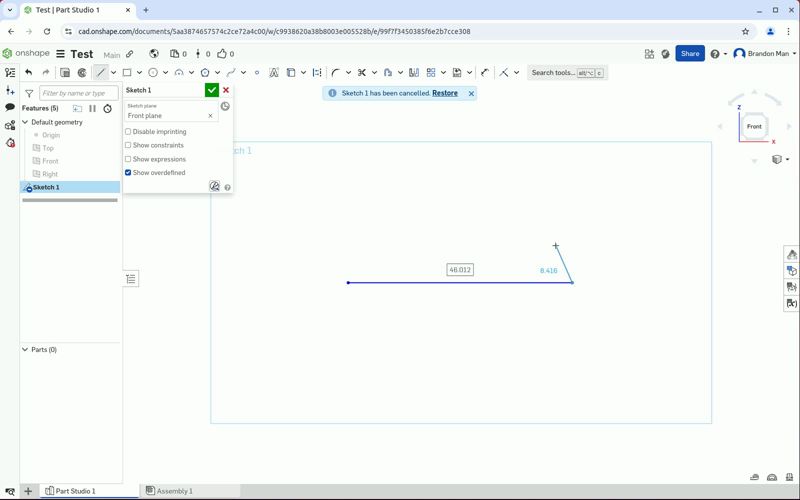
click(555, 245)
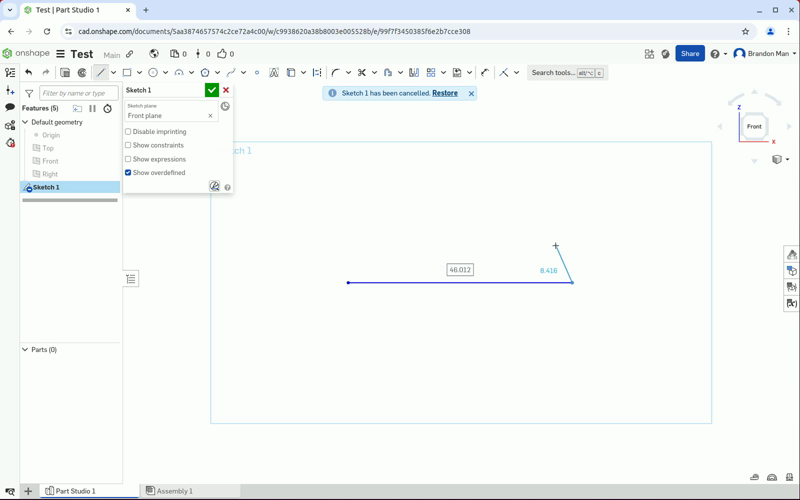
key_up(shift)
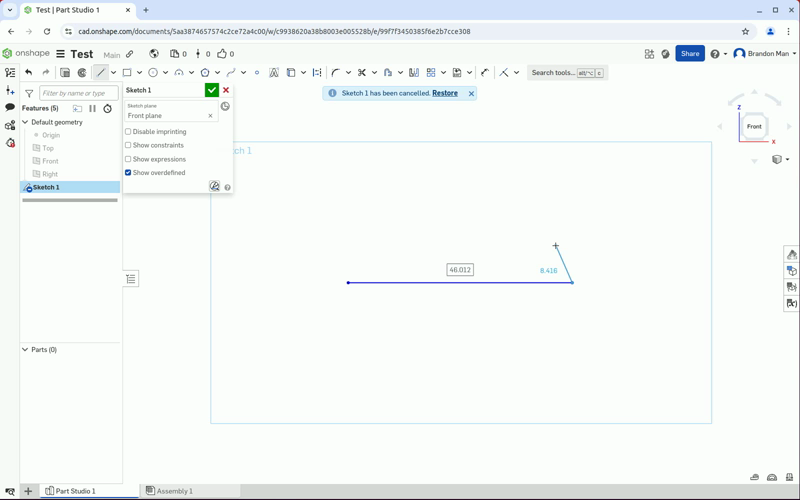
key(esc)
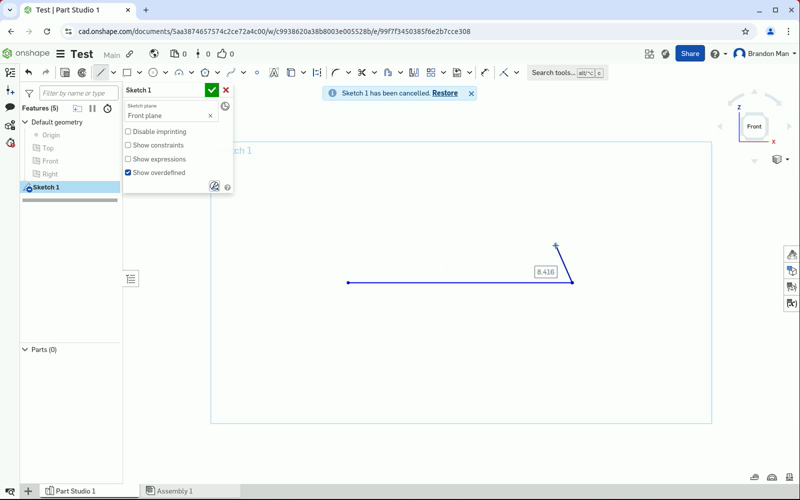
key(a)
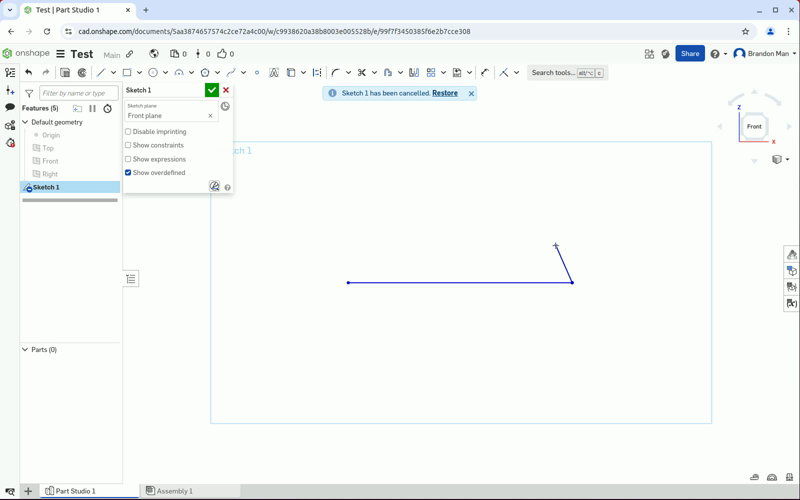
mouse_move(555, 245)
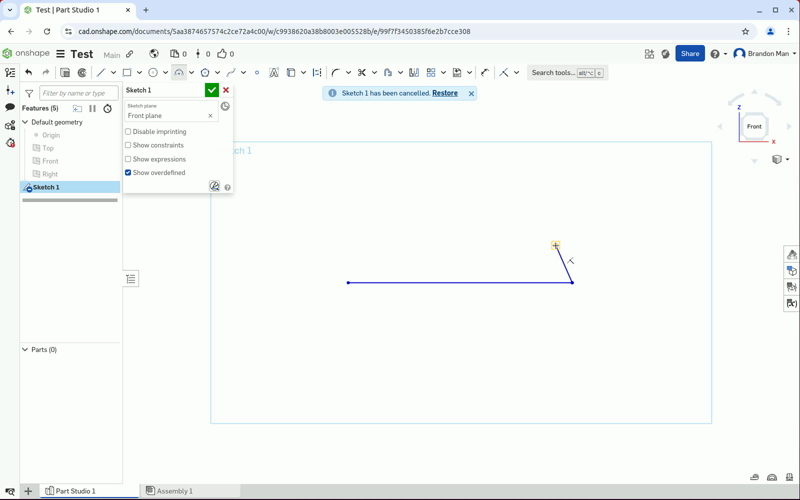
click(555, 245)
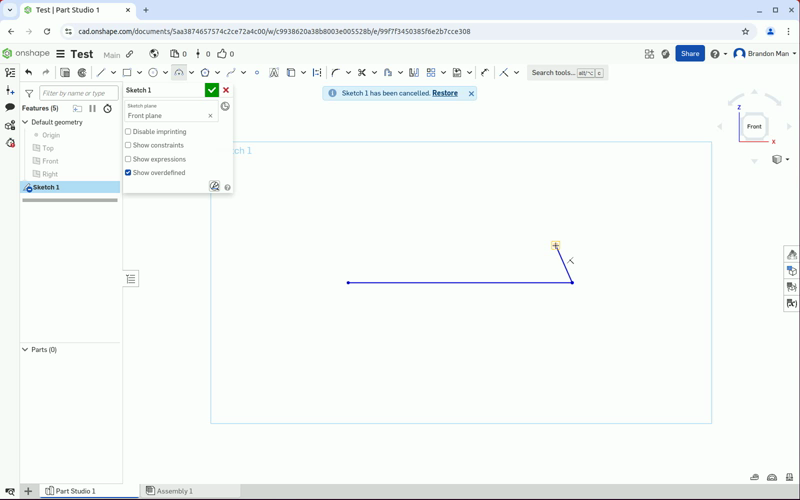
key_down(shift)
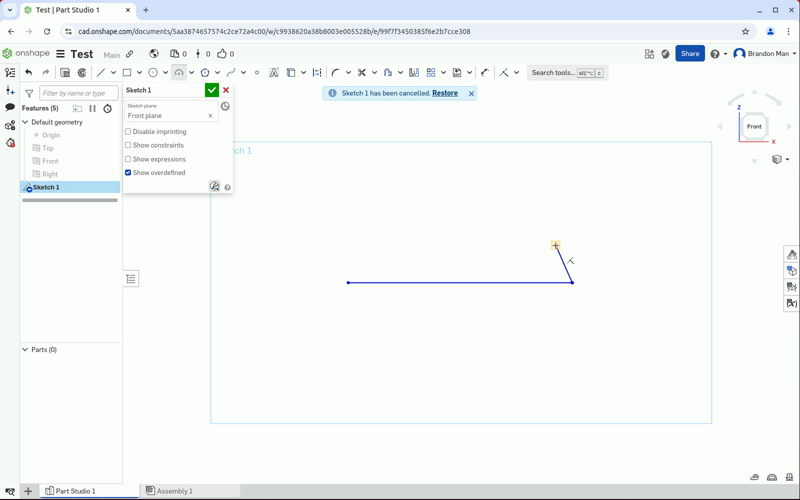
mouse_move(527, 242)
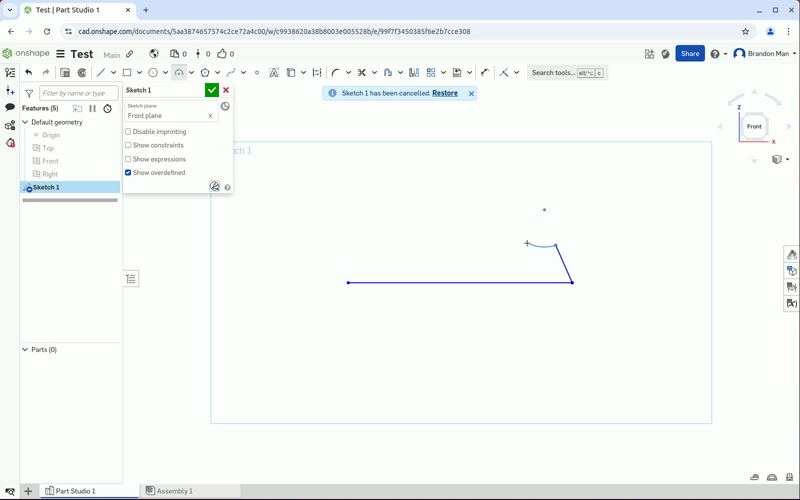
click(527, 242)
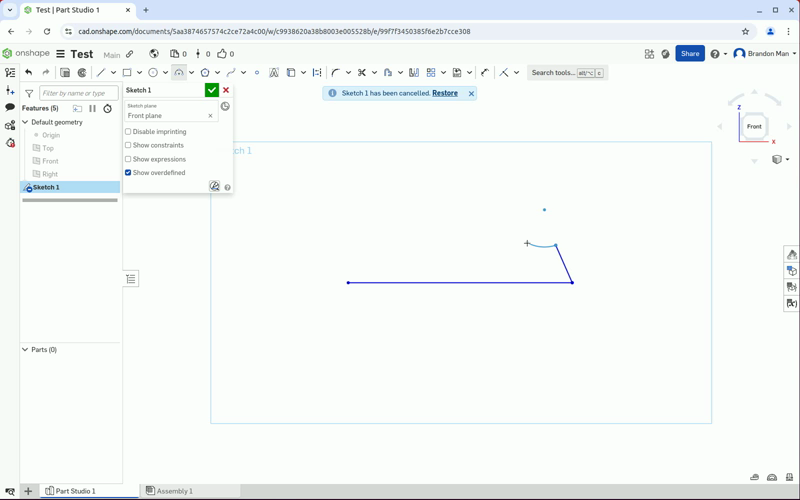
mouse_move(542, 235)
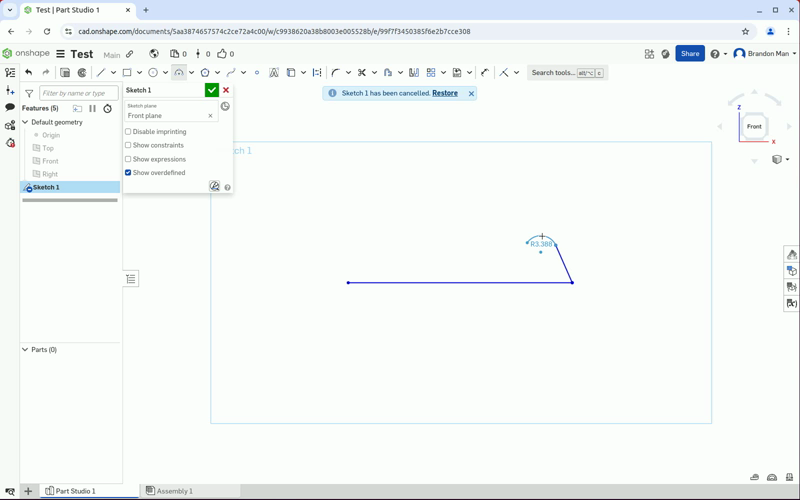
click(542, 235)
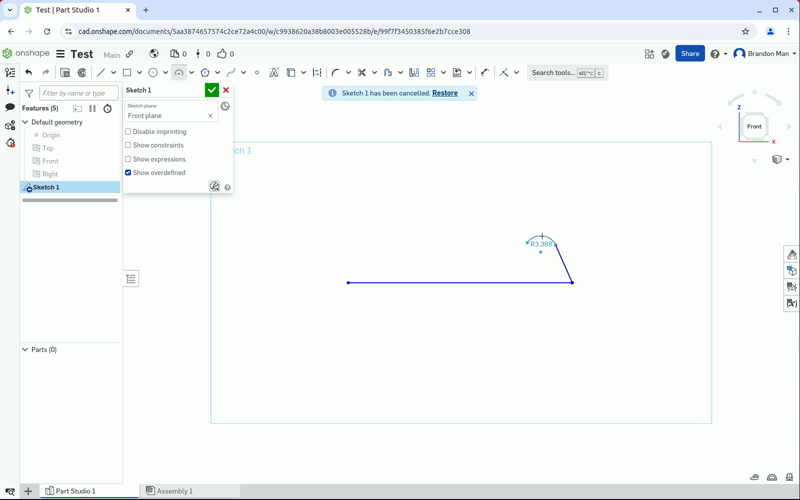
key_up(shift)
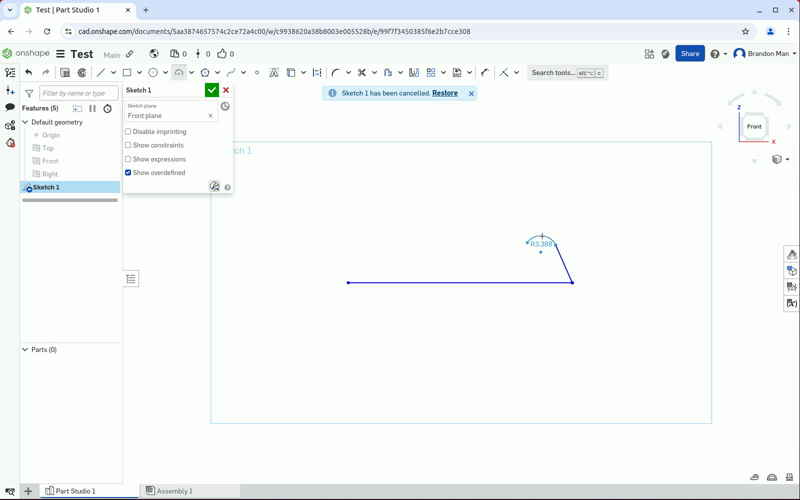
mouse_move(527, 242)
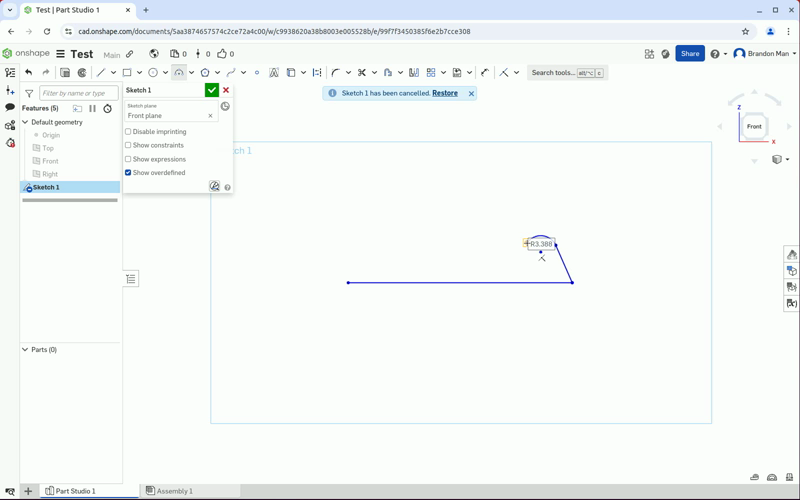
click(527, 242)
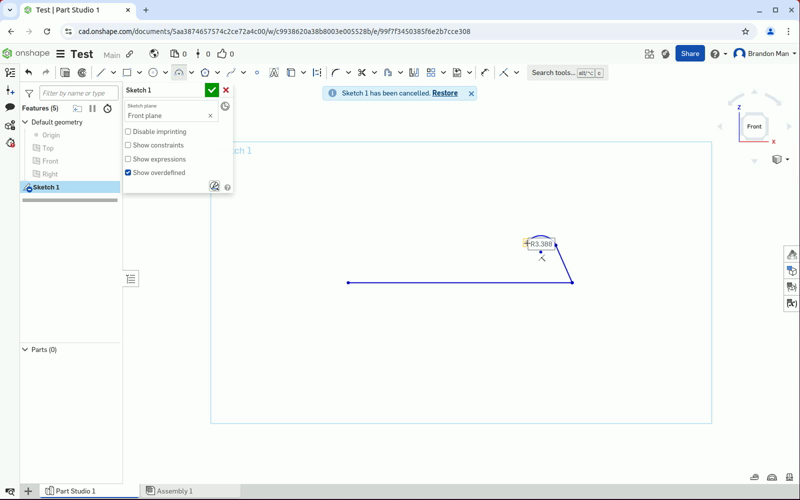
key_down(shift)
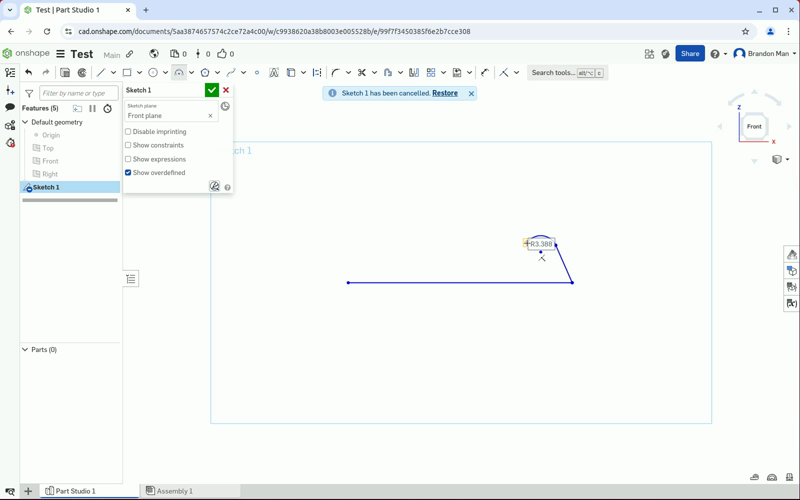
mouse_move(473, 242)
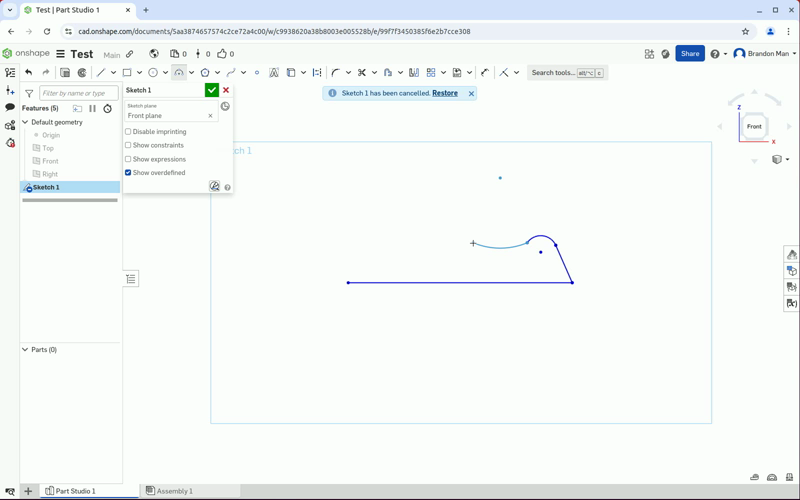
click(473, 242)
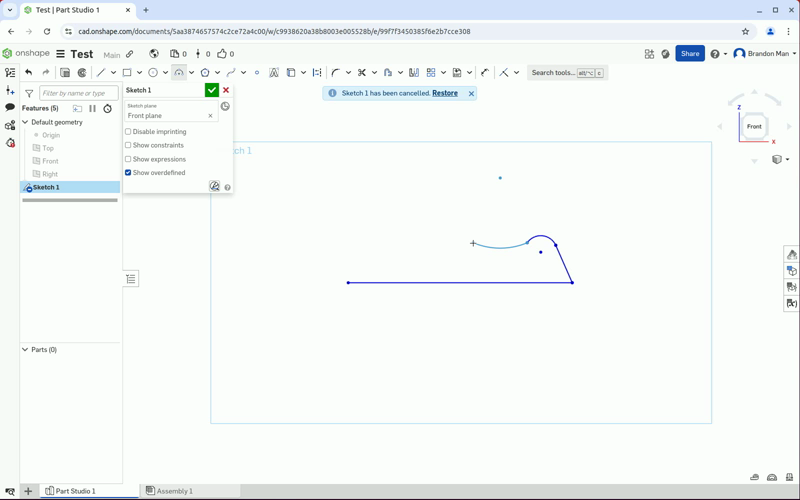
mouse_move(500, 257)
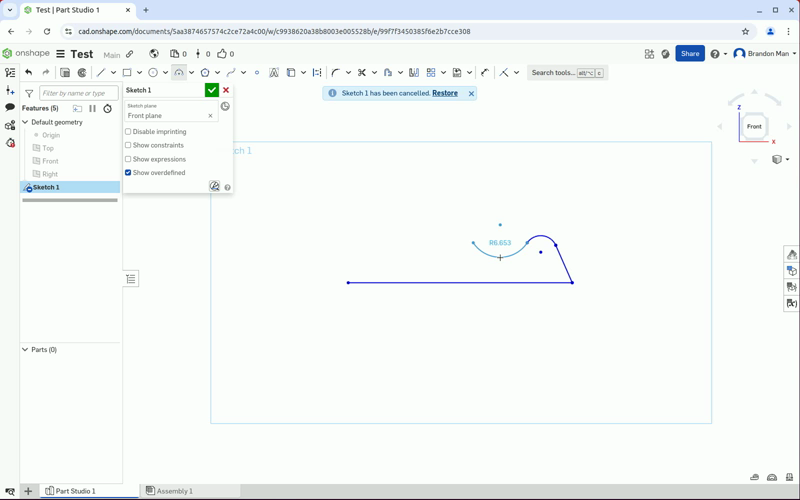
click(500, 257)
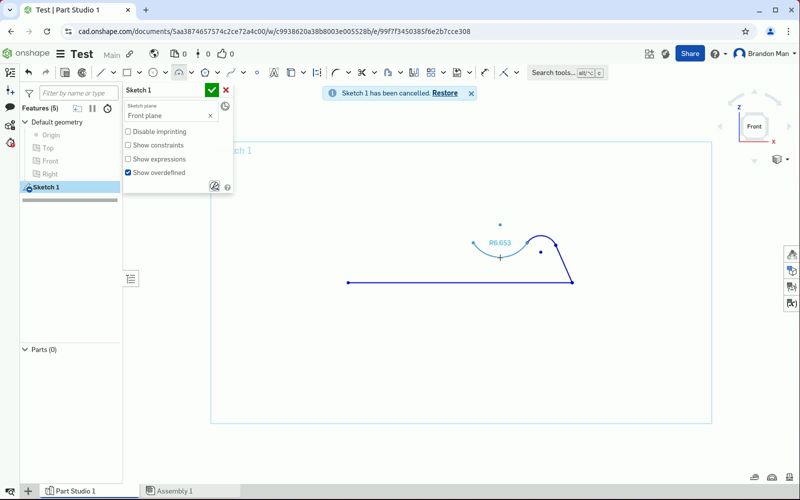
key_up(shift)
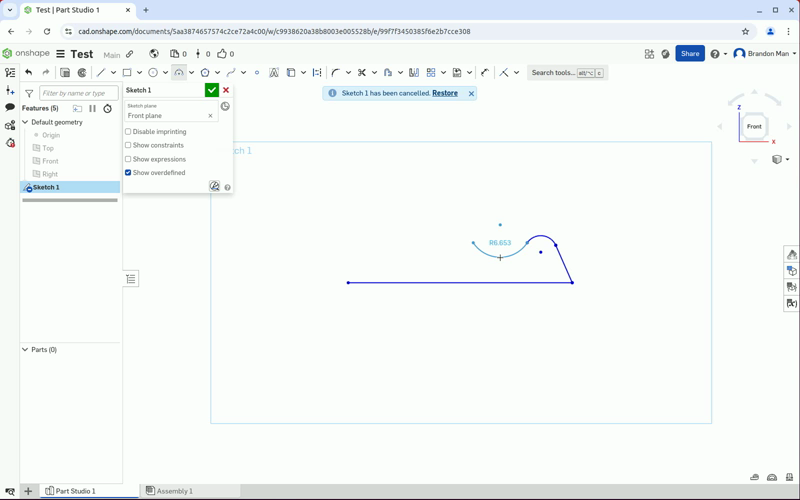
mouse_move(473, 242)
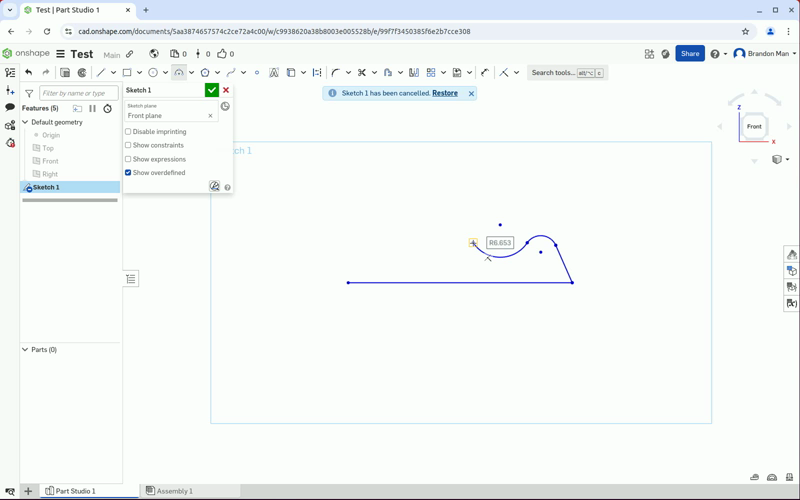
click(473, 242)
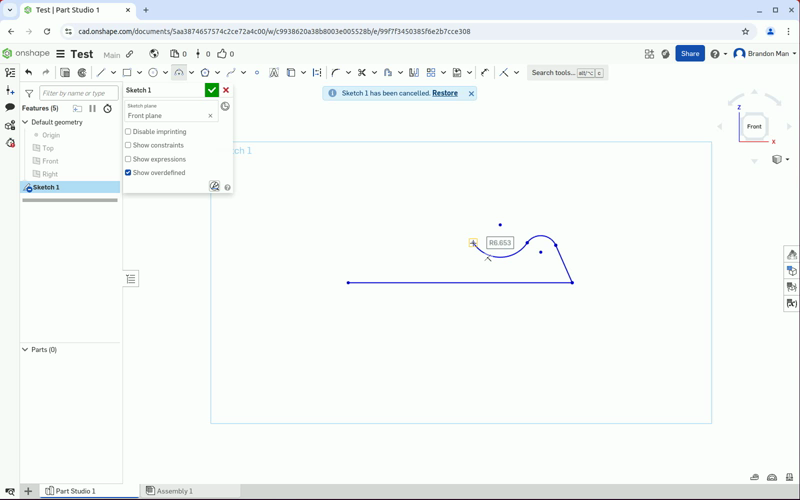
key_down(shift)
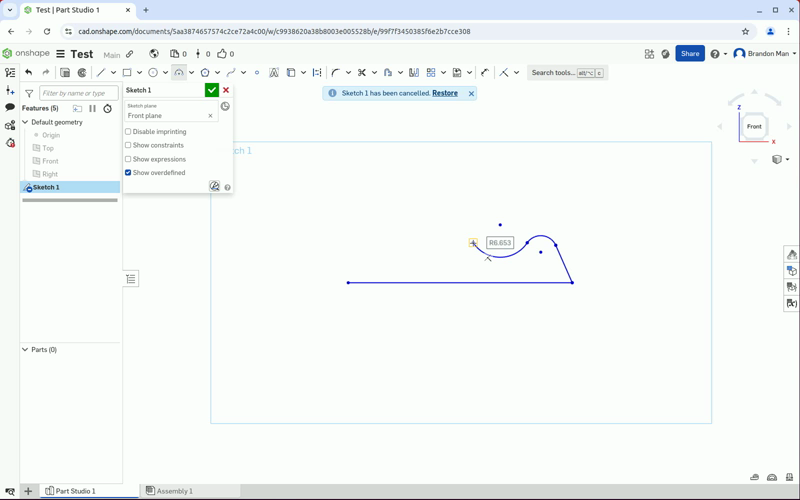
mouse_move(447, 242)
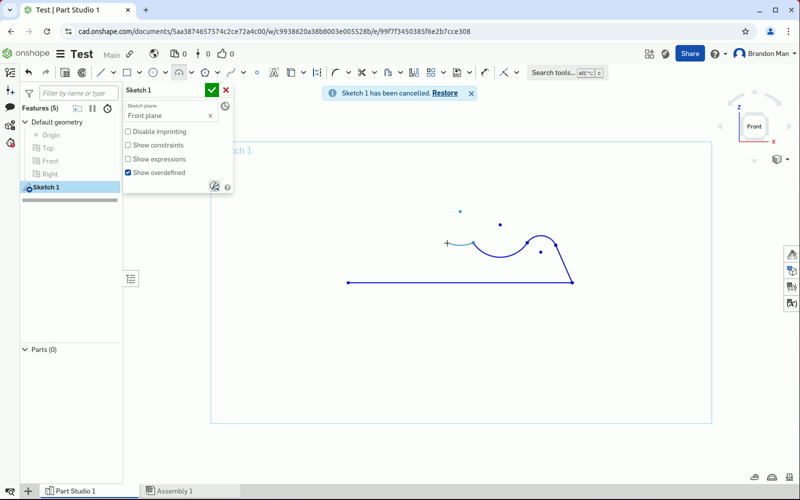
click(447, 242)
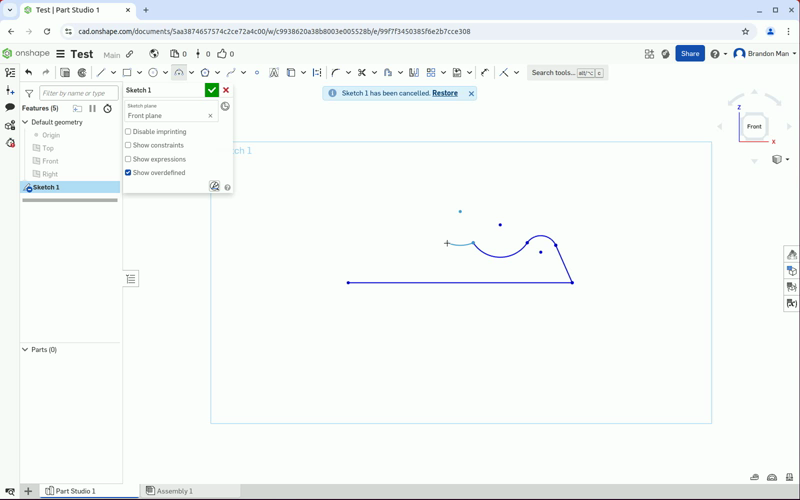
mouse_move(460, 235)
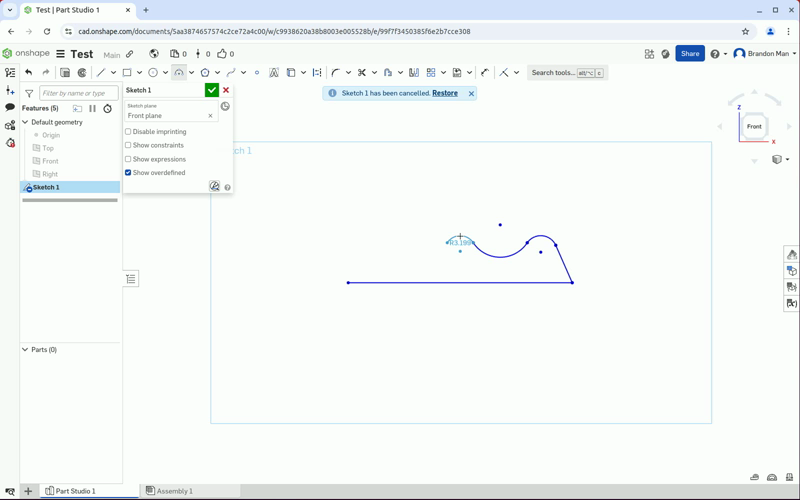
click(460, 235)
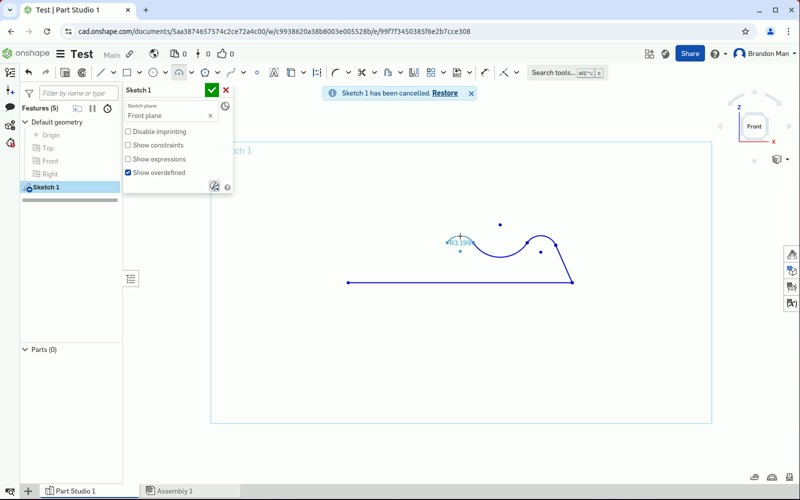
key_up(shift)
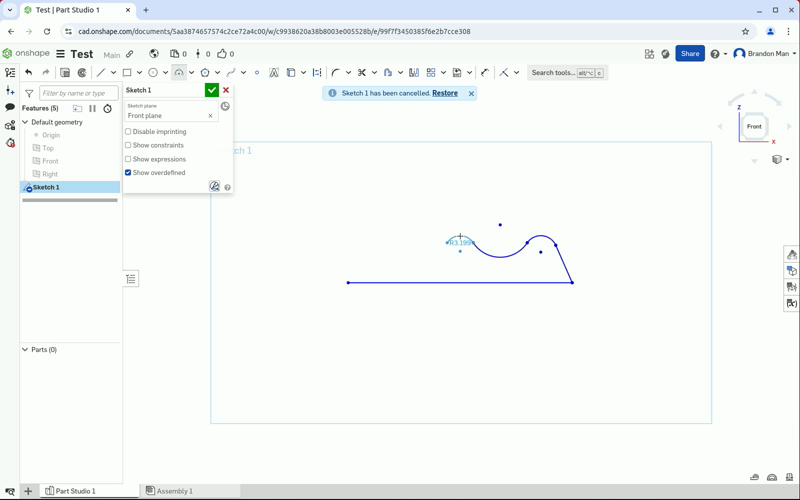
mouse_move(447, 242)
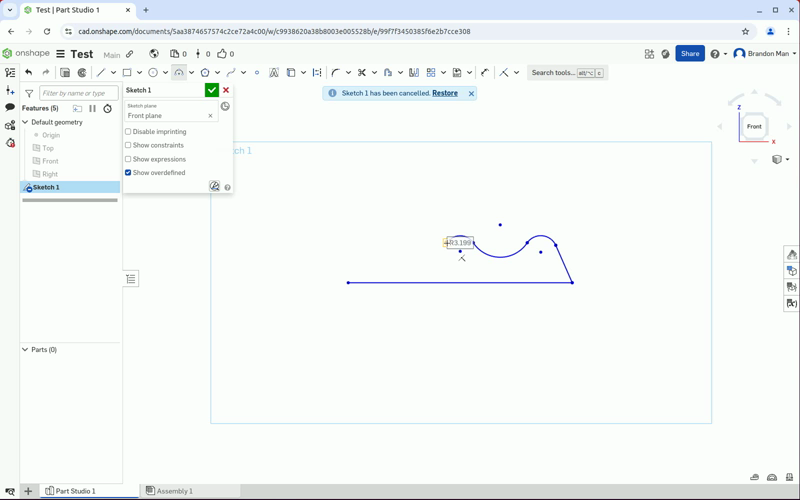
click(447, 242)
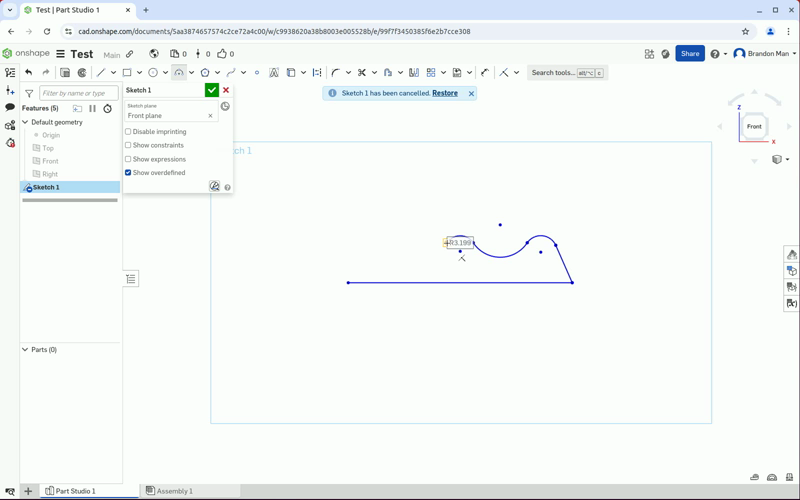
key_down(shift)
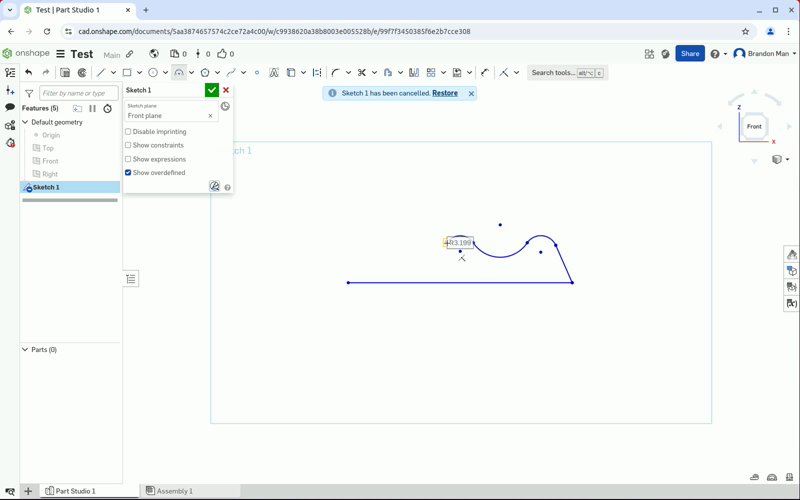
mouse_move(392, 242)
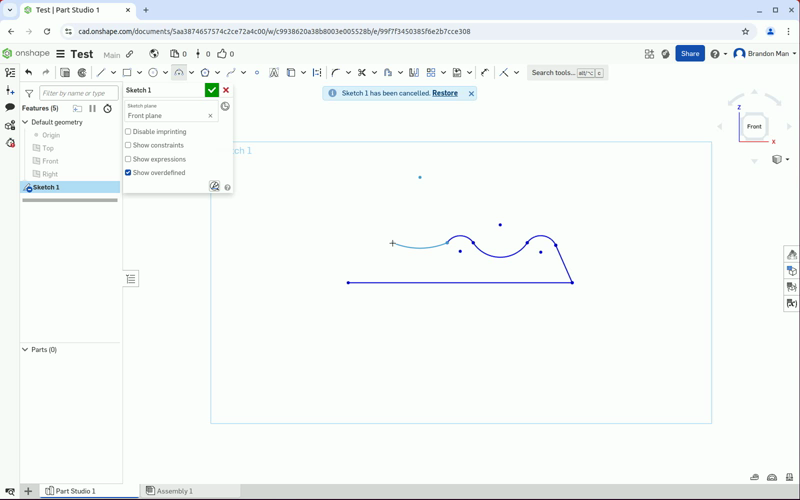
click(392, 242)
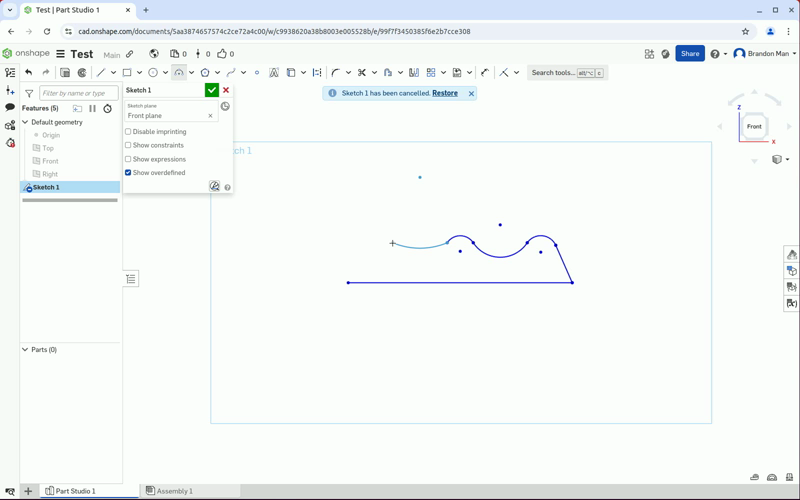
mouse_move(420, 257)
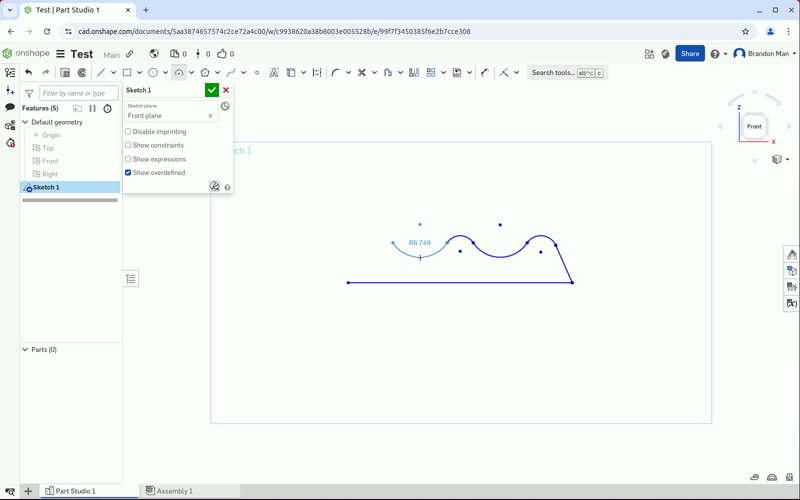
click(420, 257)
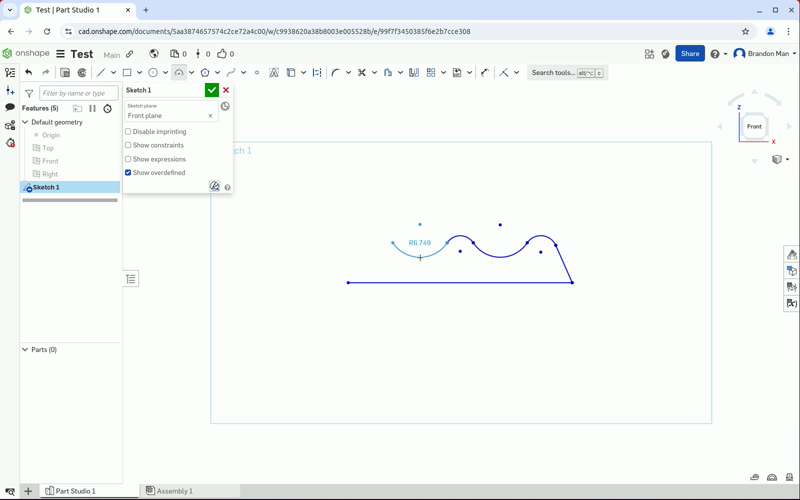
key_up(shift)
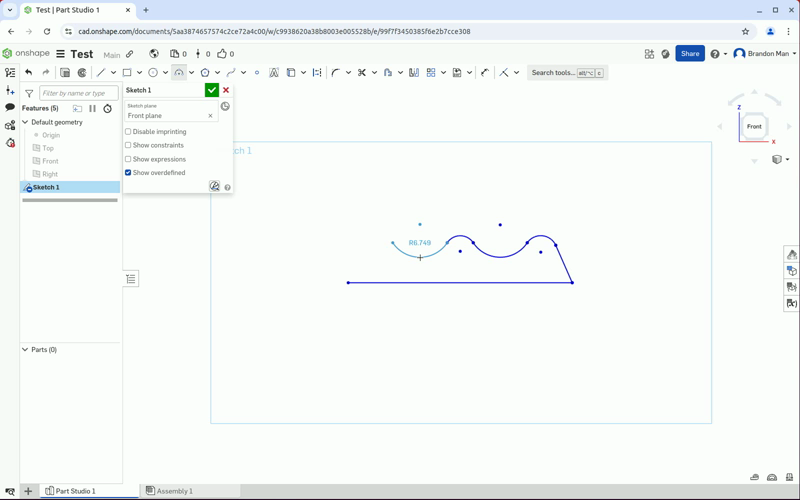
mouse_move(392, 242)
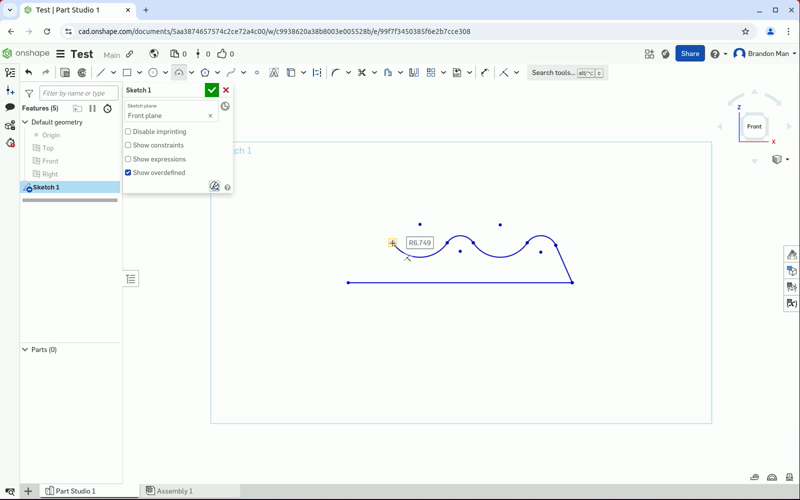
click(392, 242)
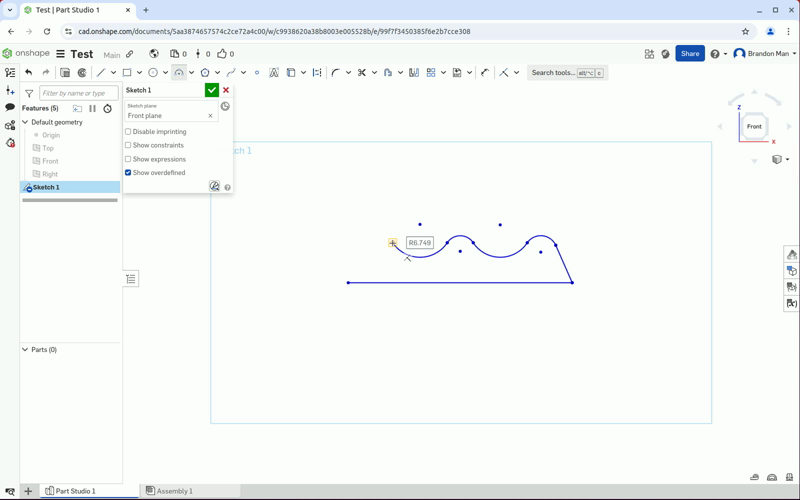
key_down(shift)
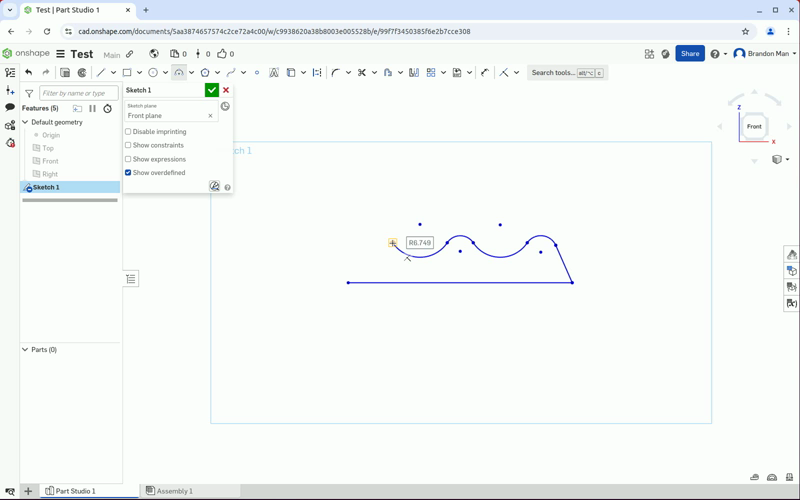
mouse_move(364, 245)
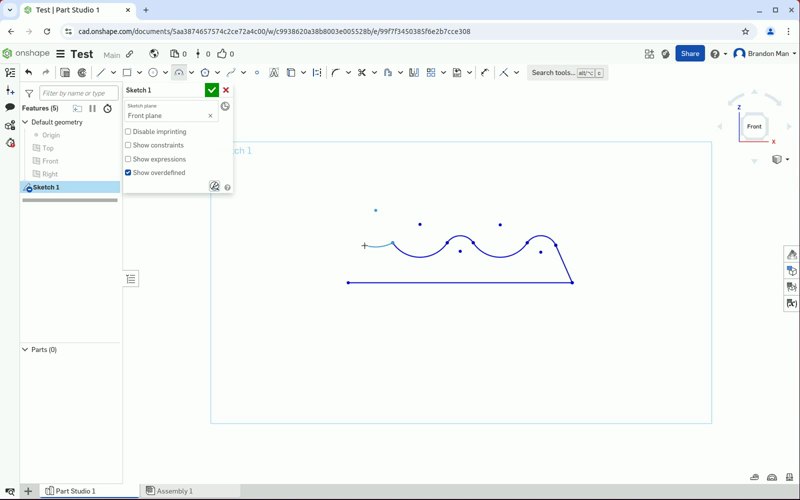
click(364, 245)
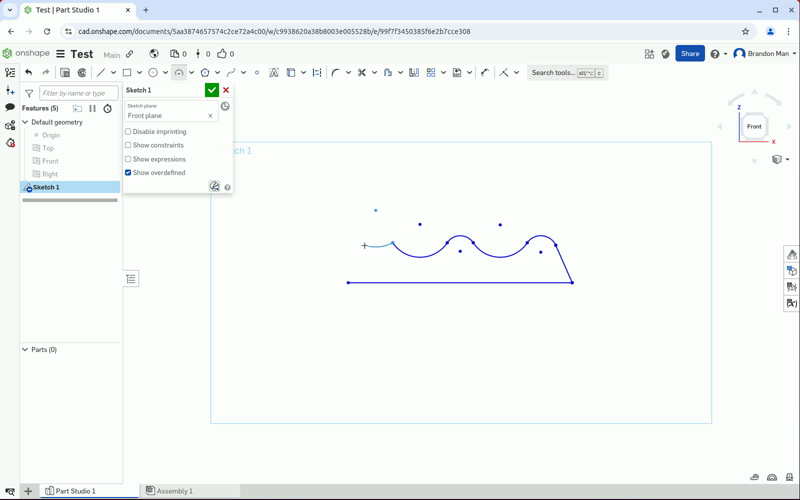
mouse_move(378, 235)
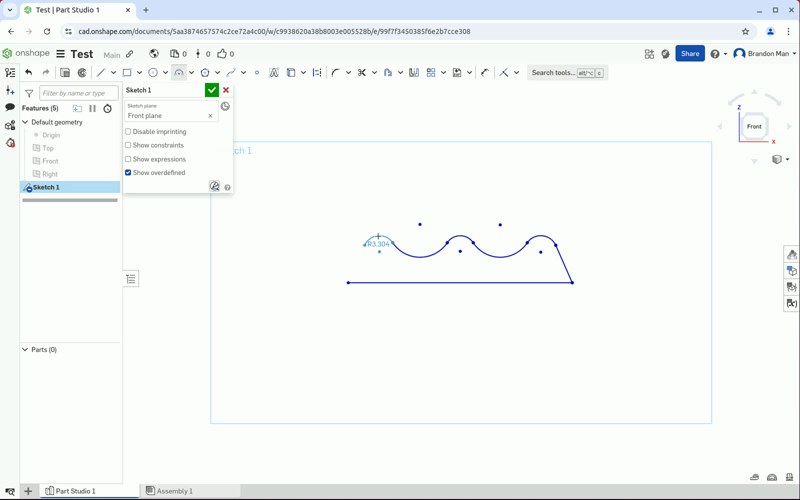
click(378, 235)
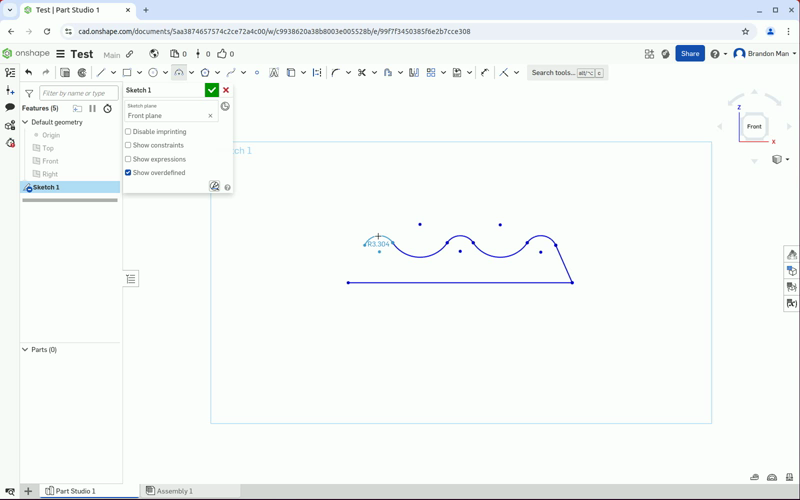
key_up(shift)
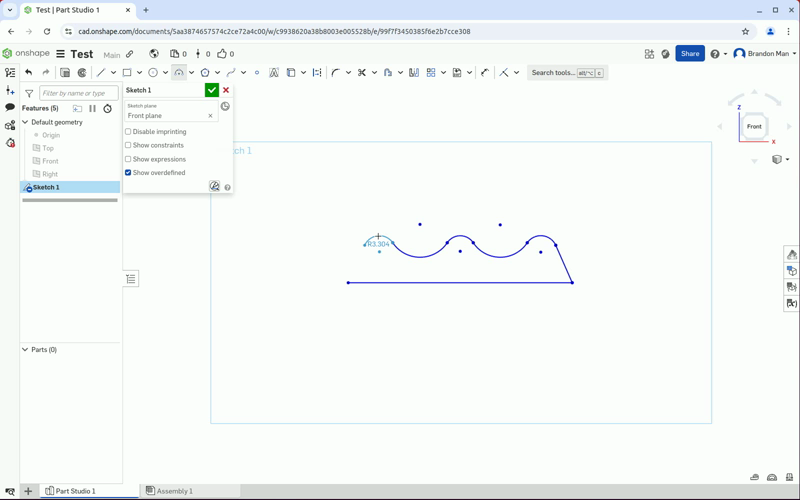
key(esc)
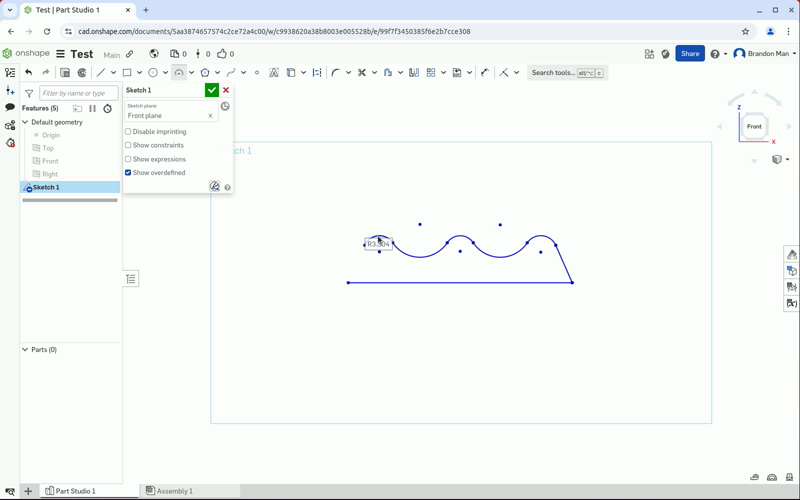
key(l)
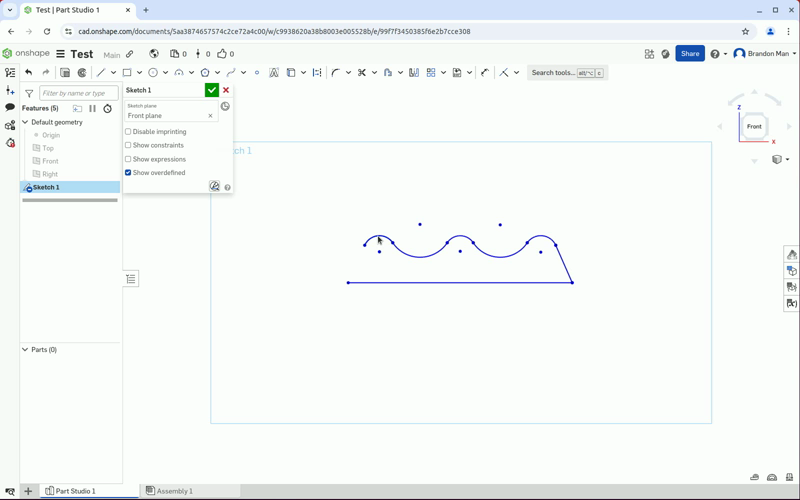
mouse_move(364, 245)
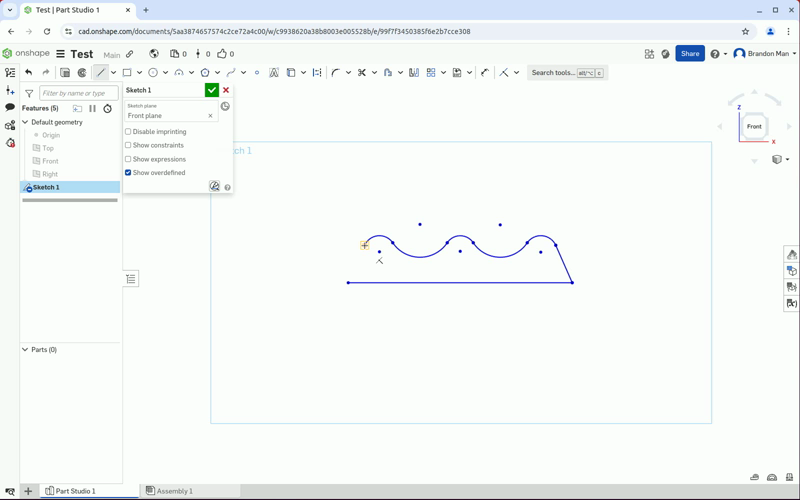
click(364, 245)
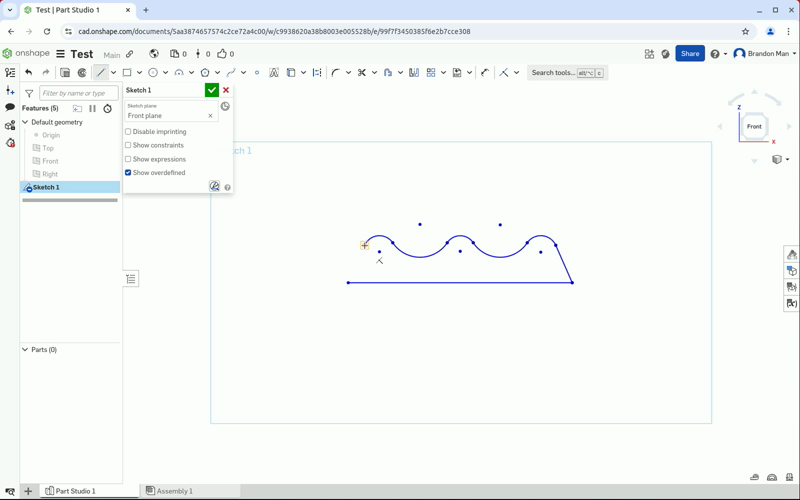
mouse_move(394, 245)
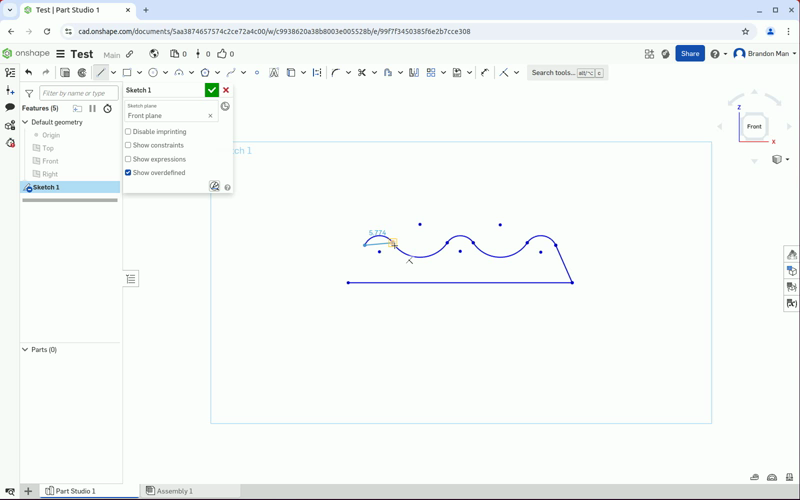
key_down(shift)
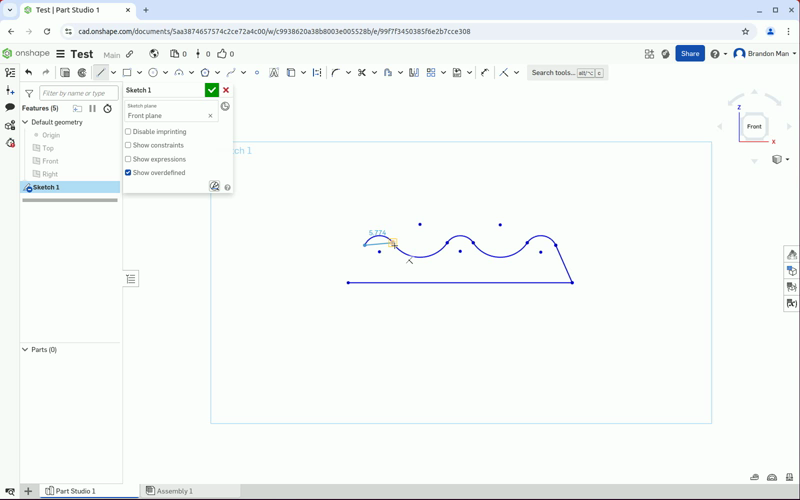
mouse_move(348, 282)
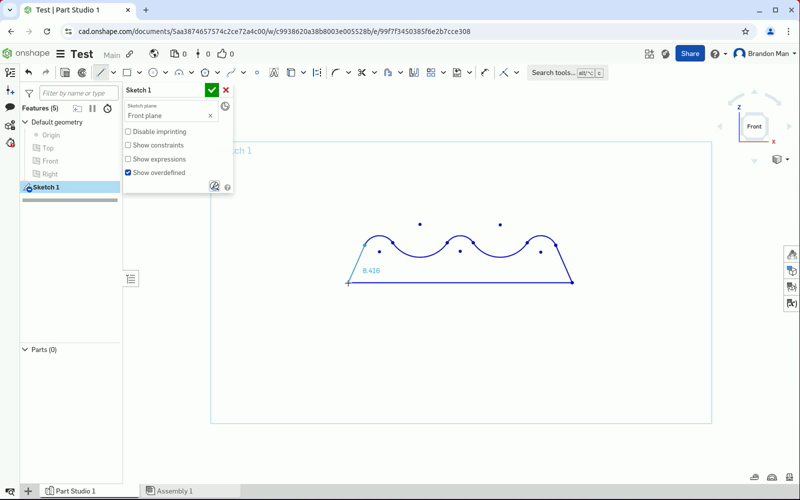
key_up(shift)
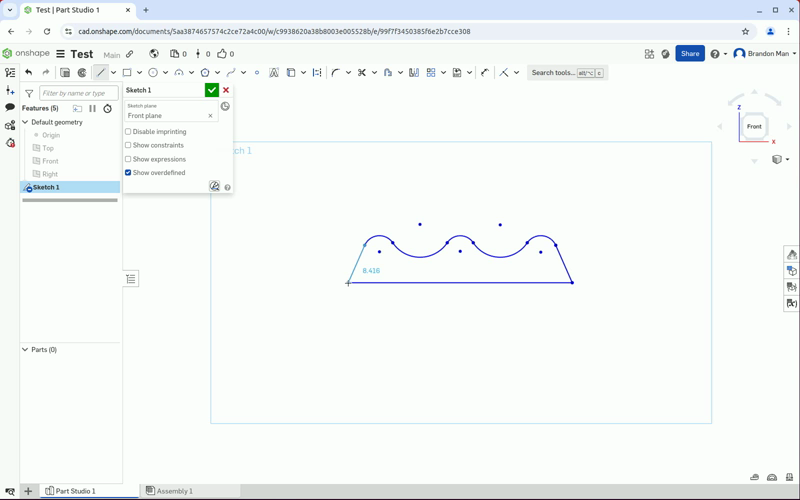
click(348, 282)
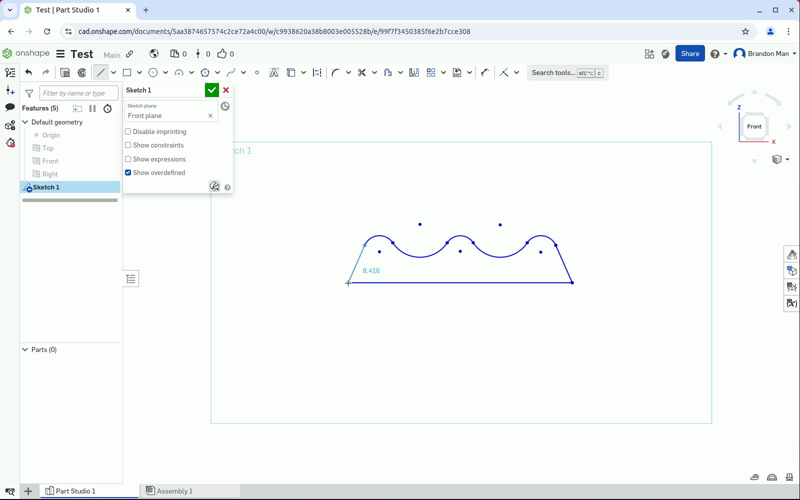
key(esc)
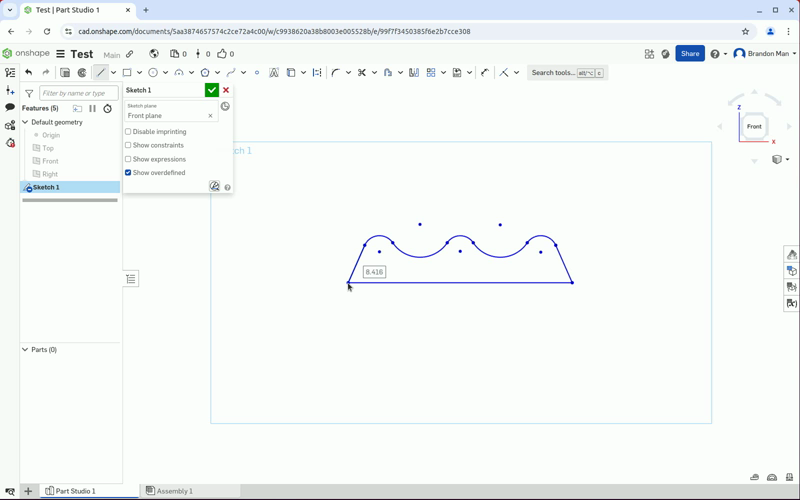
key(c)
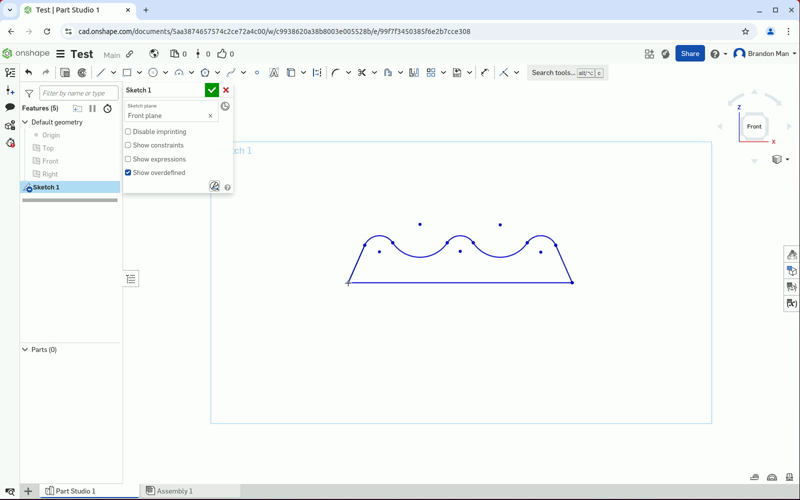
key_down(shift)
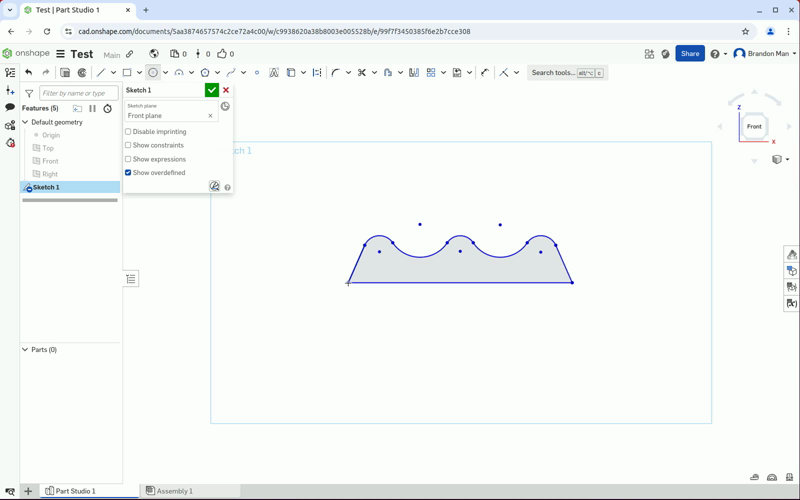
mouse_move(381, 249)
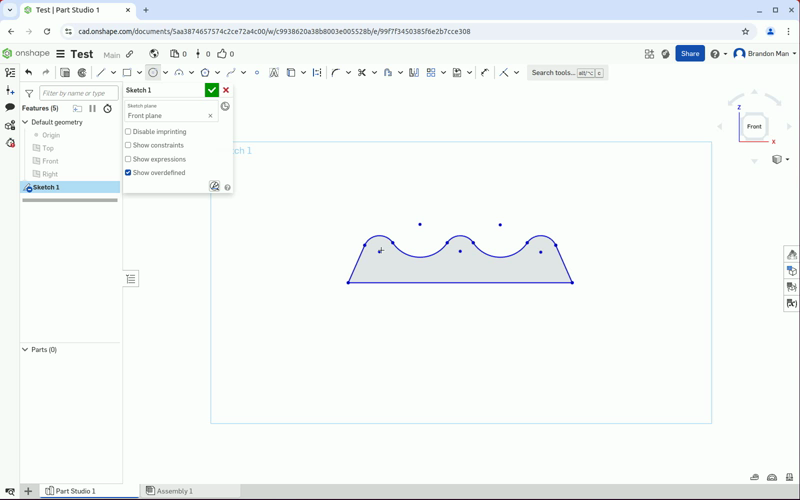
scroll(6)
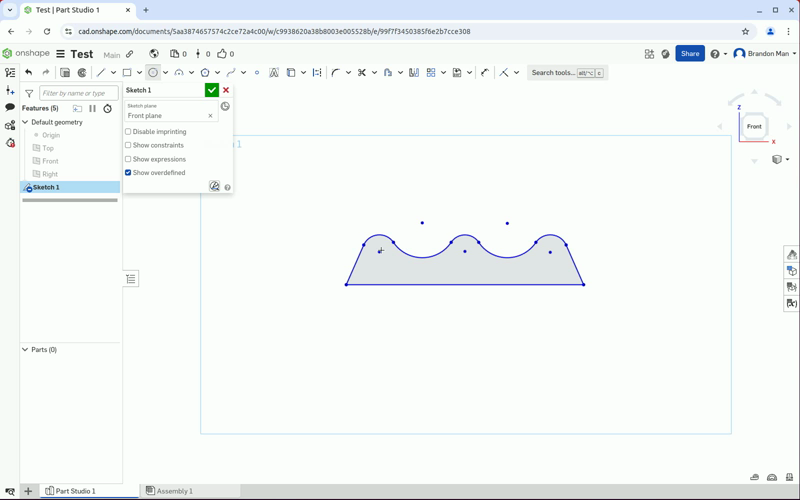
scroll(6)
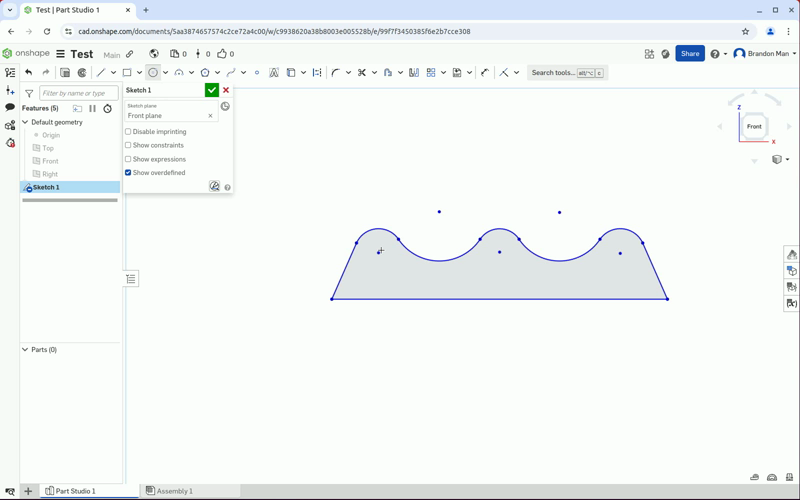
scroll(6)
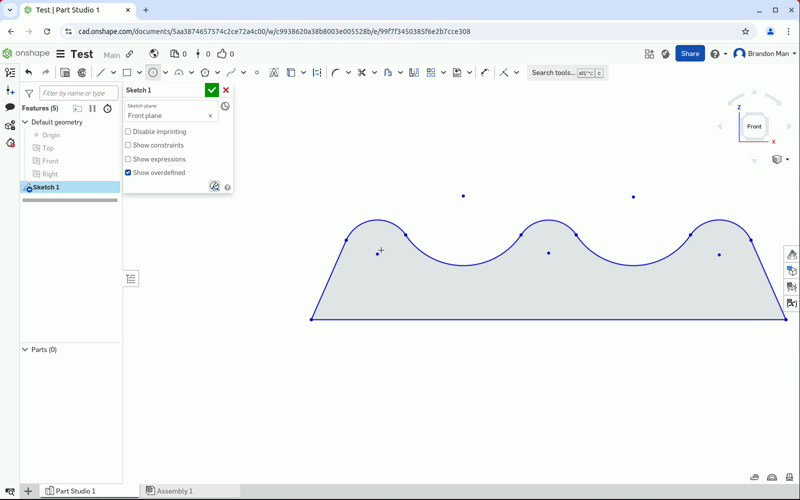
scroll(6)
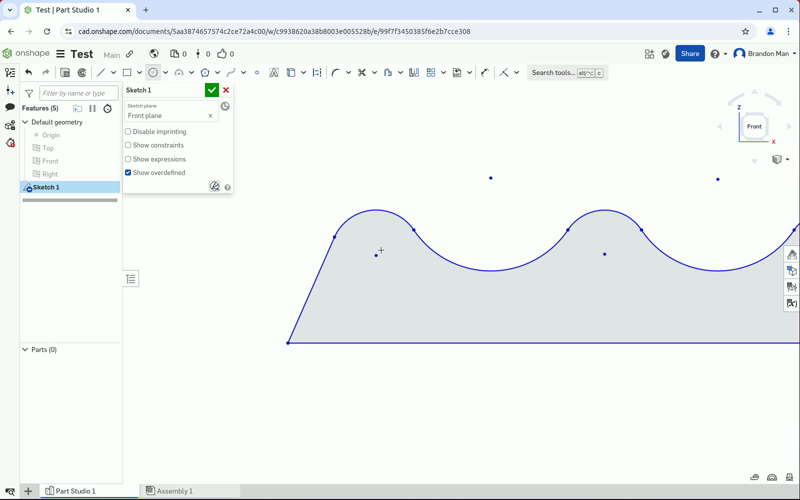
scroll(6)
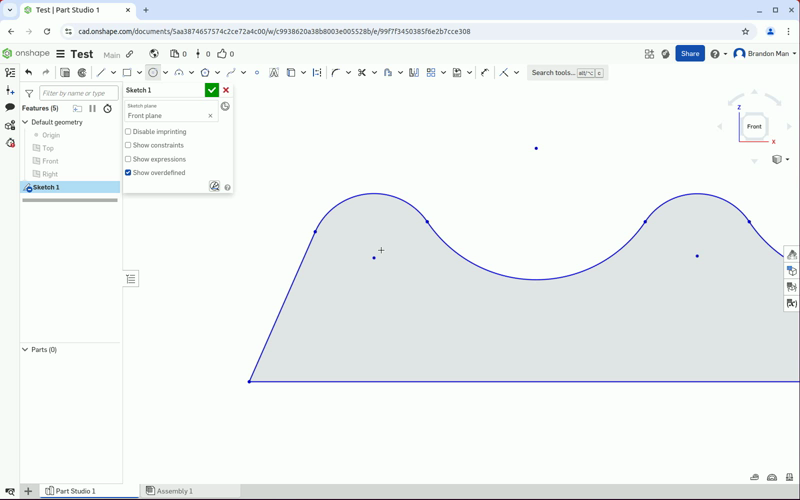
scroll(6)
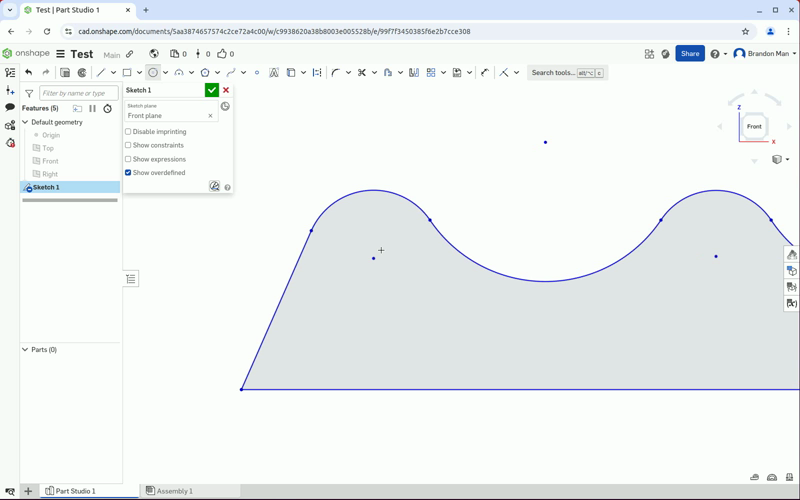
scroll(6)
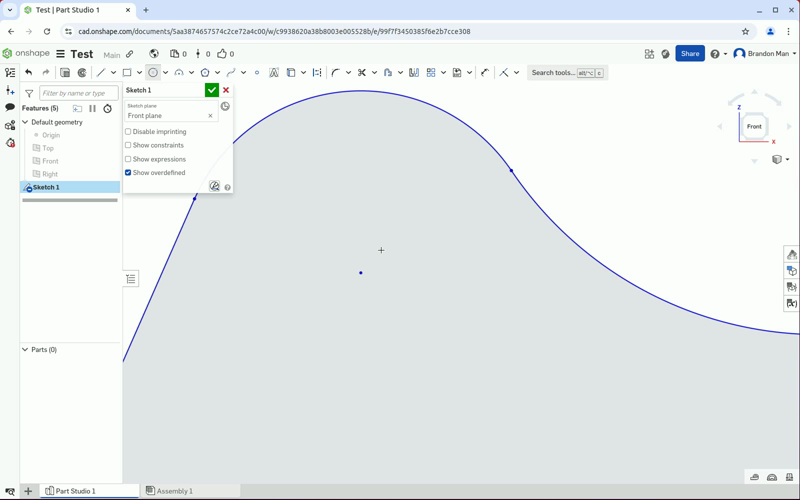
click(381, 249)
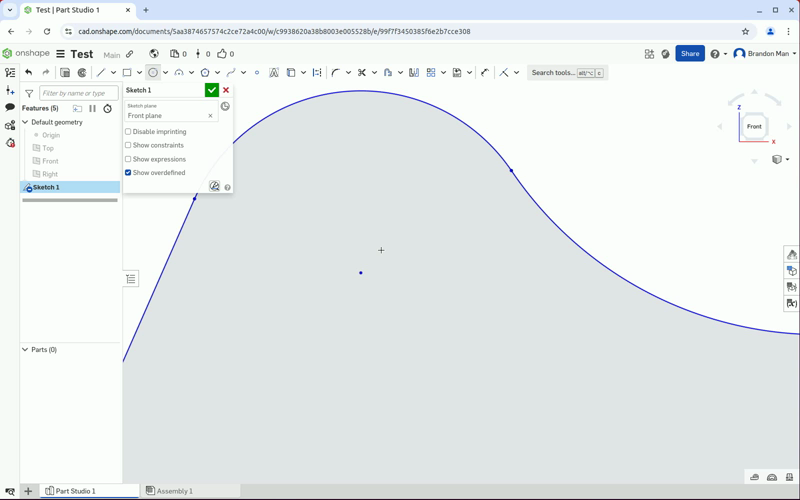
scroll(-6)
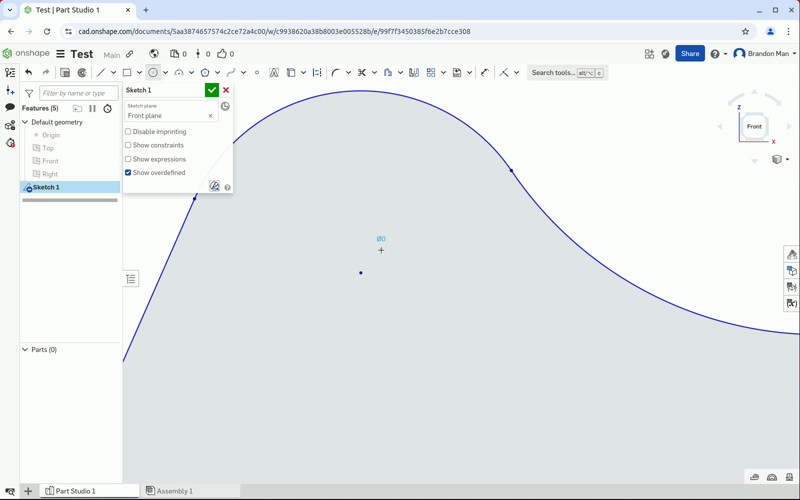
scroll(-6)
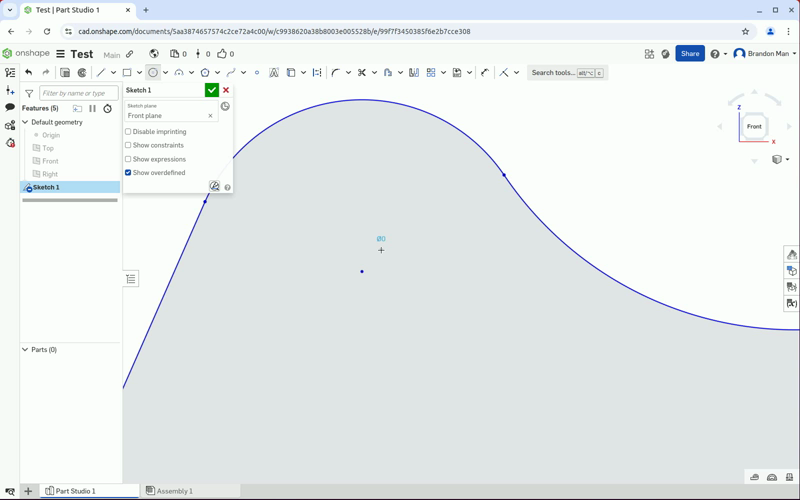
scroll(-6)
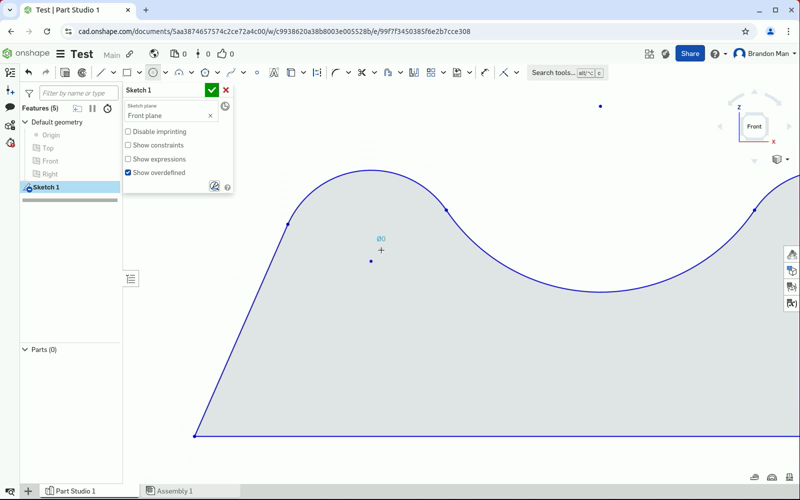
scroll(-6)
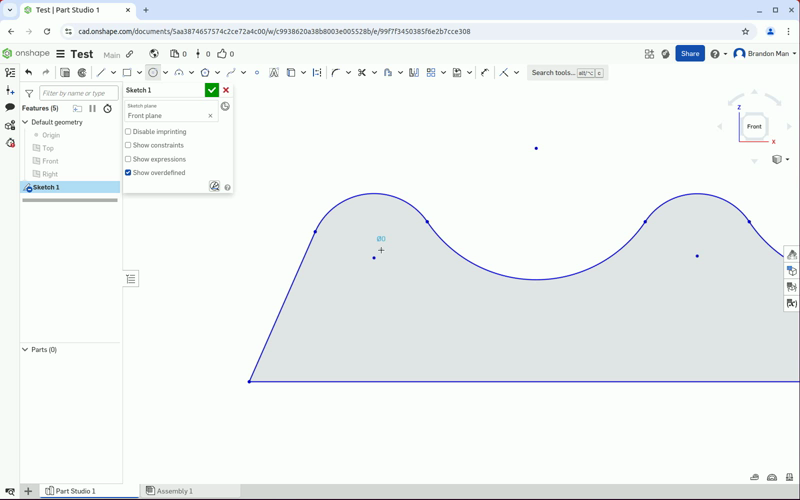
scroll(-6)
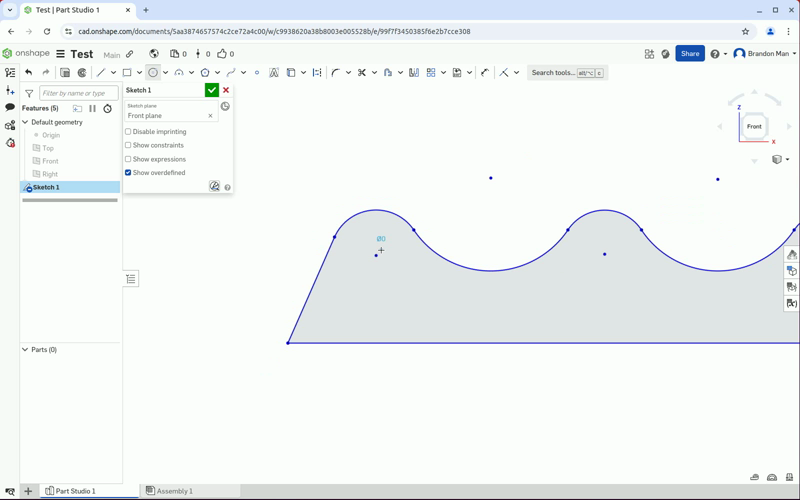
scroll(-6)
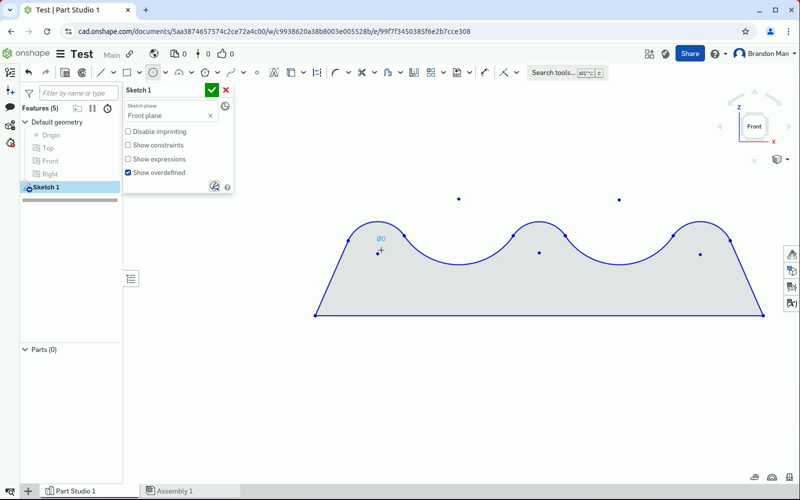
scroll(-6)
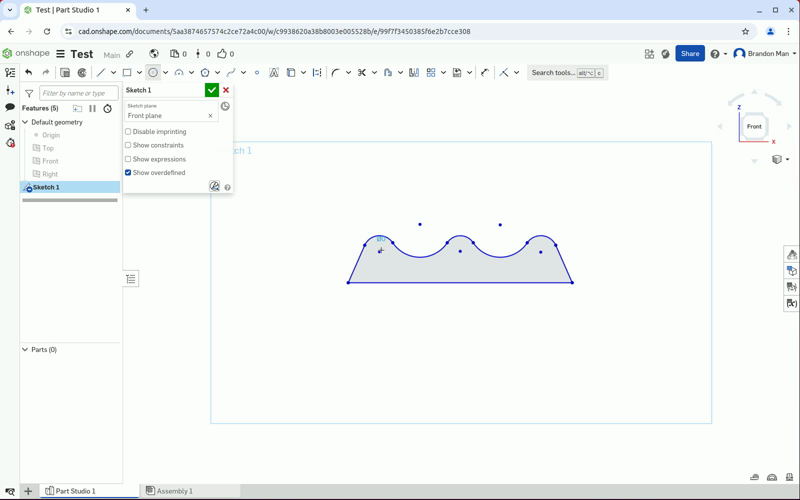
key_up(shift)
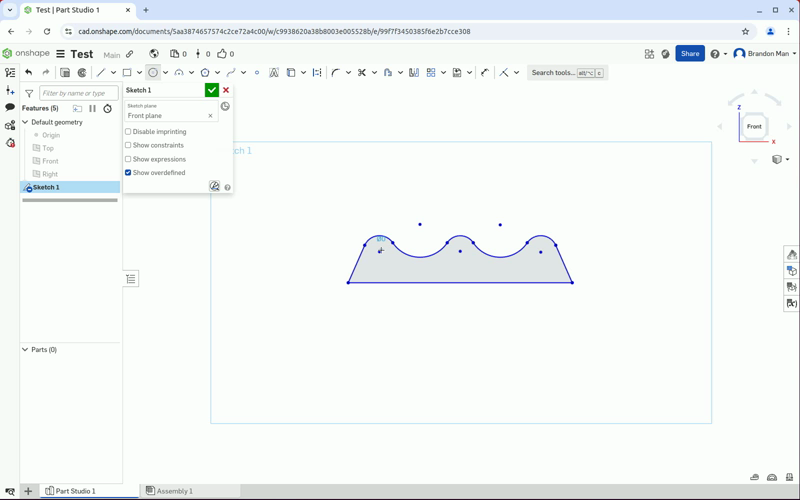
mouse_move(386, 249)
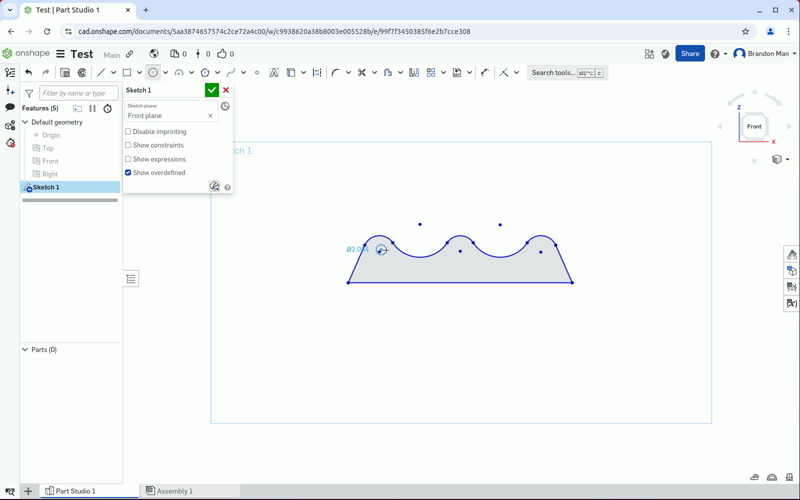
click(386, 249)
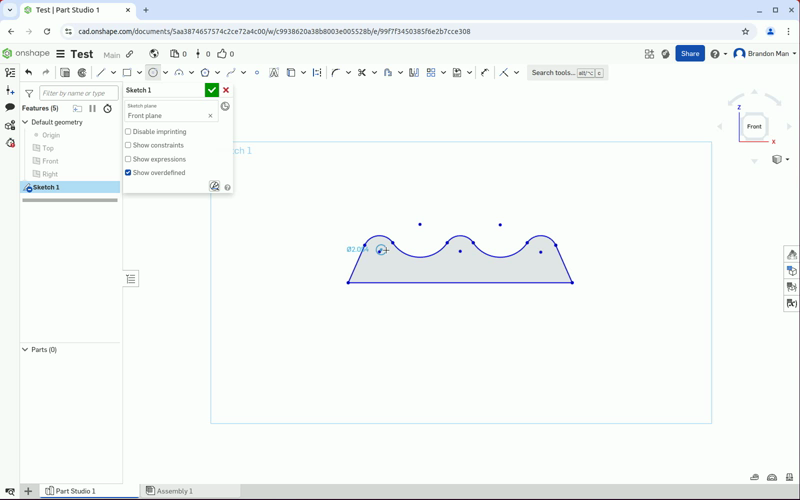
key(esc)
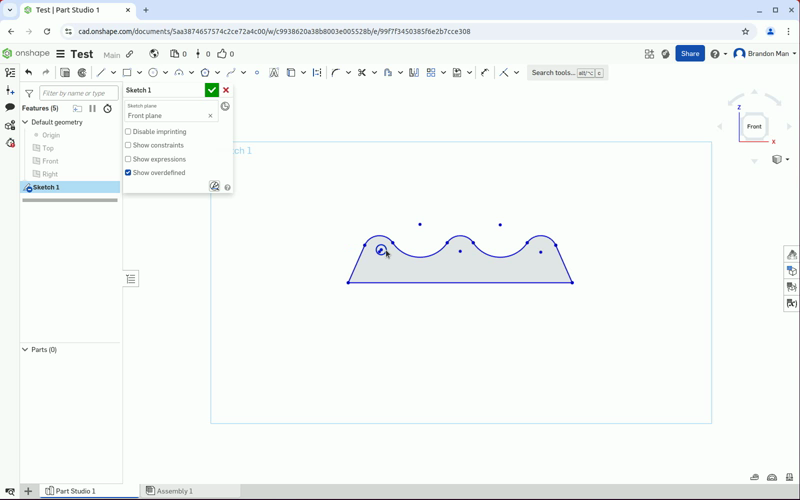
key(c)
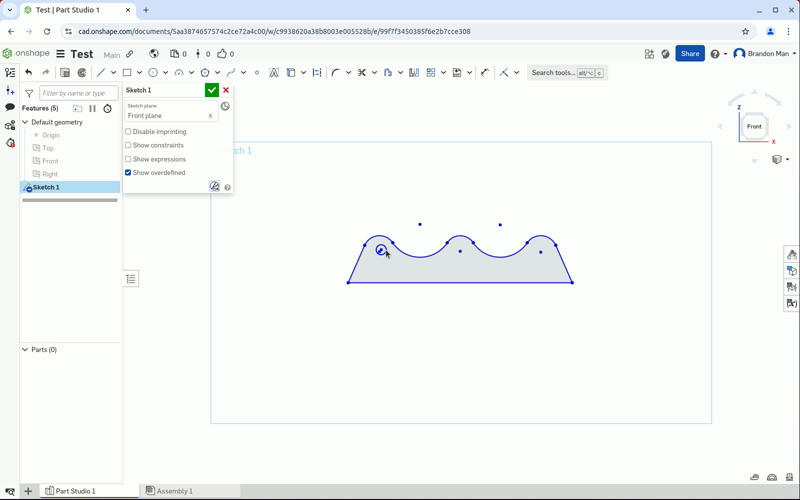
key_down(shift)
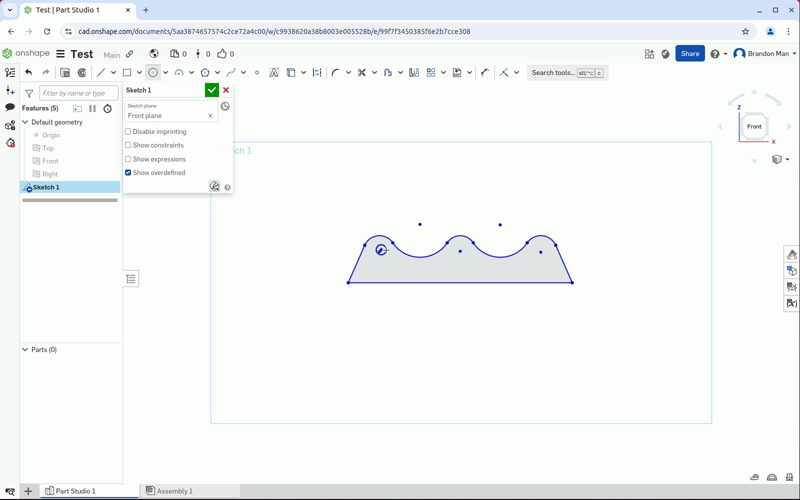
mouse_move(461, 249)
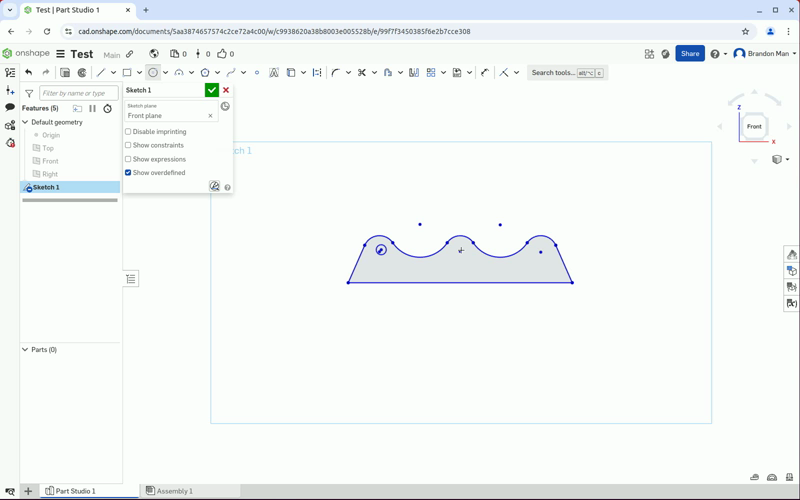
scroll(6)
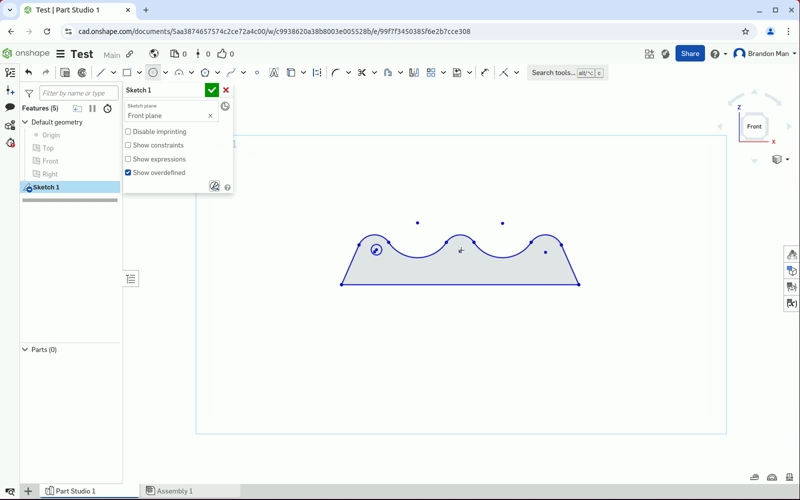
scroll(6)
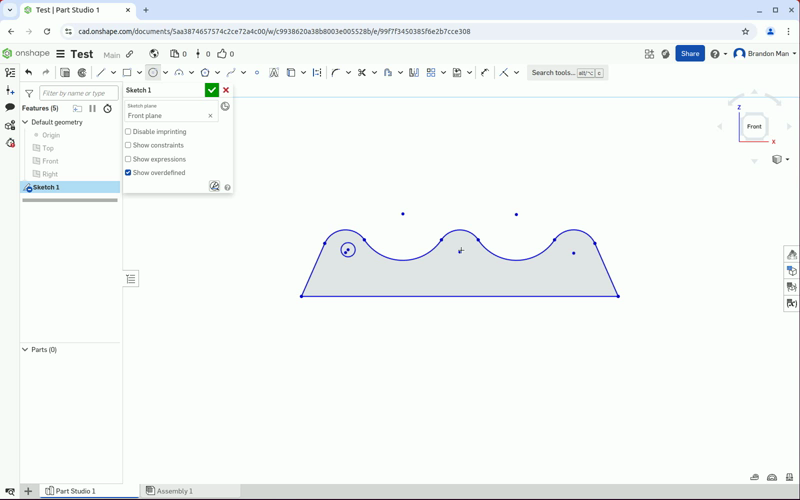
scroll(6)
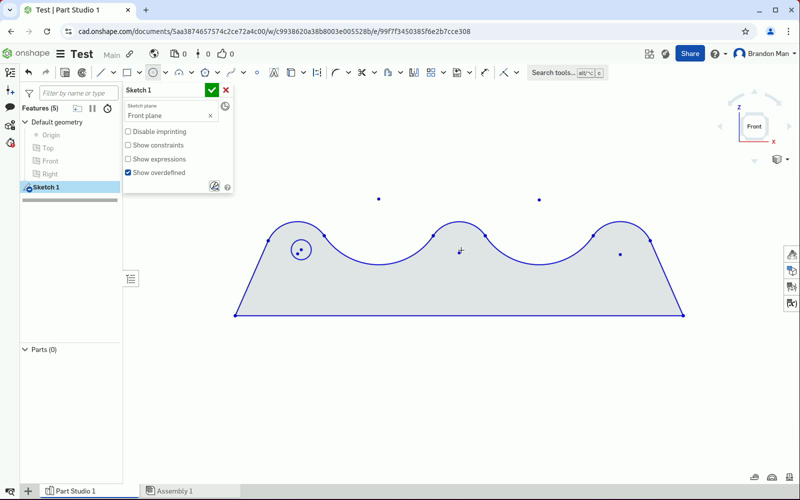
scroll(6)
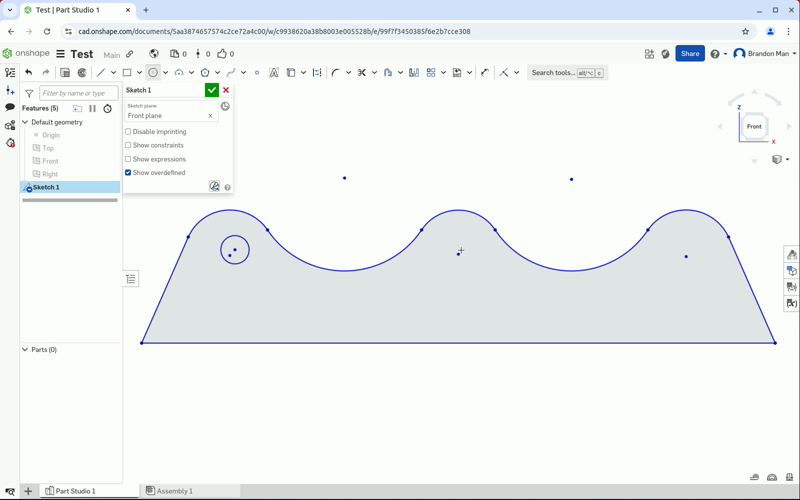
scroll(6)
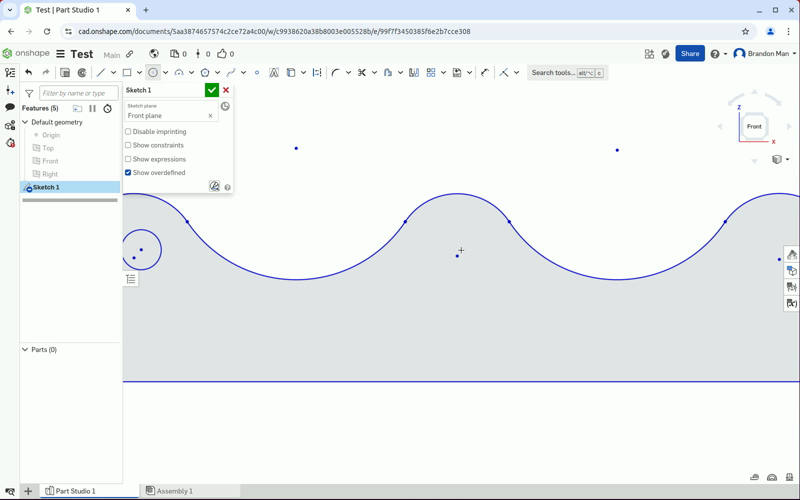
scroll(6)
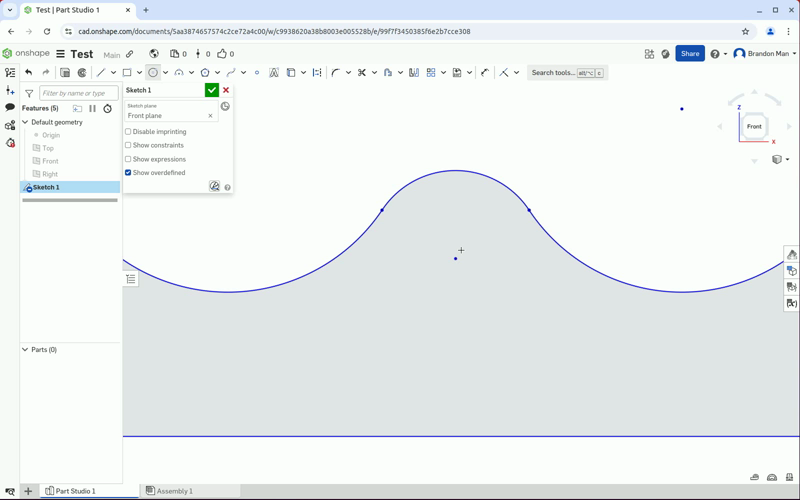
scroll(6)
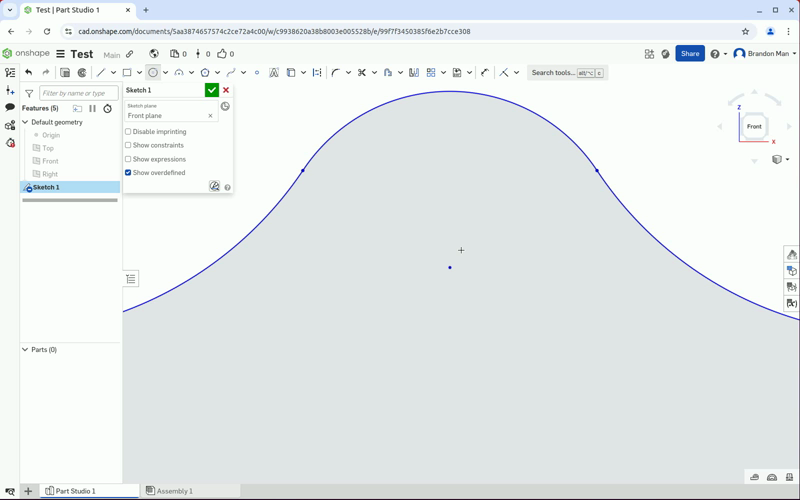
click(461, 249)
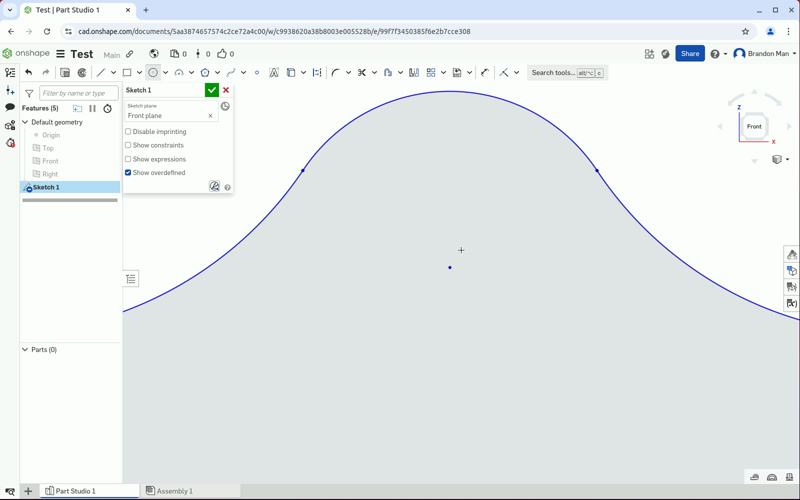
scroll(-6)
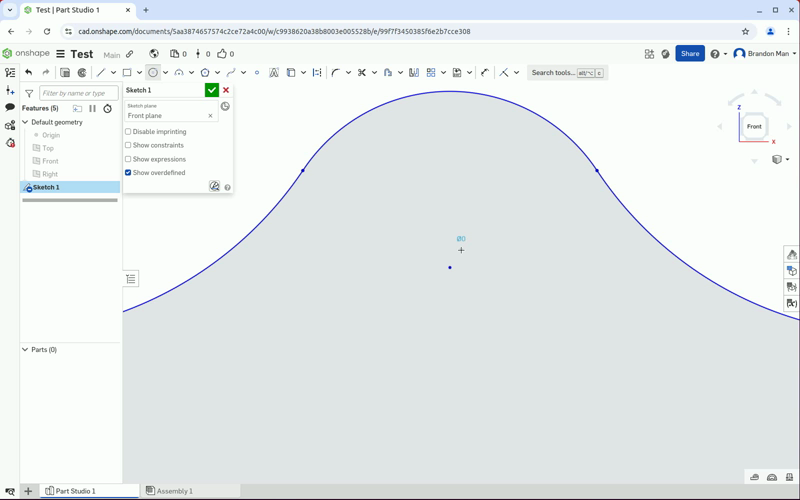
scroll(-6)
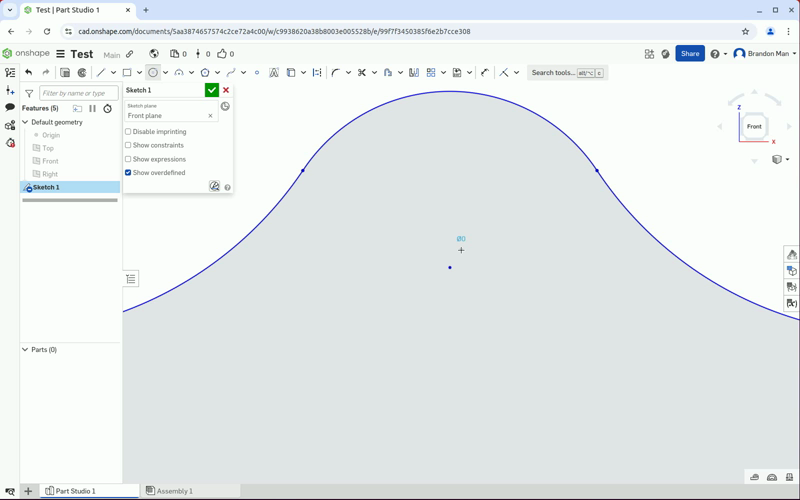
scroll(-6)
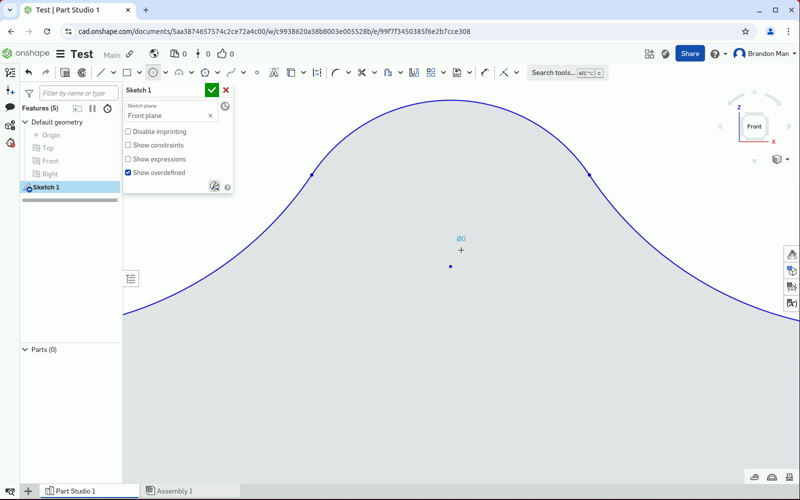
scroll(-6)
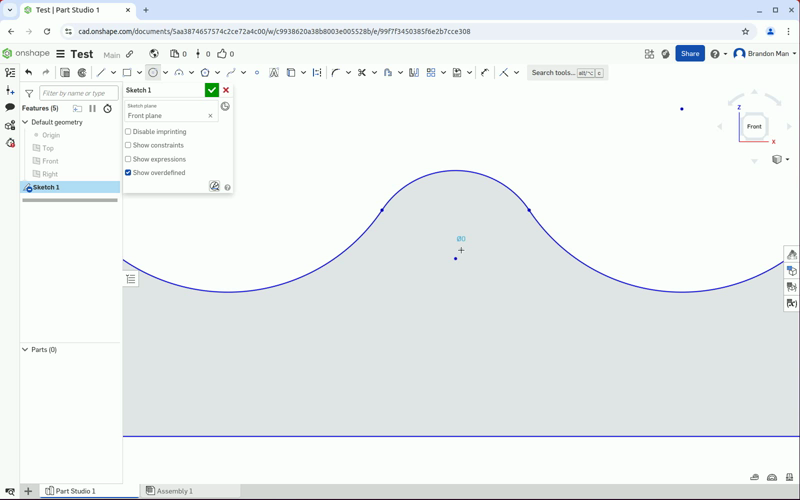
scroll(-6)
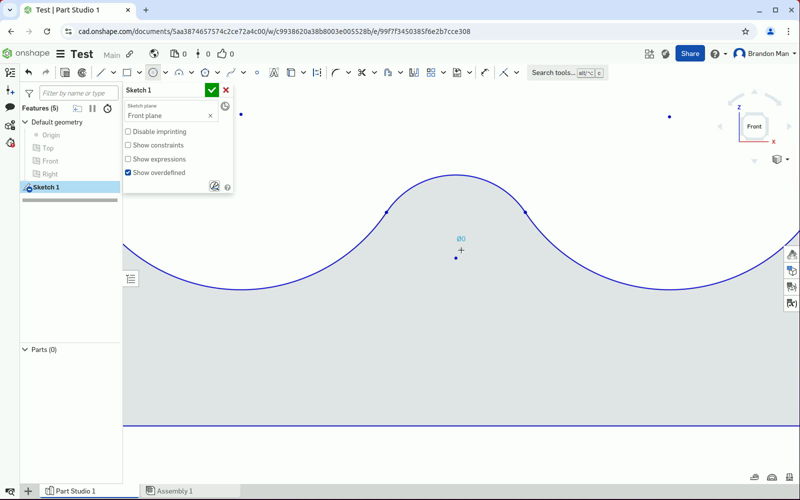
scroll(-6)
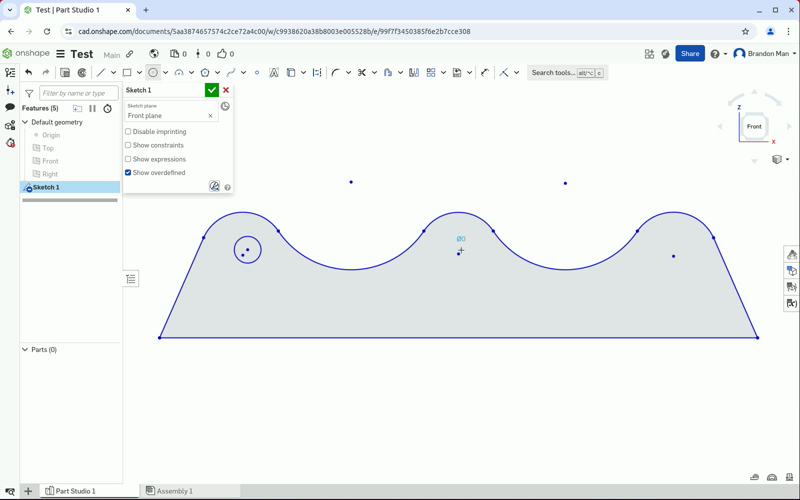
scroll(-6)
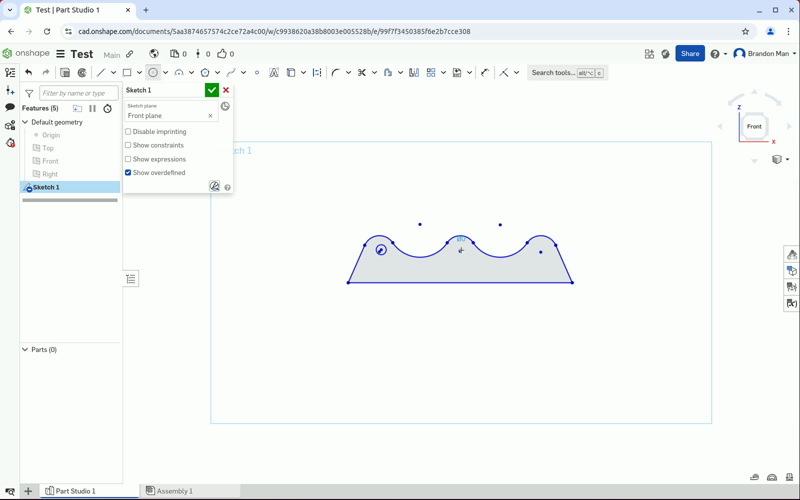
key_up(shift)
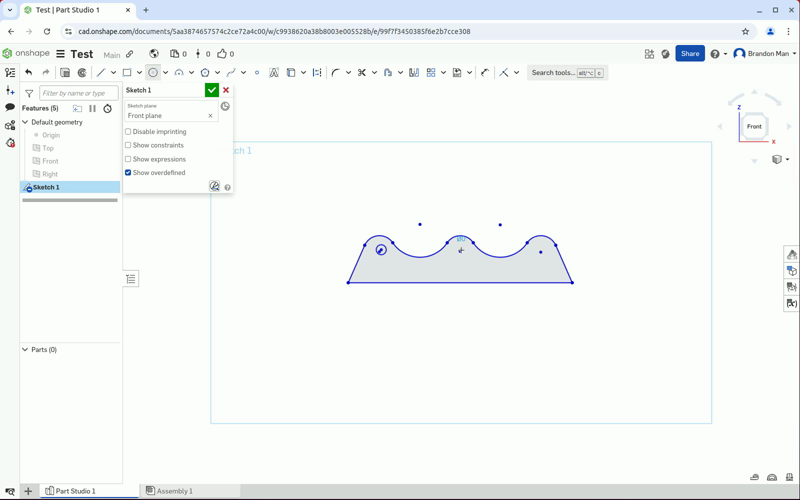
mouse_move(466, 249)
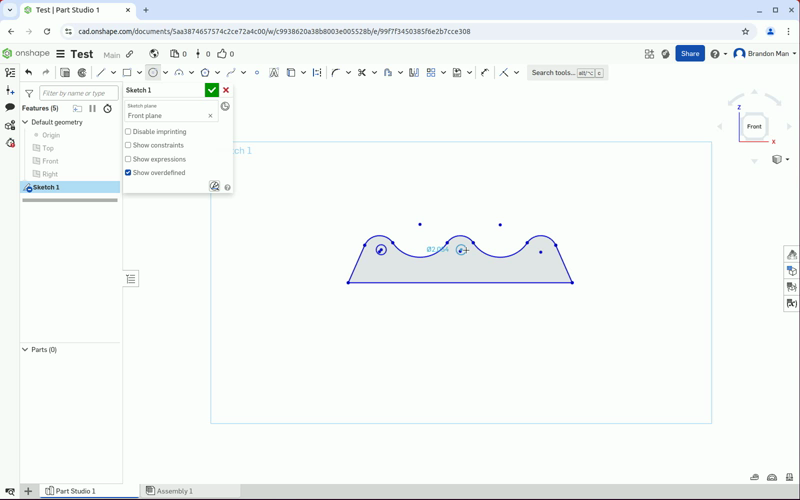
click(466, 249)
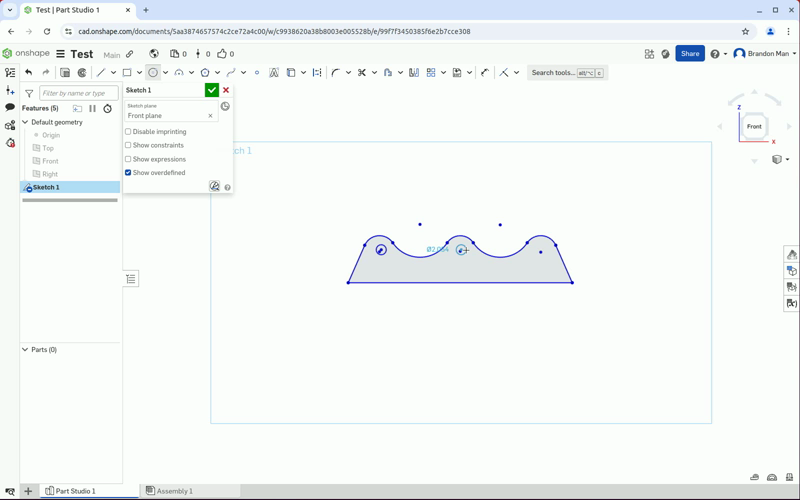
key(esc)
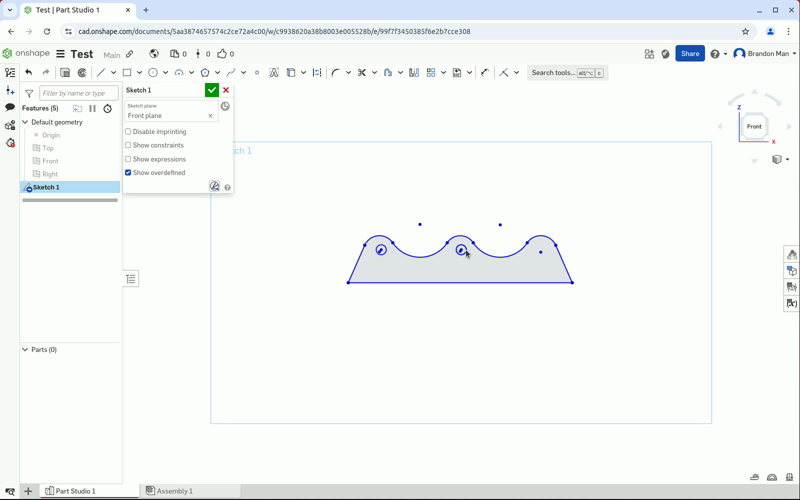
key(c)
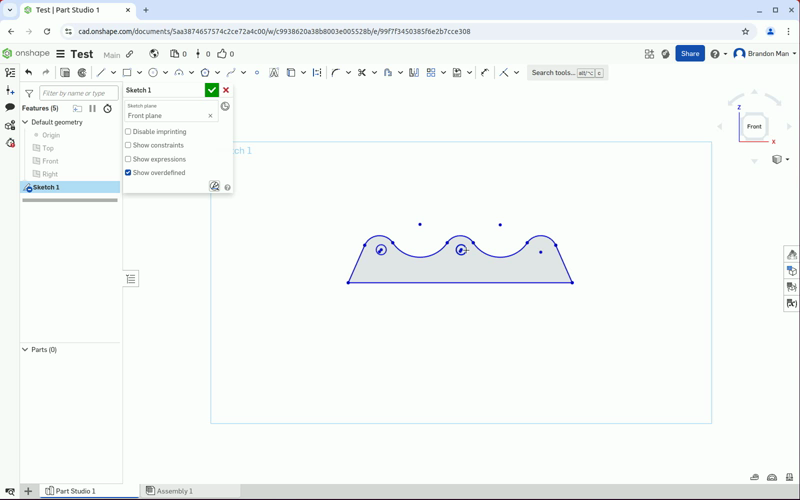
key_down(shift)
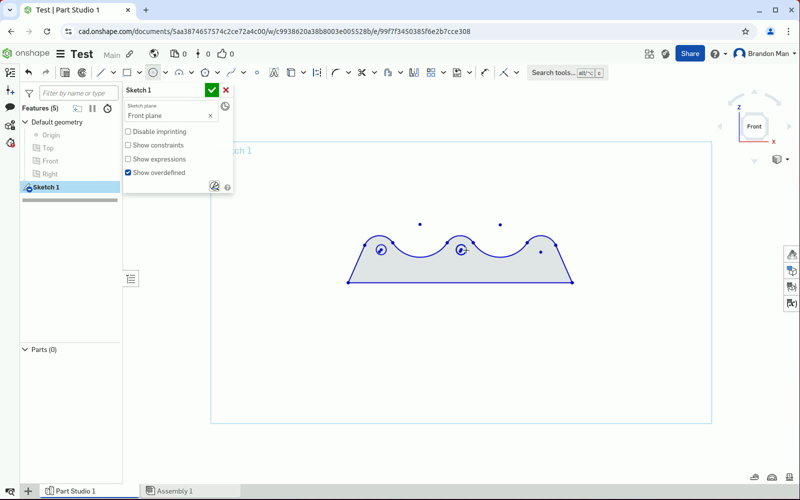
mouse_move(539, 249)
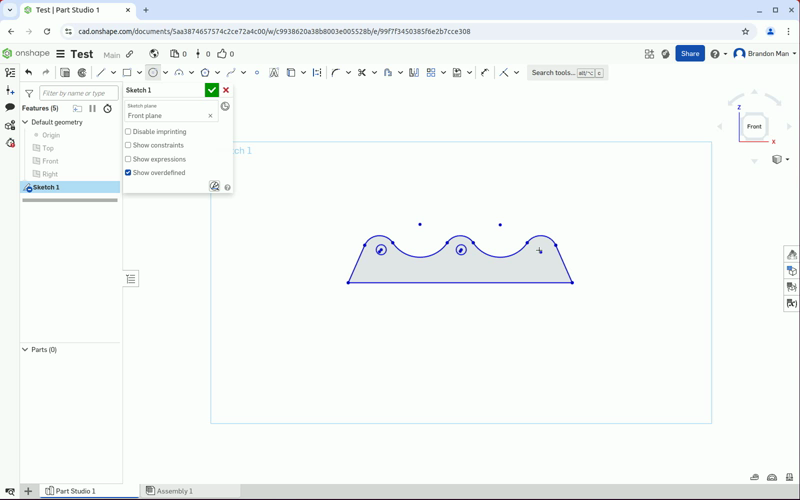
scroll(6)
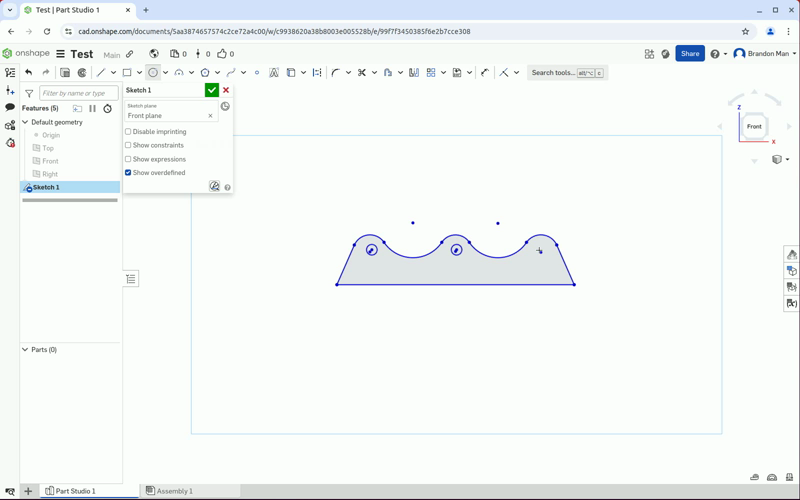
scroll(6)
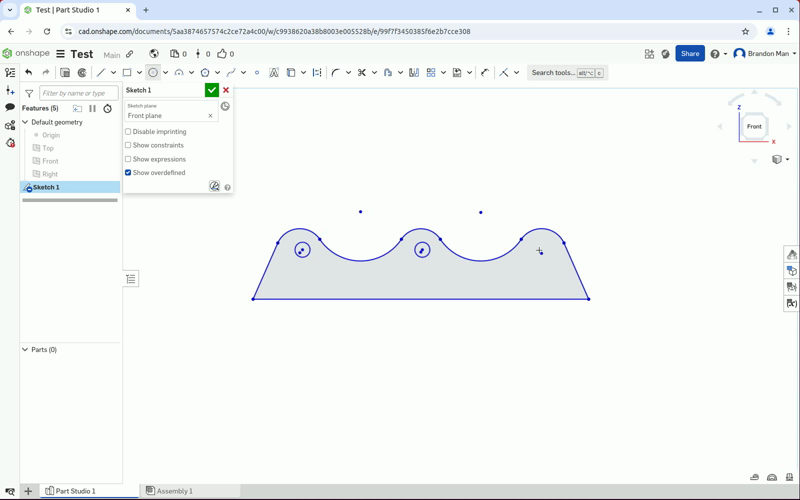
scroll(6)
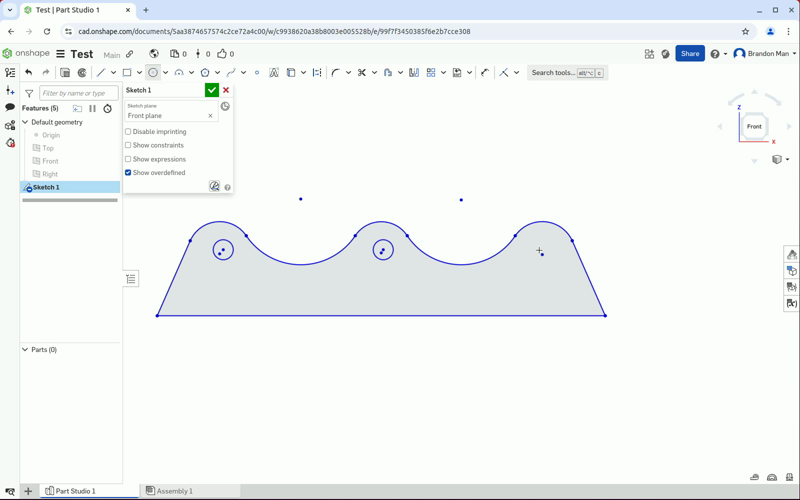
scroll(6)
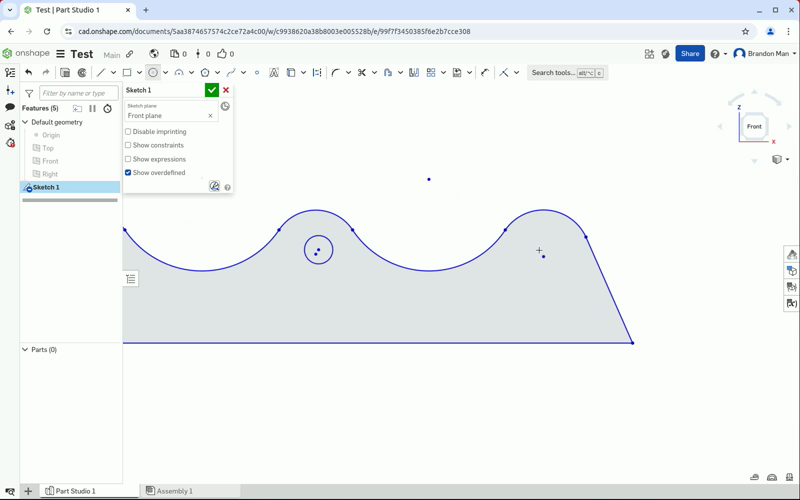
scroll(6)
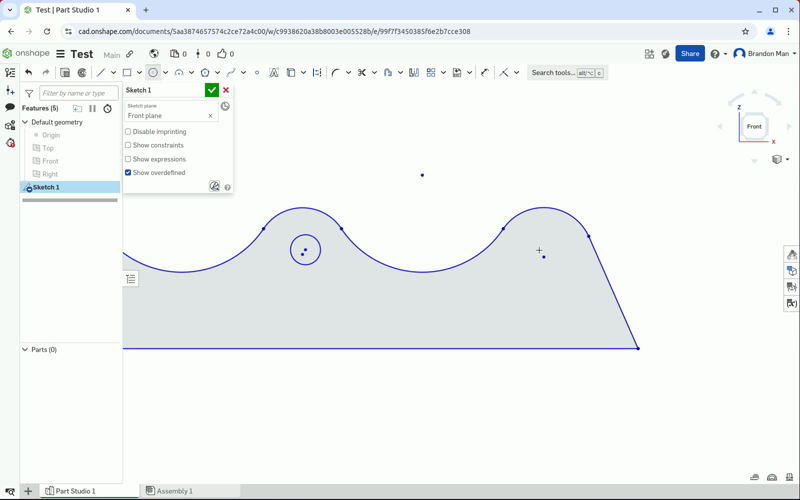
scroll(6)
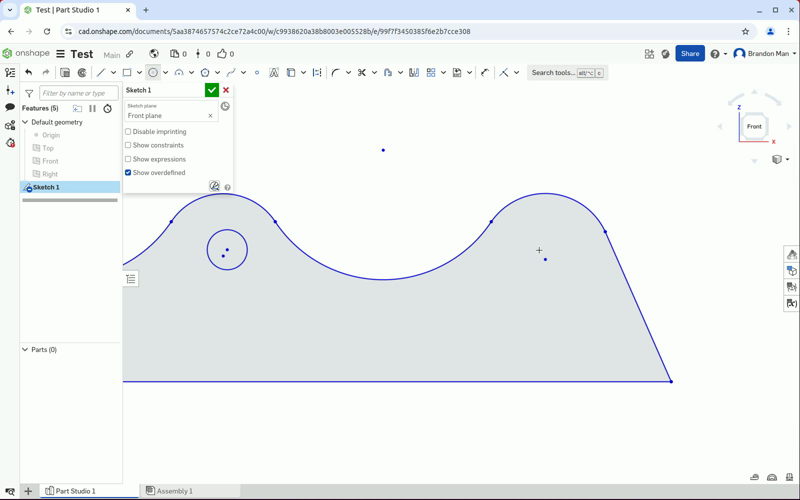
scroll(6)
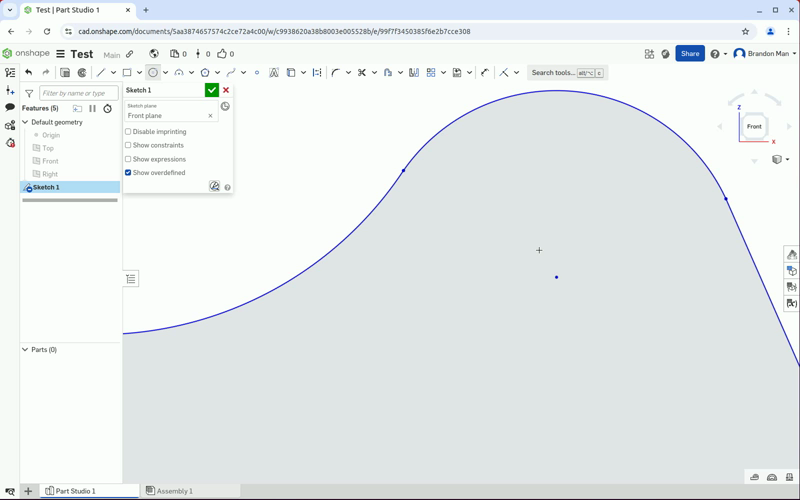
click(539, 249)
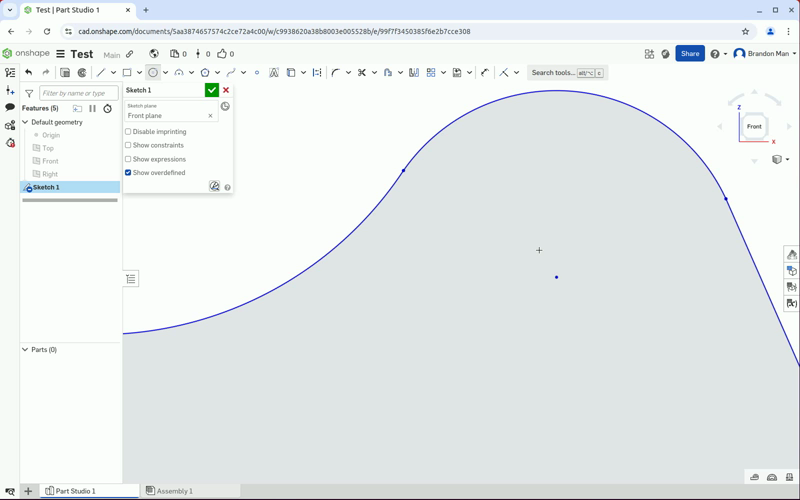
scroll(-6)
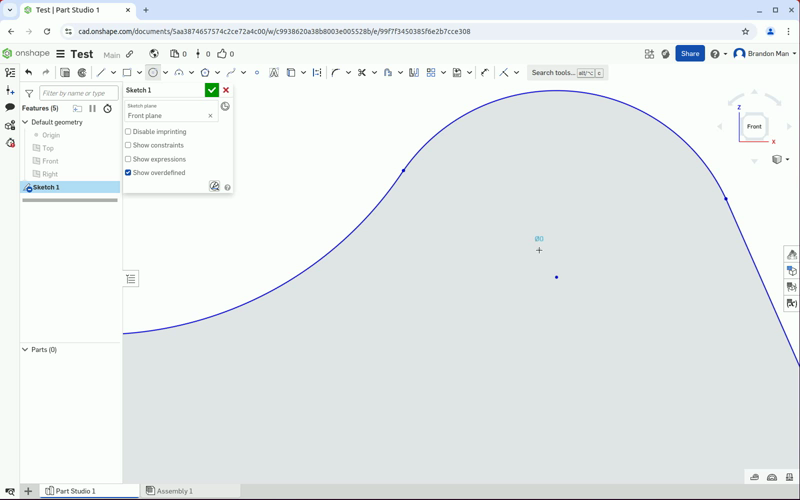
scroll(-6)
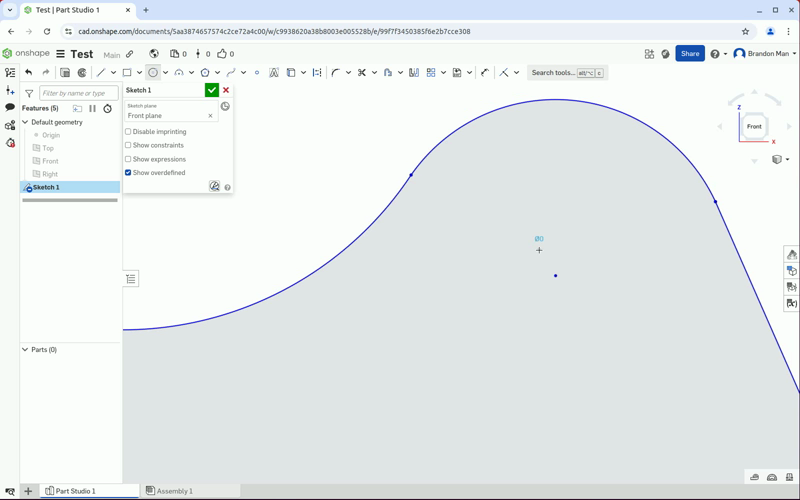
scroll(-6)
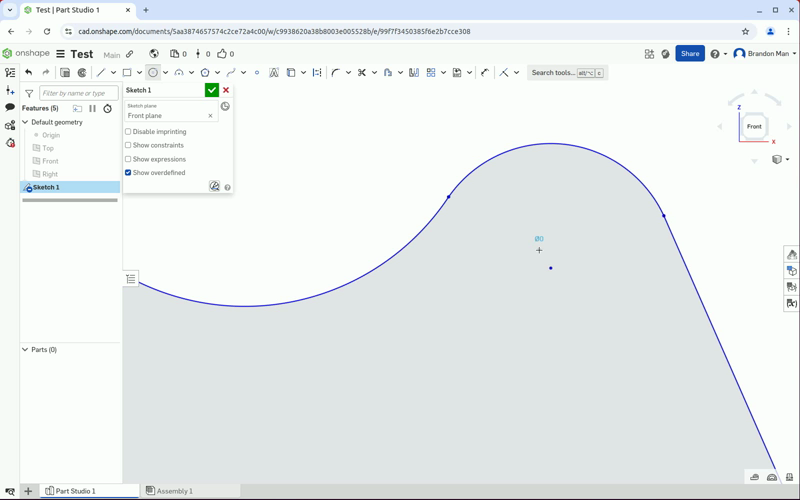
scroll(-6)
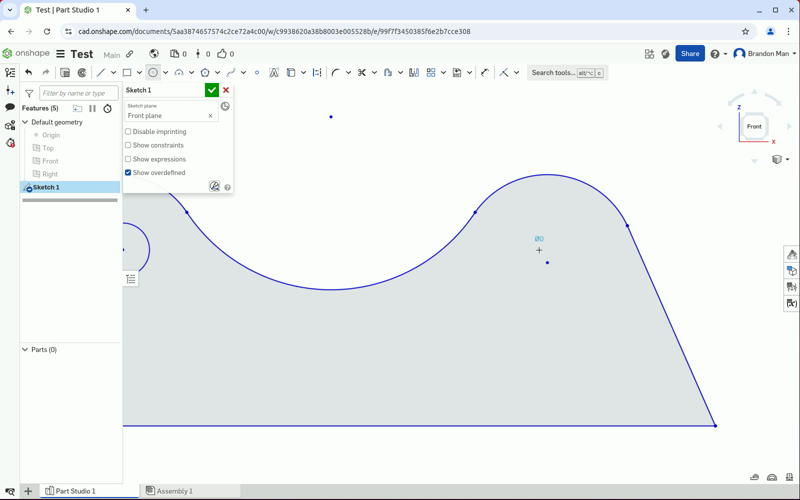
scroll(-6)
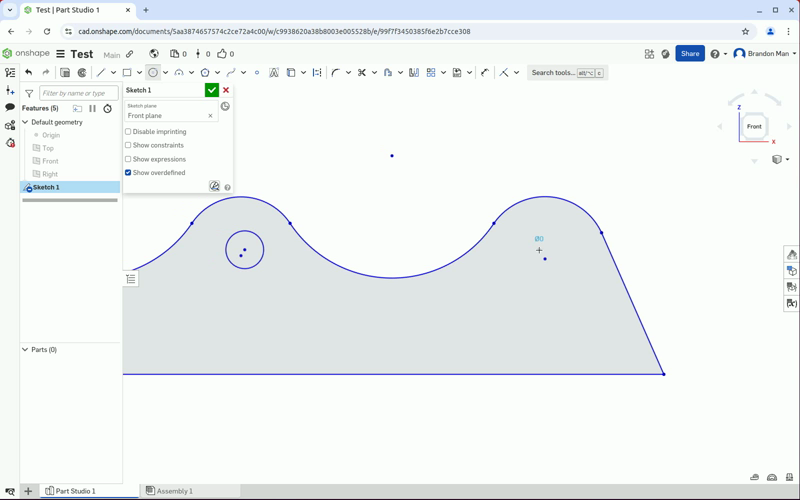
scroll(-6)
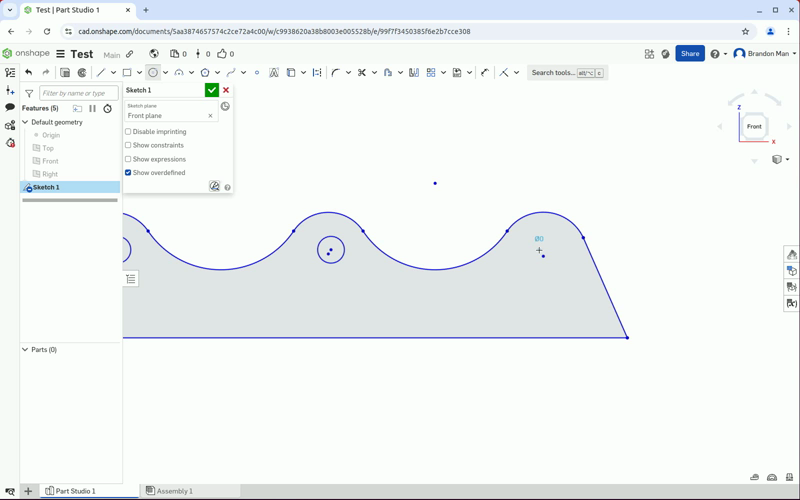
scroll(-6)
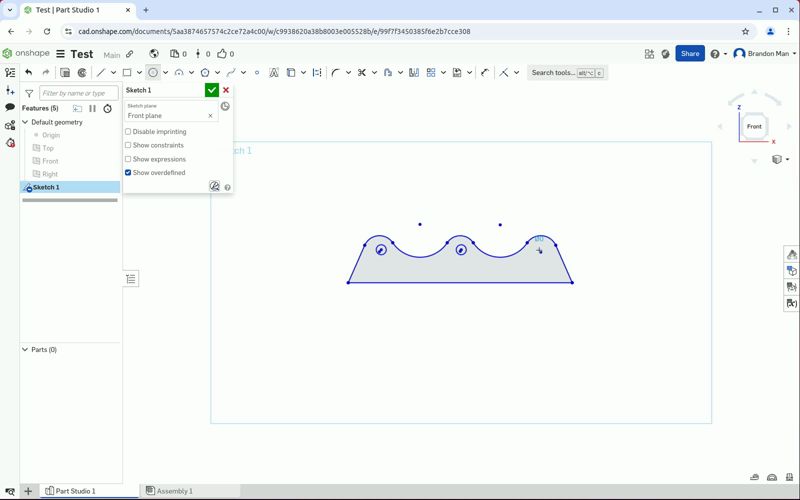
key_up(shift)
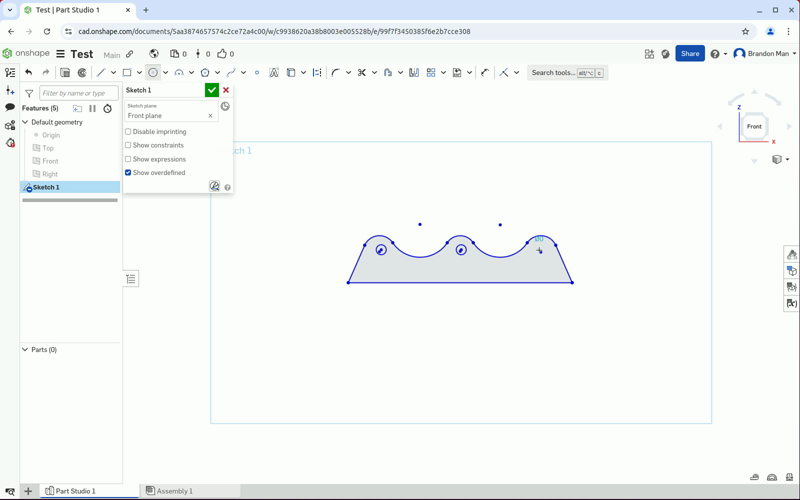
mouse_move(543, 249)
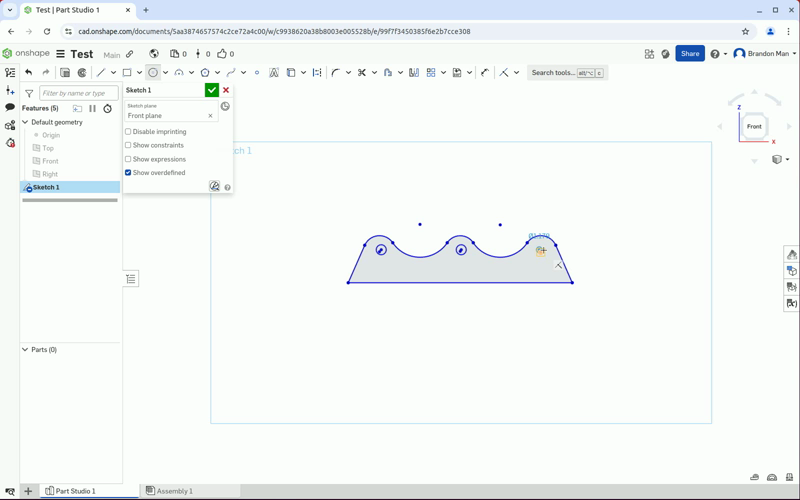
scroll(6)
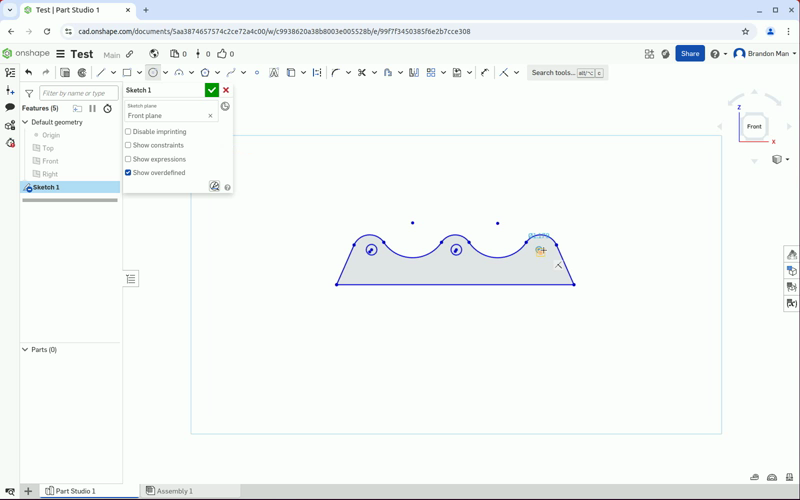
scroll(6)
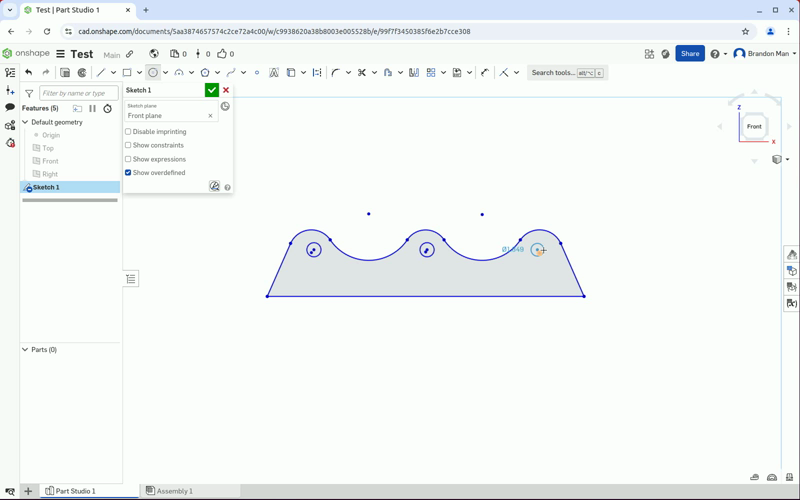
scroll(6)
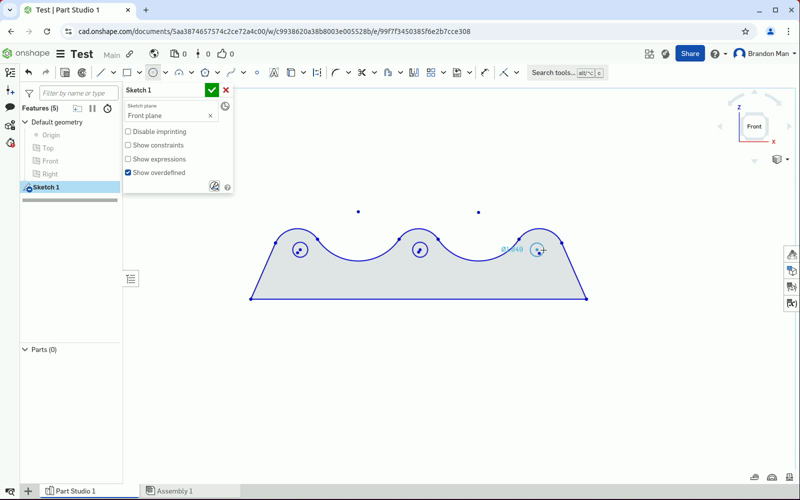
scroll(6)
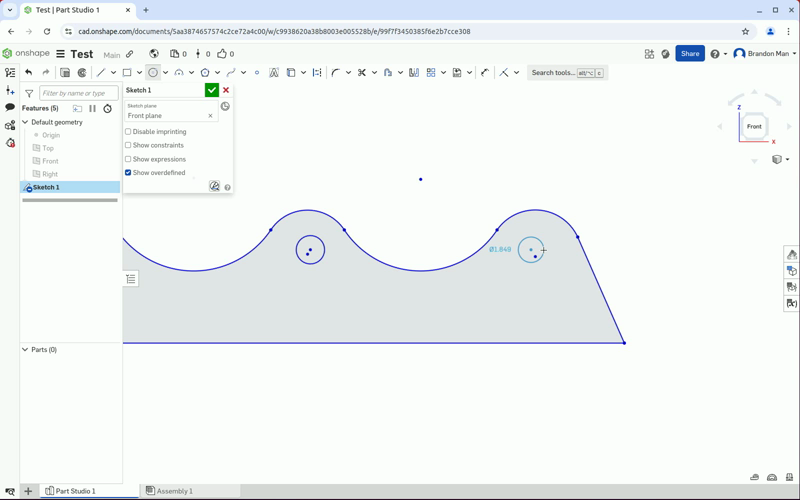
scroll(6)
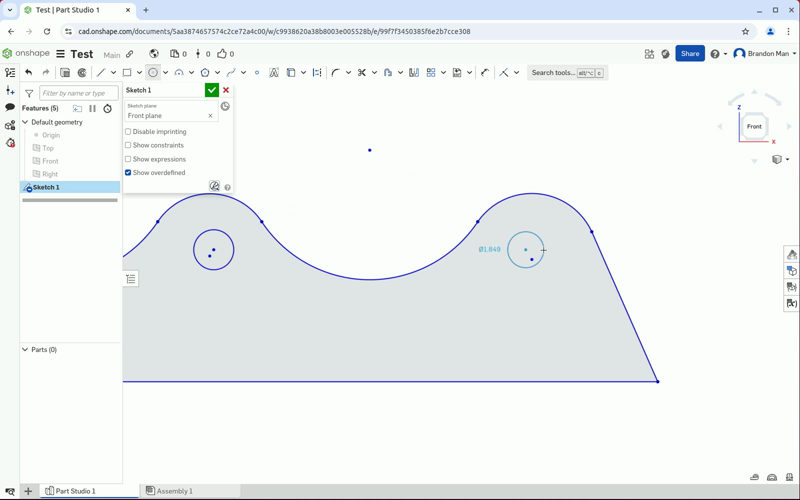
scroll(6)
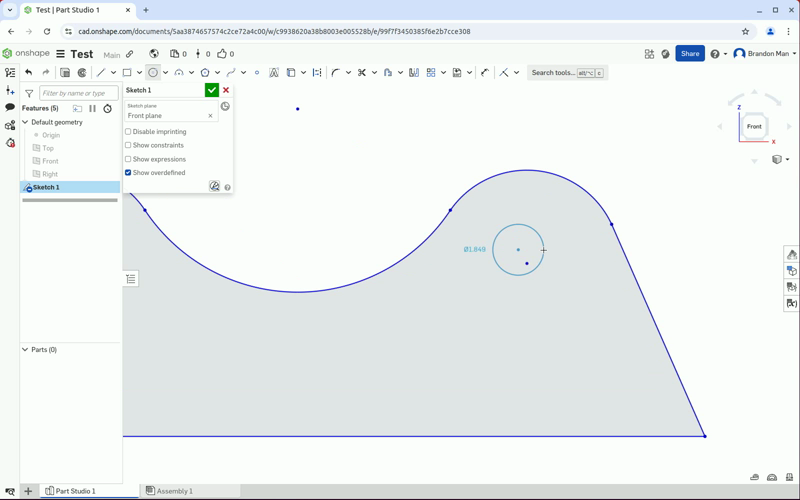
scroll(6)
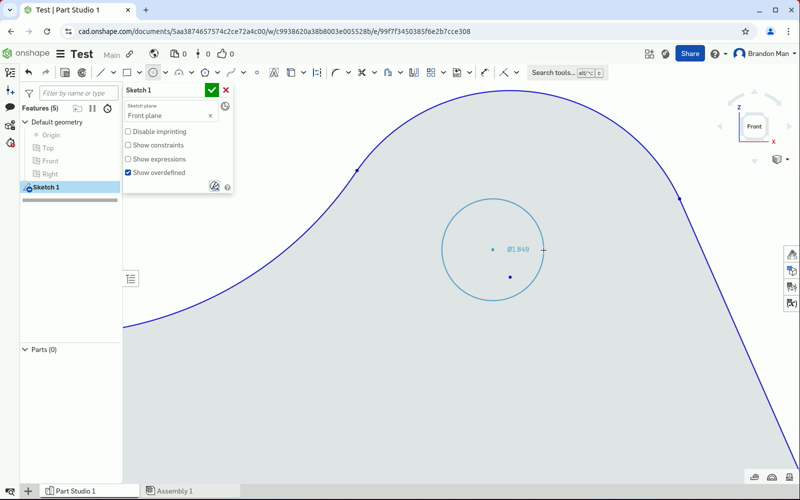
click(543, 249)
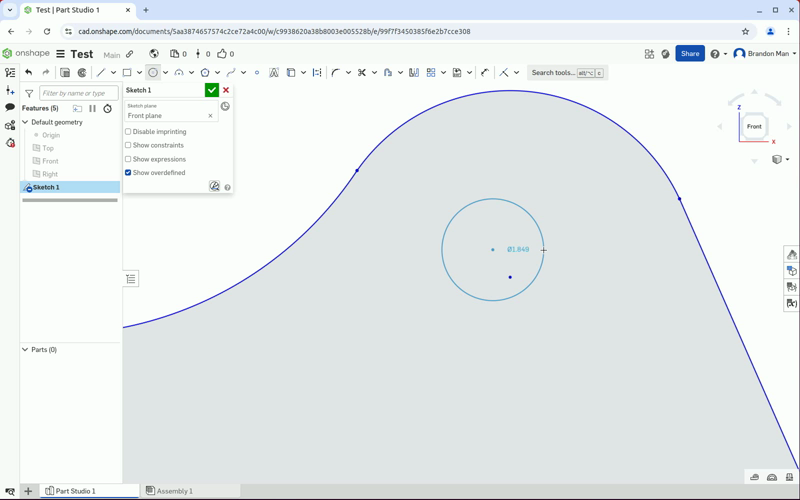
scroll(-6)
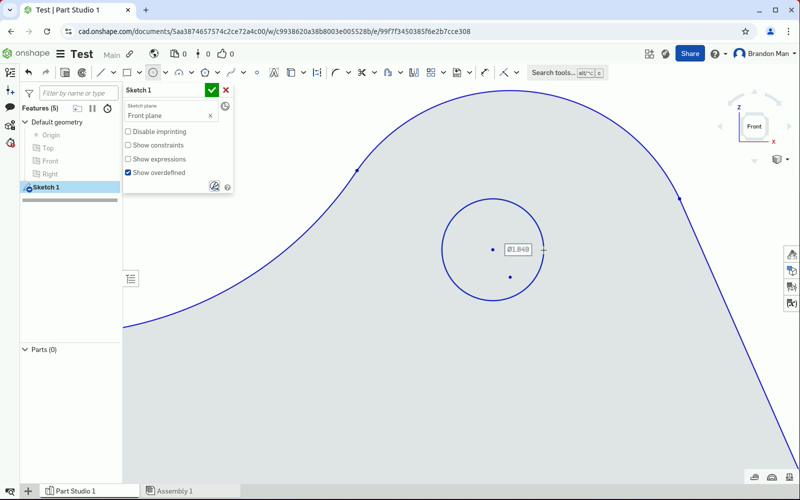
scroll(-6)
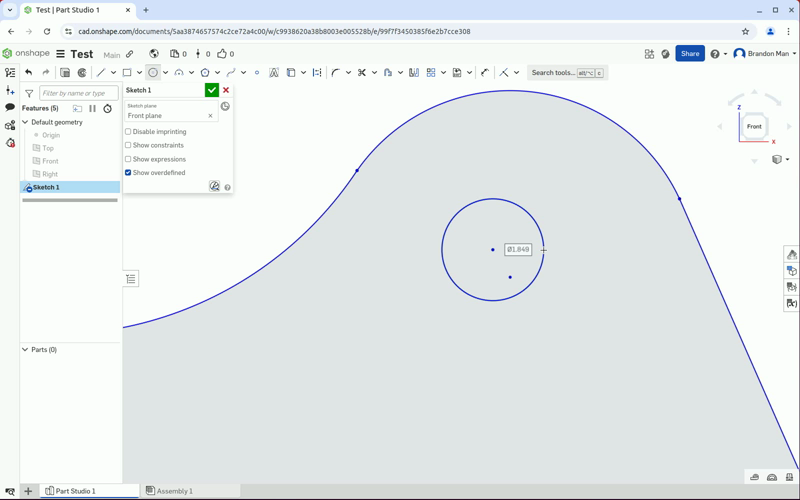
scroll(-6)
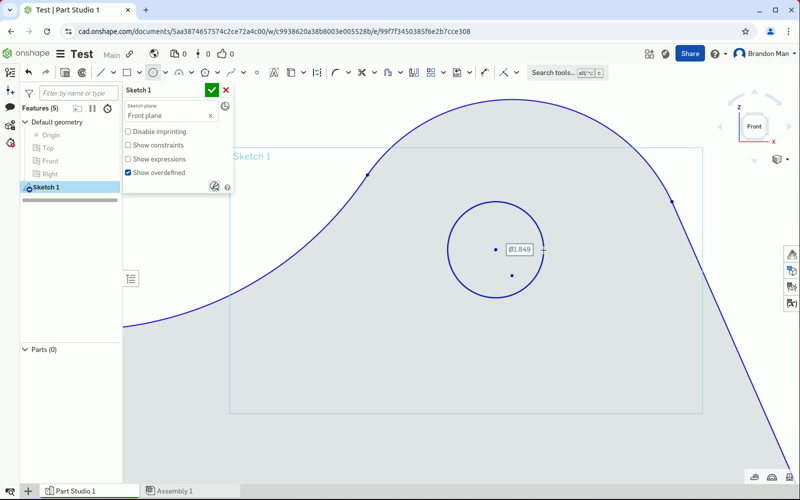
scroll(-6)
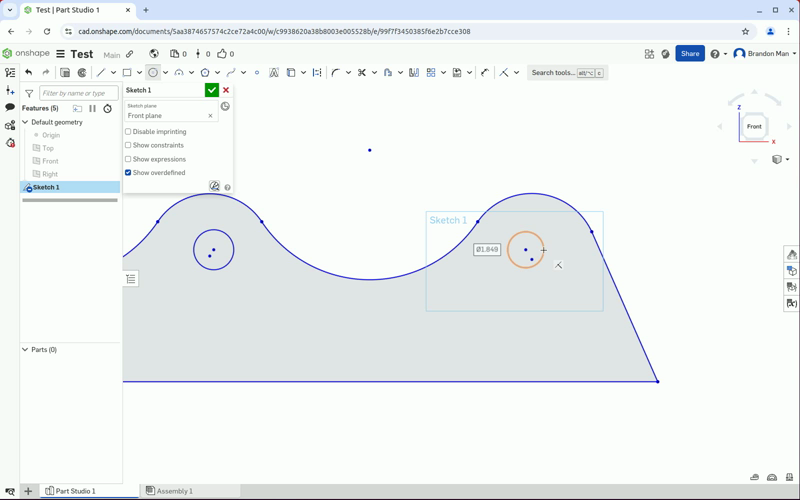
scroll(-6)
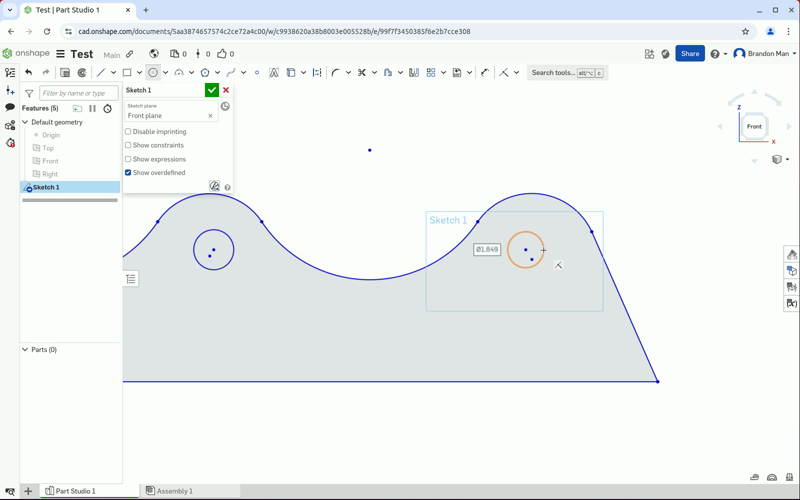
scroll(-6)
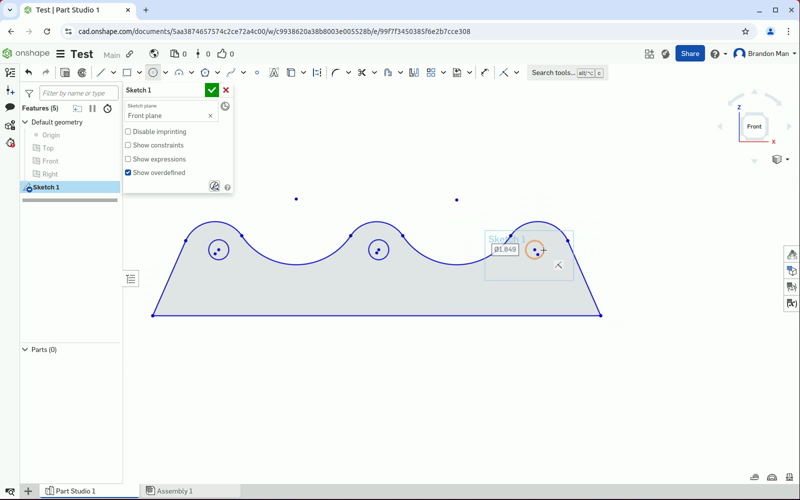
scroll(-6)
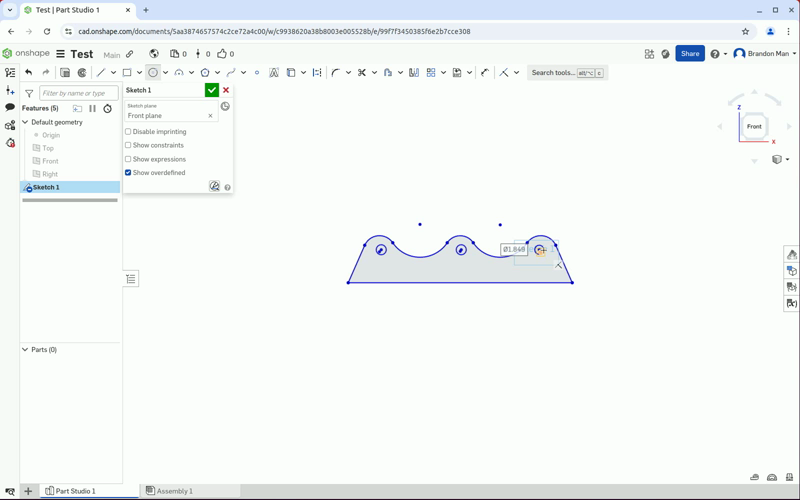
key(esc)
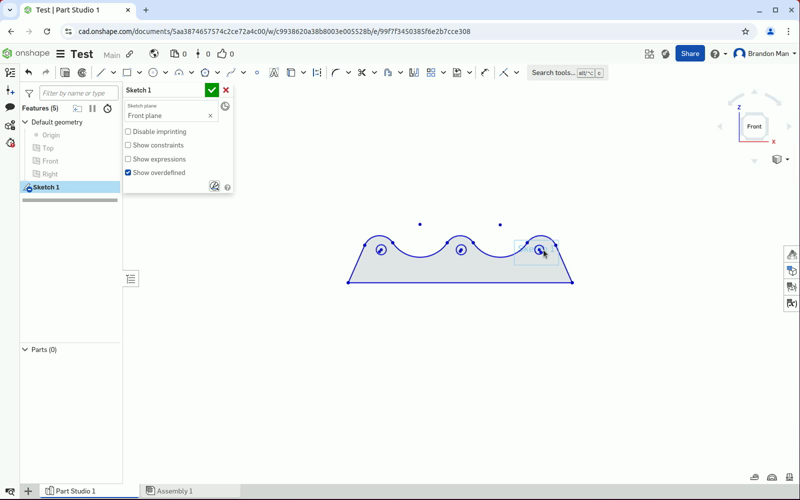
mouse_move(551, 270)
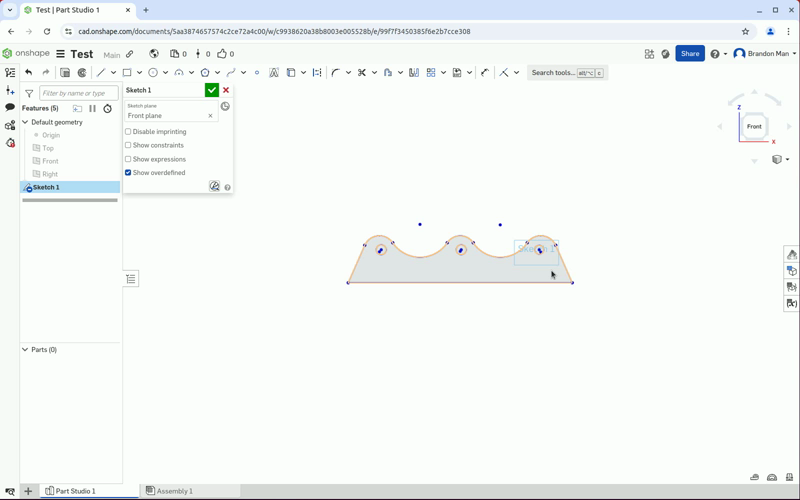
click(551, 270)
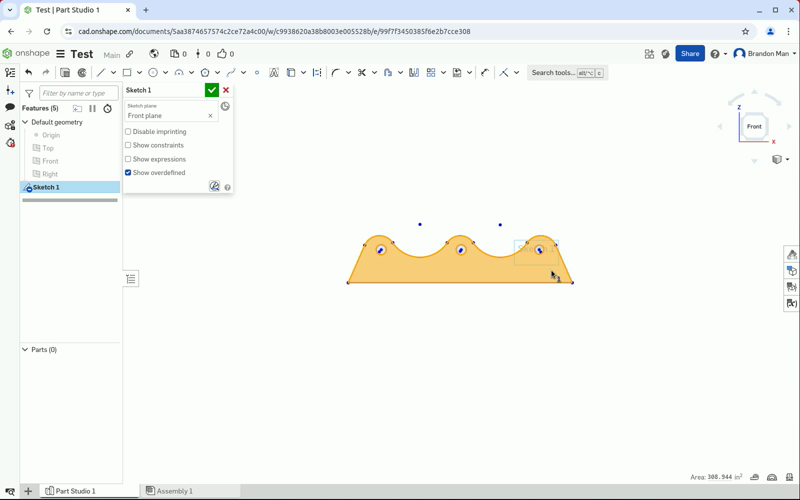
mouse_move(73, 352)
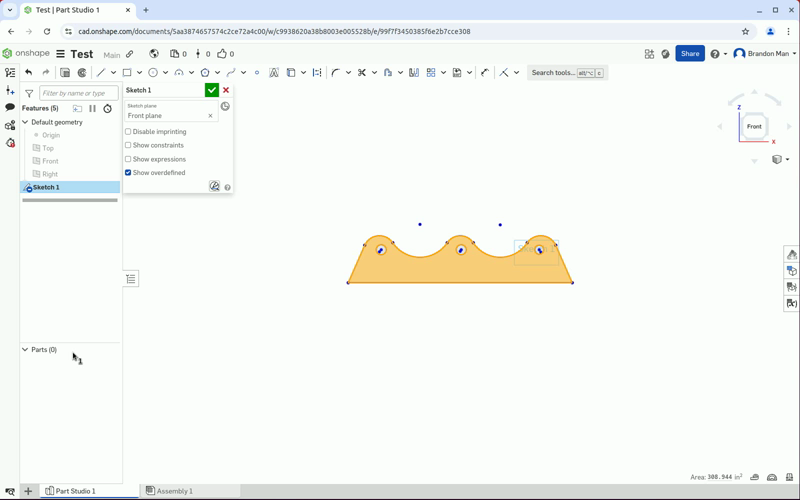
key(shift+y)
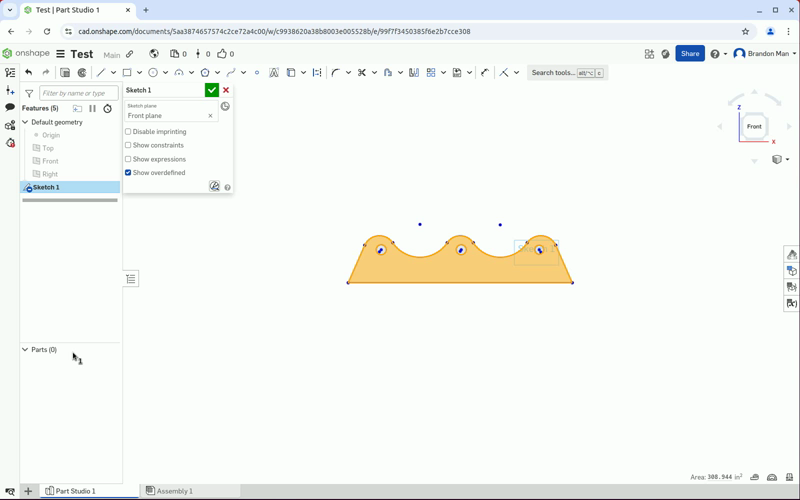
key(shift+e)
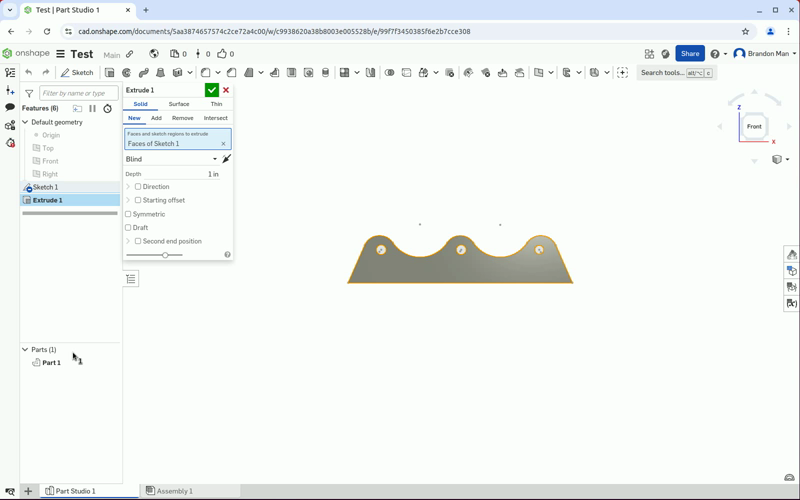
mouse_move(143, 106)
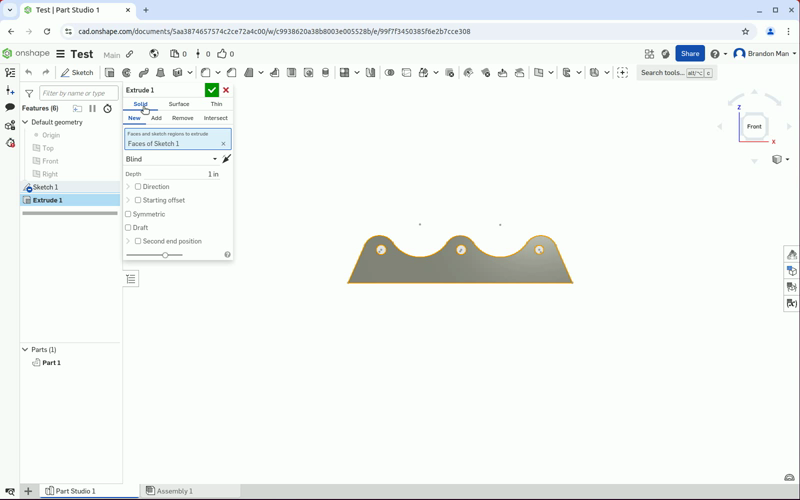
click(143, 106)
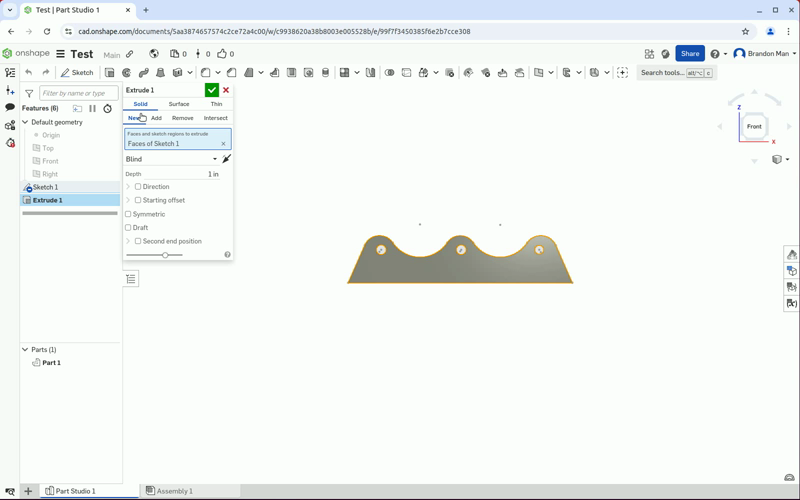
mouse_move(137, 120)
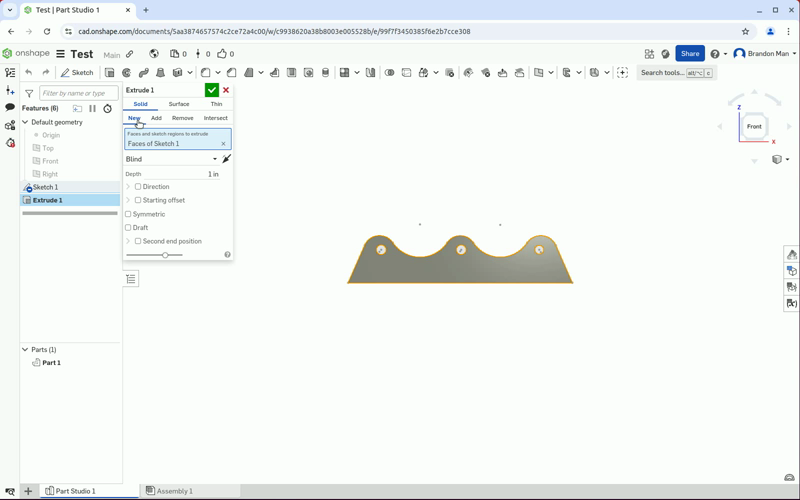
click(137, 120)
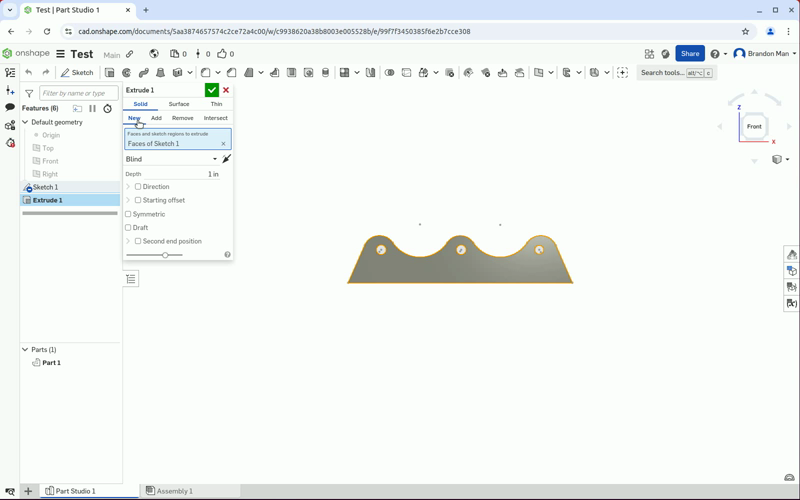
key(tab, 4)
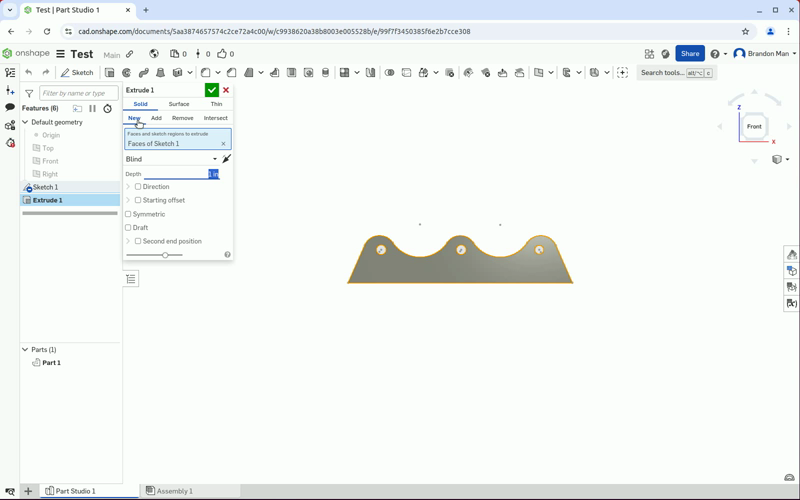
text(6.499)
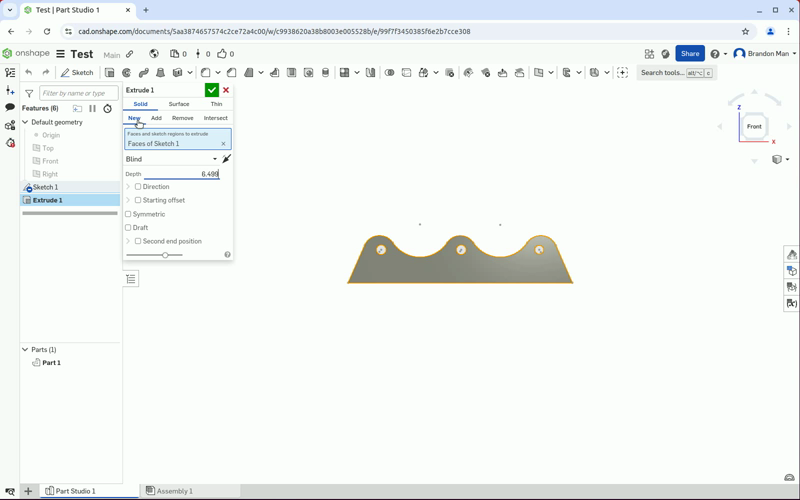
key(enter)
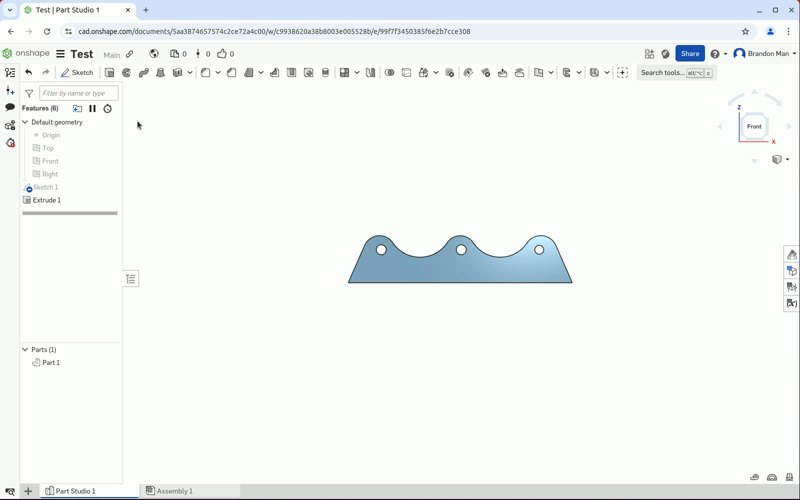
key(shift+h)
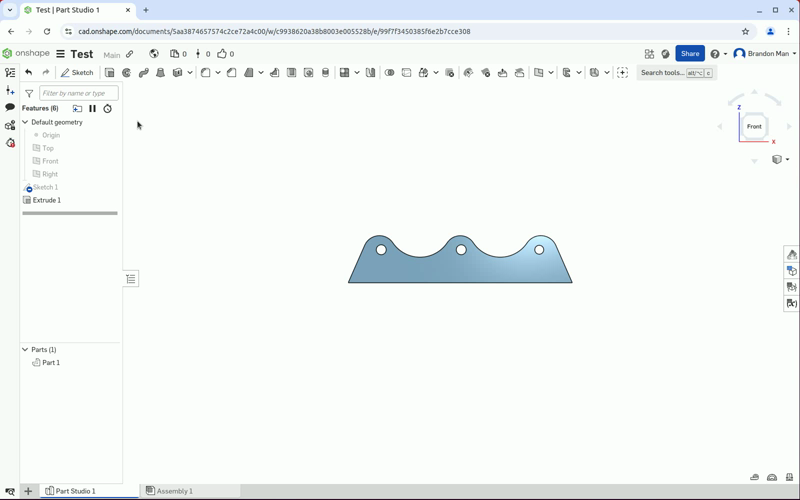
key(shift+h)
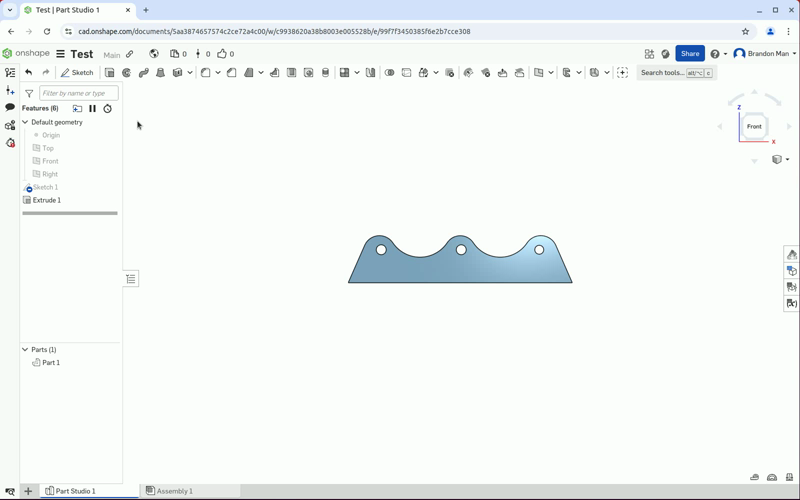
mouse_move(73, 189)
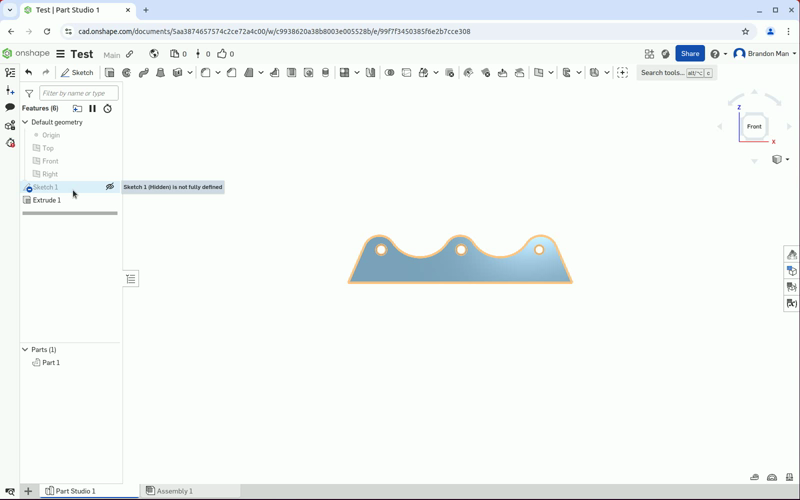
click(73, 189)
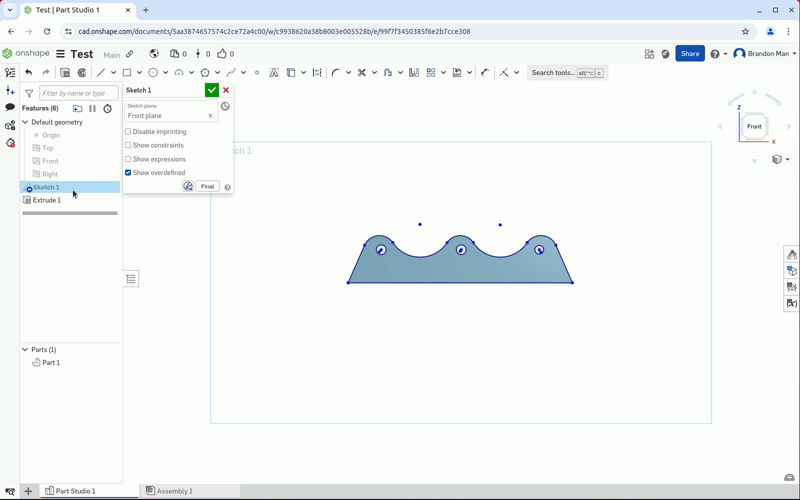
mouse_move(229, 92)
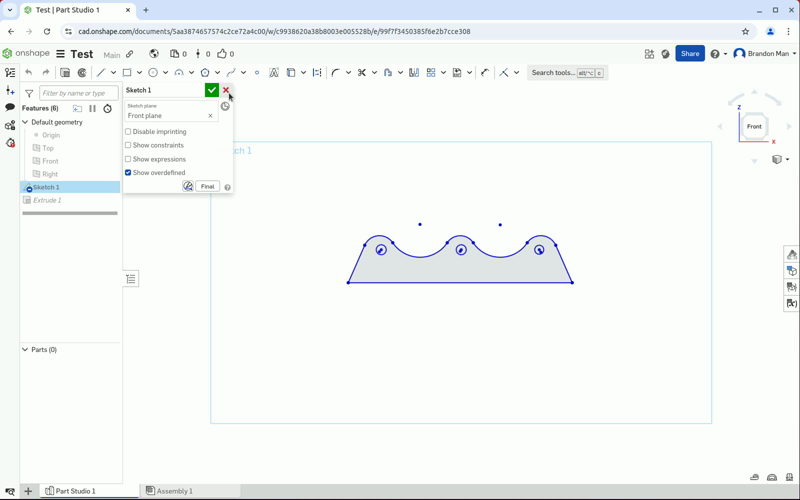
click(229, 92)
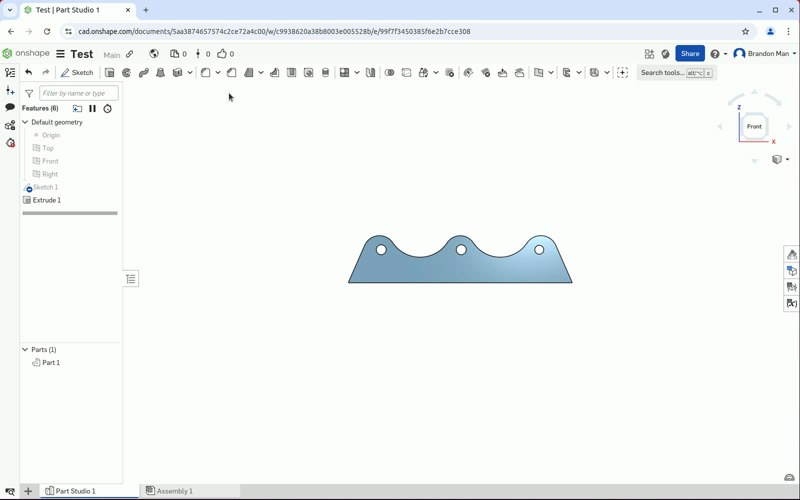
mouse_move(73, 352)
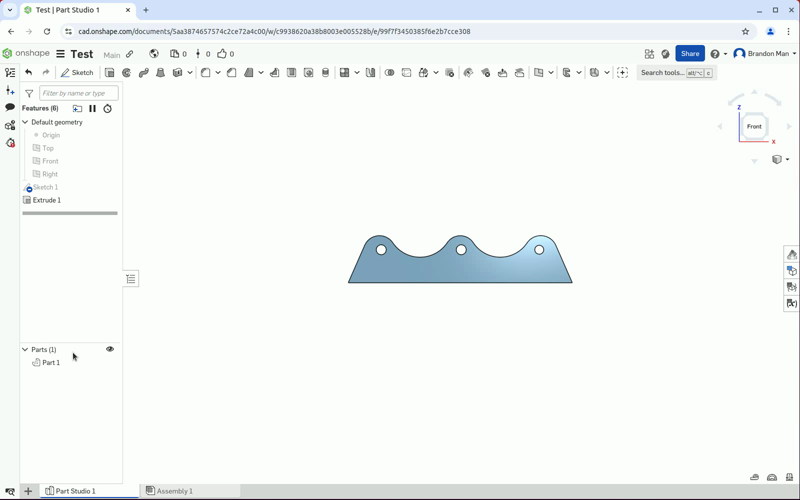
key(y)
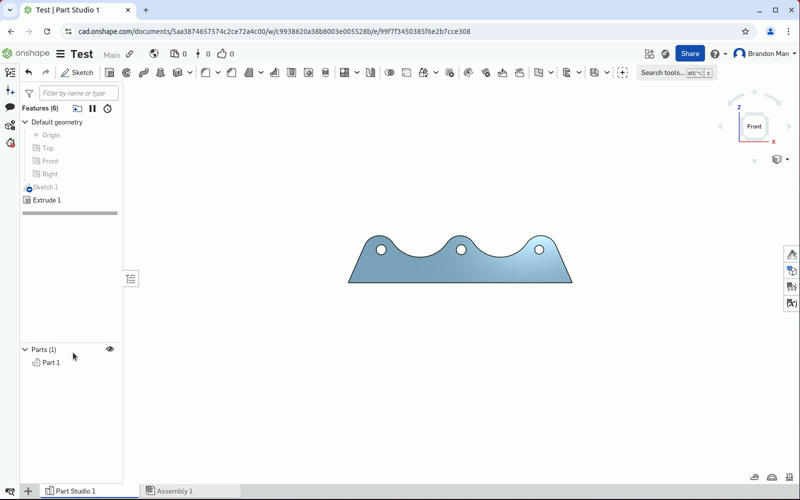
key(shift+p)
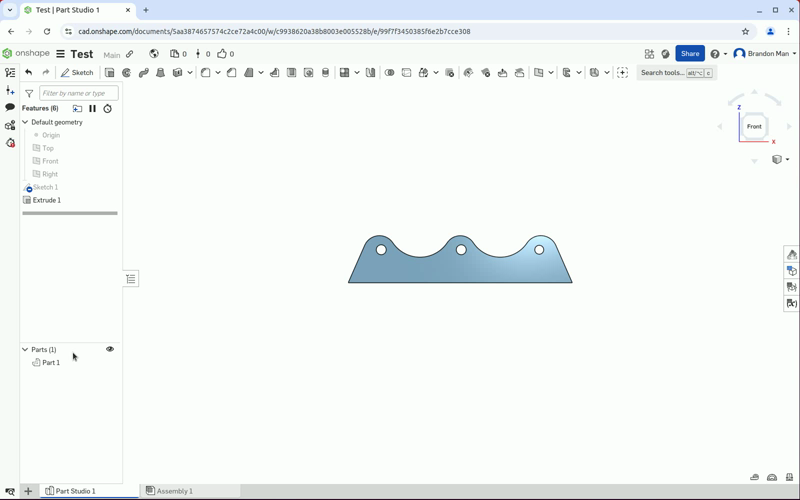
key(space)
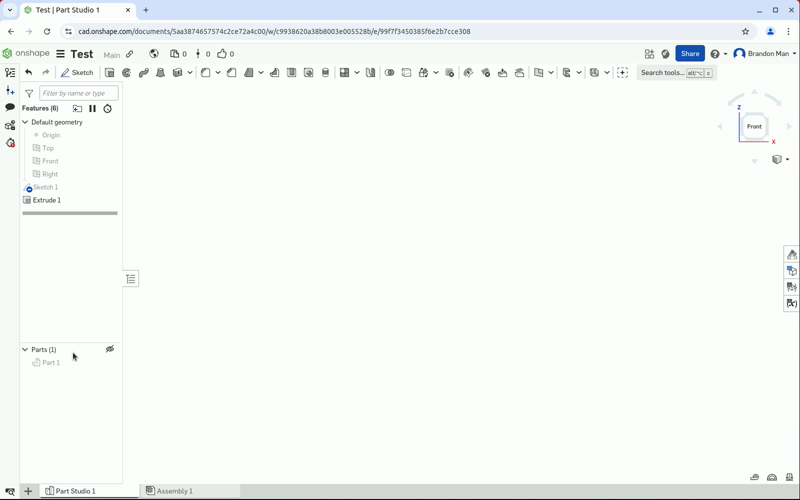
key_down(shift)
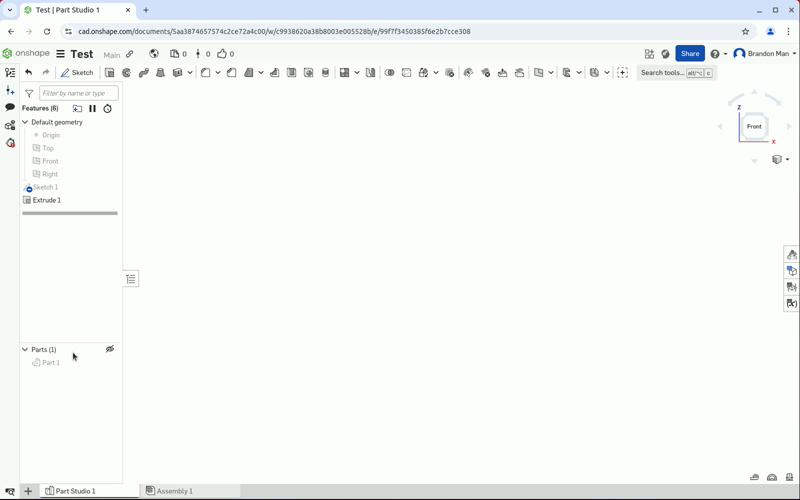
key(left)
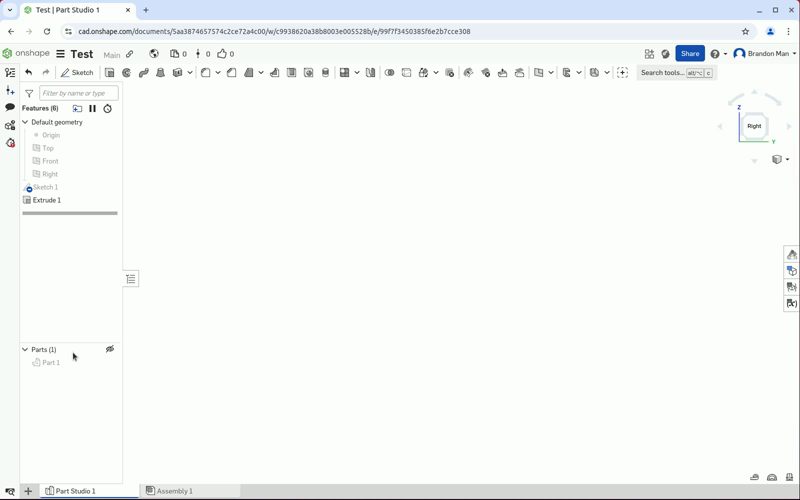
key_up(shift)
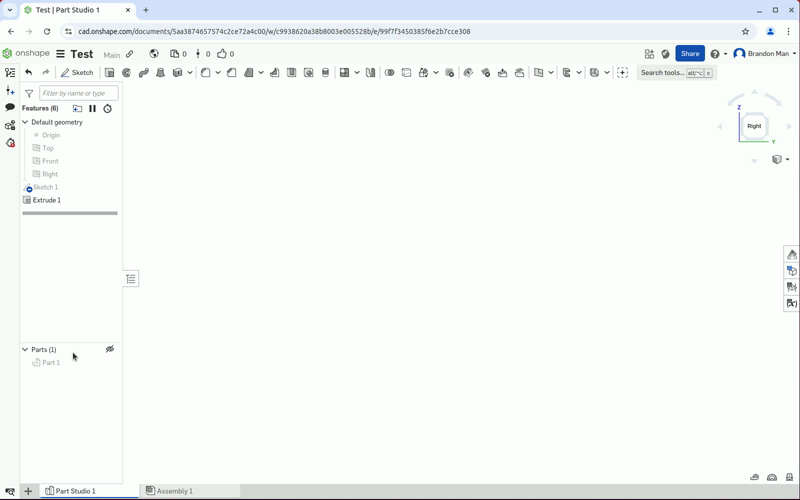
mouse_move(73, 352)
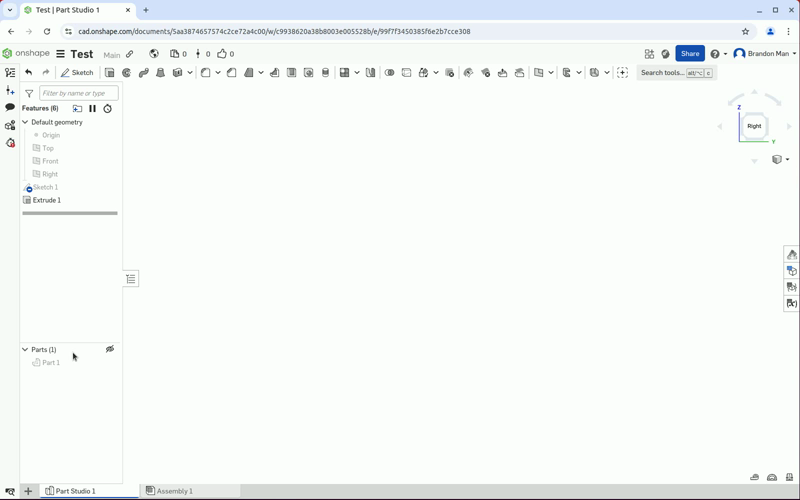
key(shift+y)
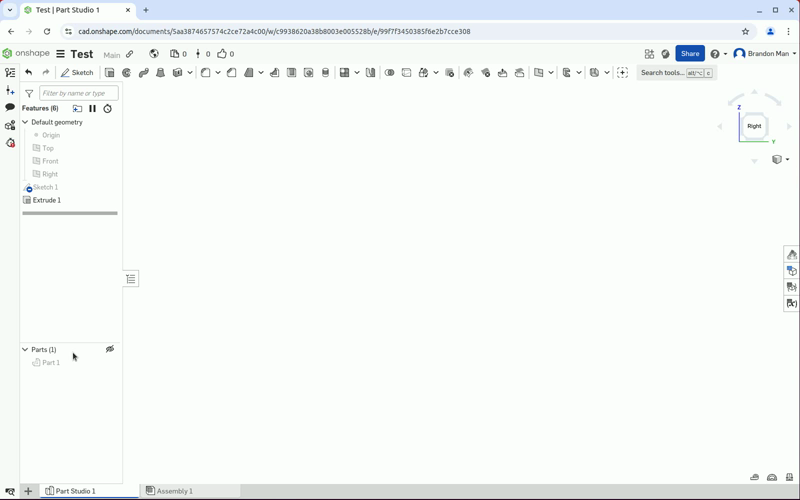
key(shift+s)
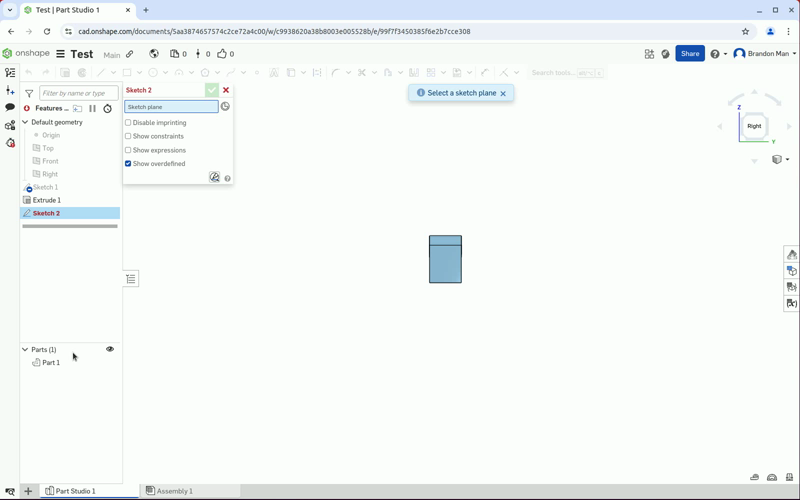
mouse_move(73, 176)
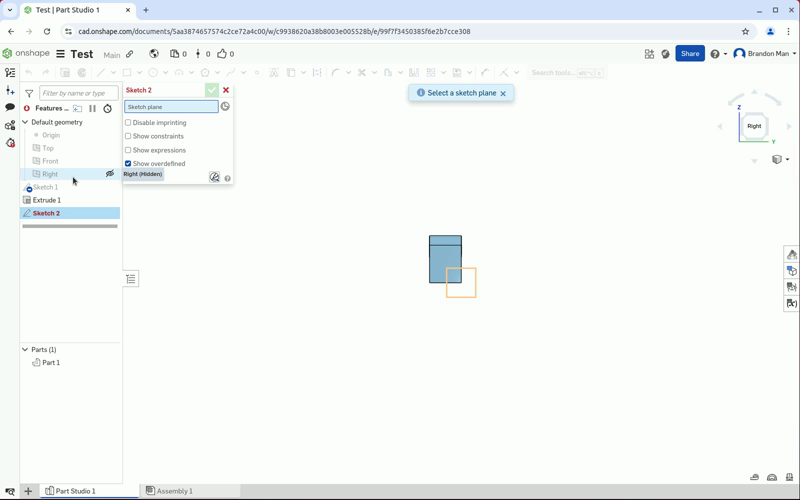
click(73, 176)
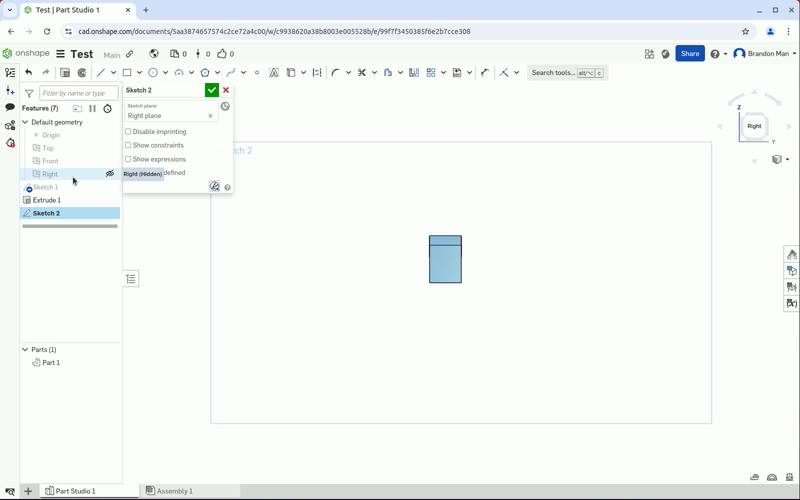
mouse_move(73, 352)
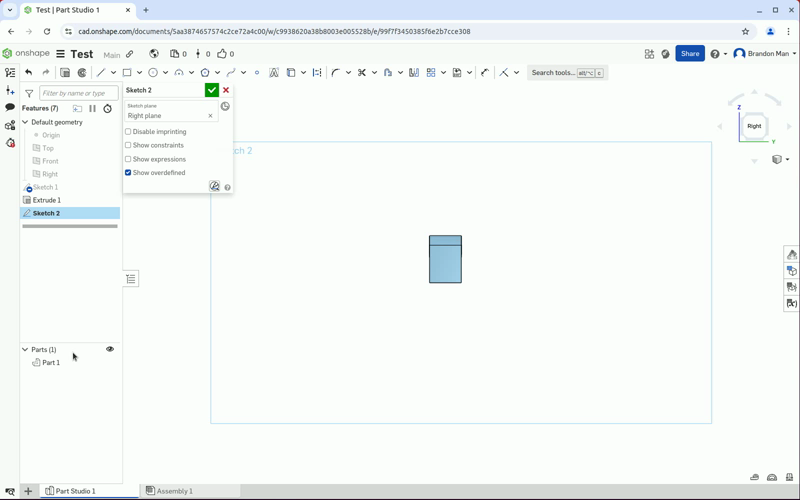
key(y)
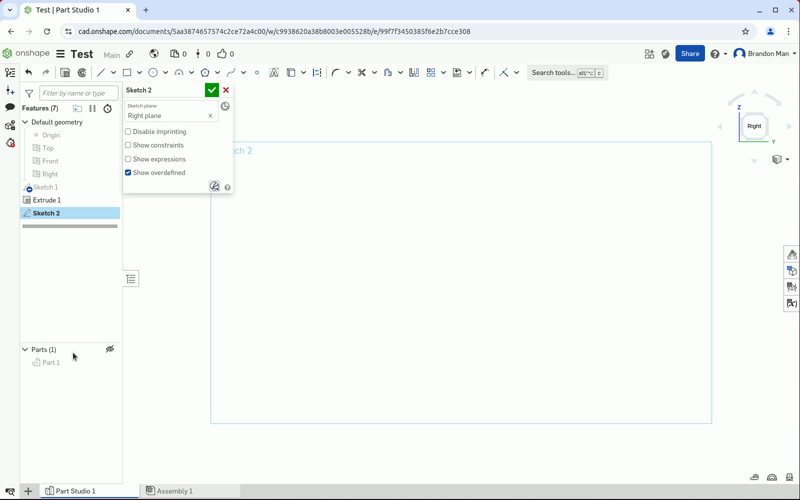
key(l)
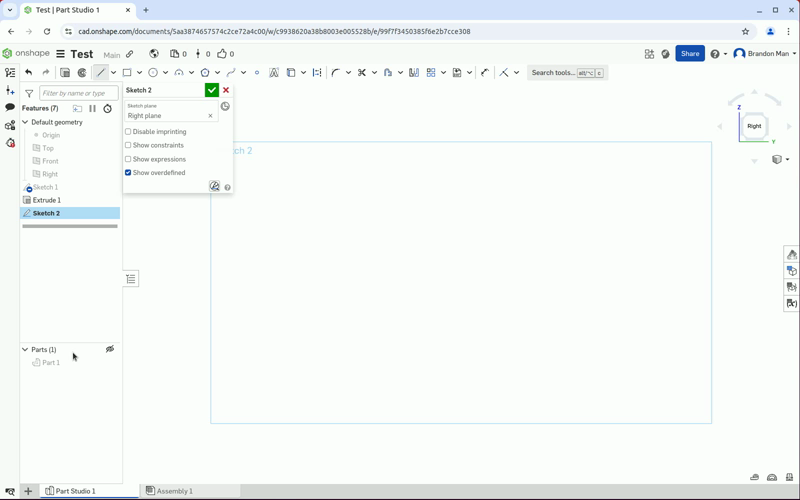
key_down(shift)
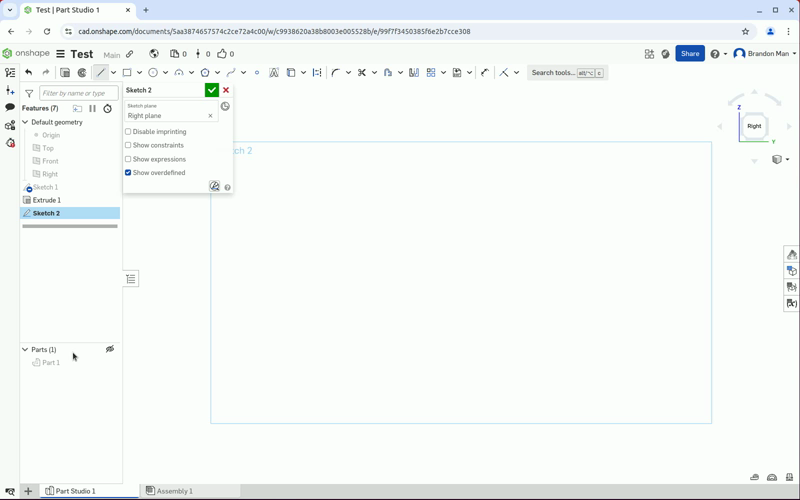
mouse_move(419, 286)
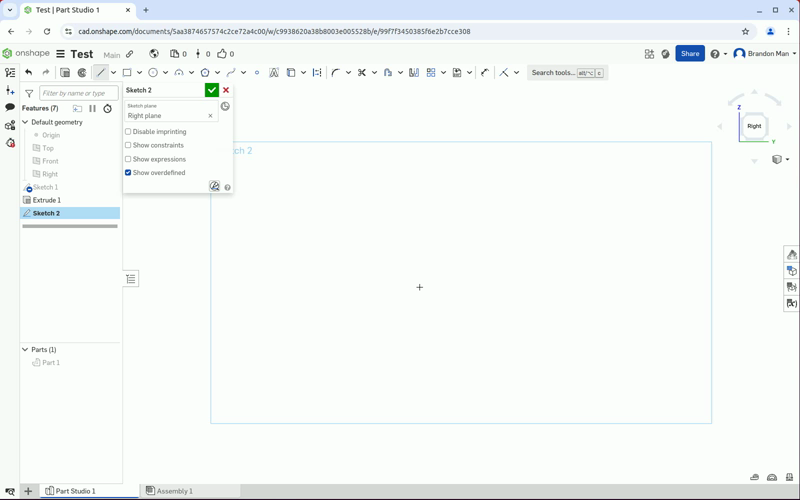
click(419, 286)
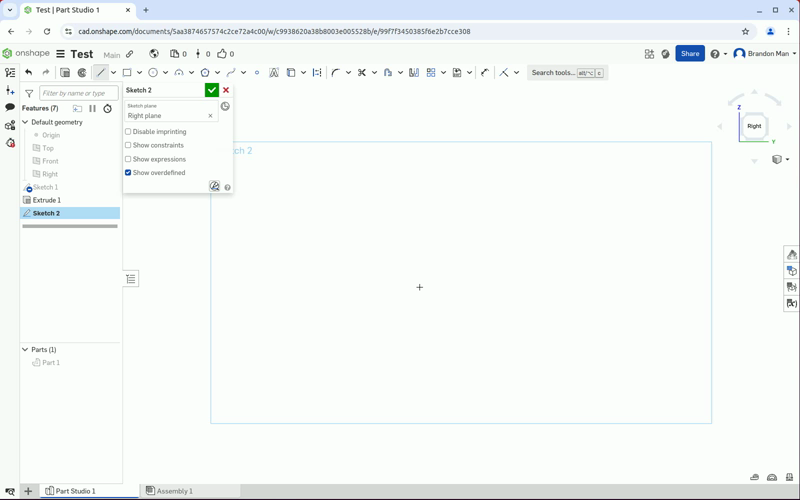
key_up(shift)
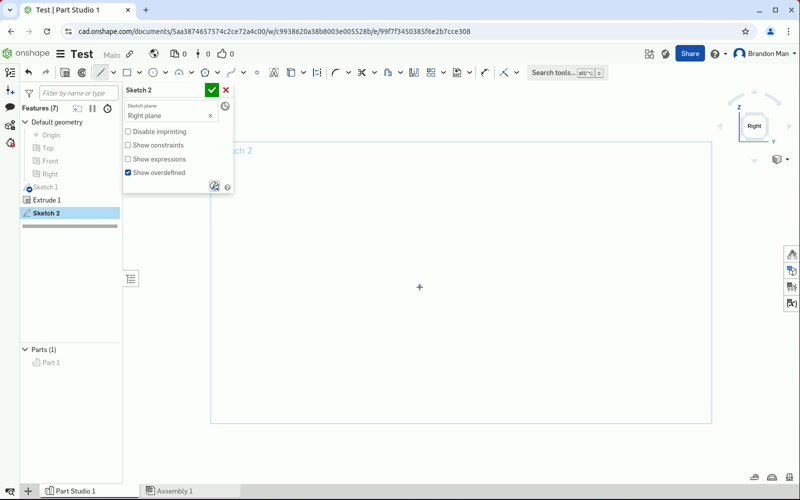
key_down(shift)
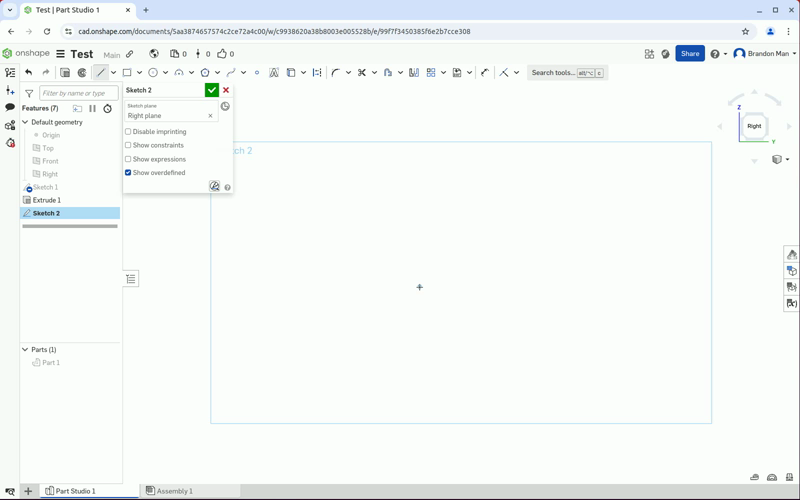
mouse_move(449, 286)
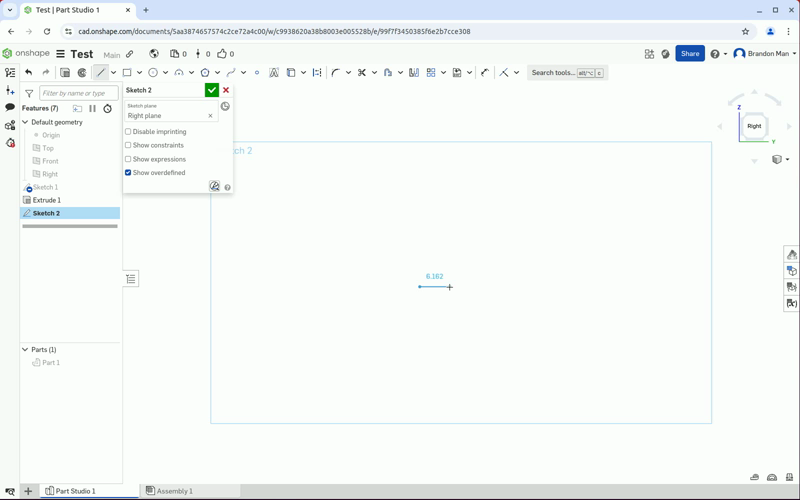
mouse_move(469, 286)
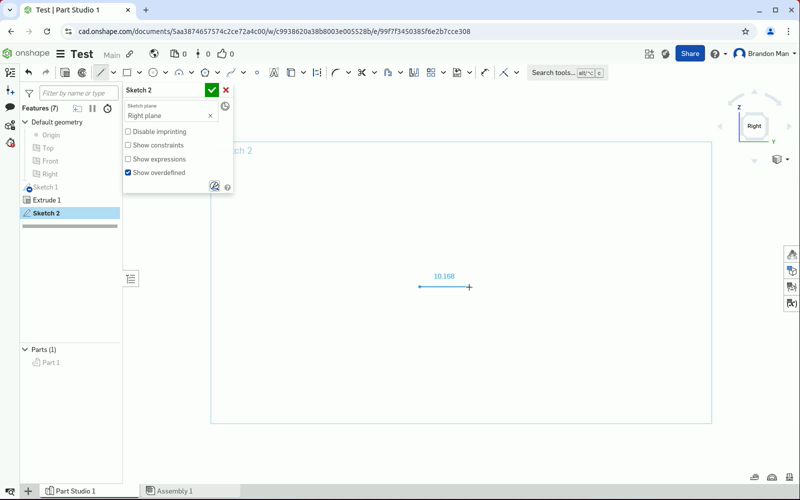
click(469, 286)
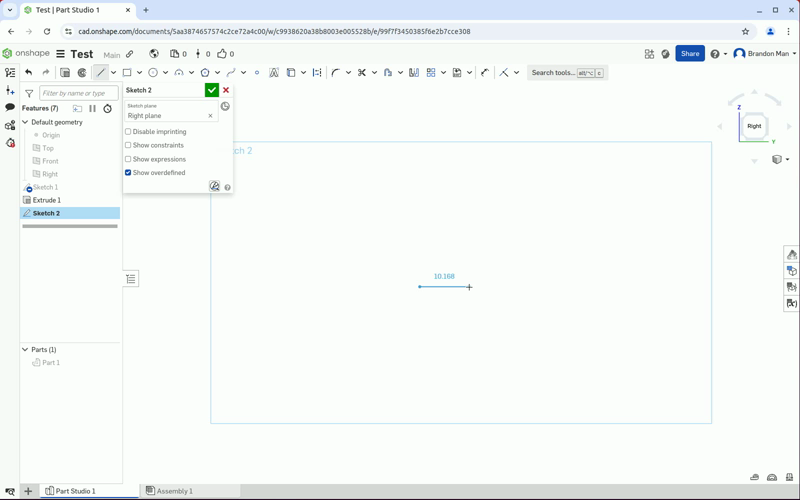
key_up(shift)
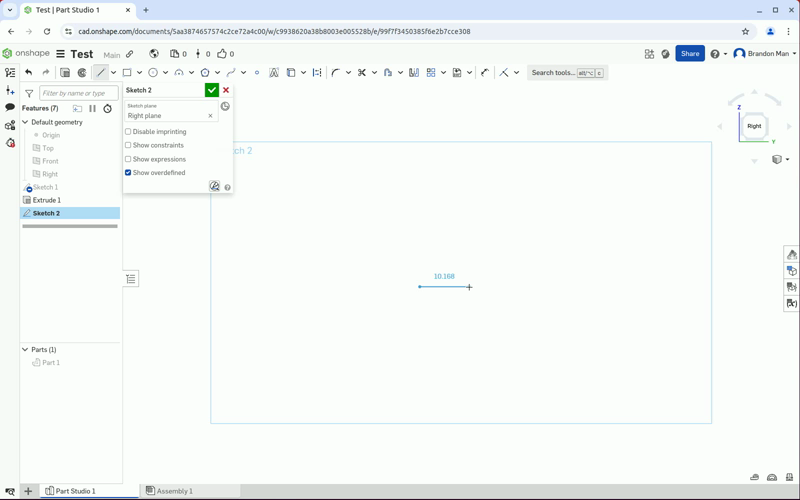
key_down(shift)
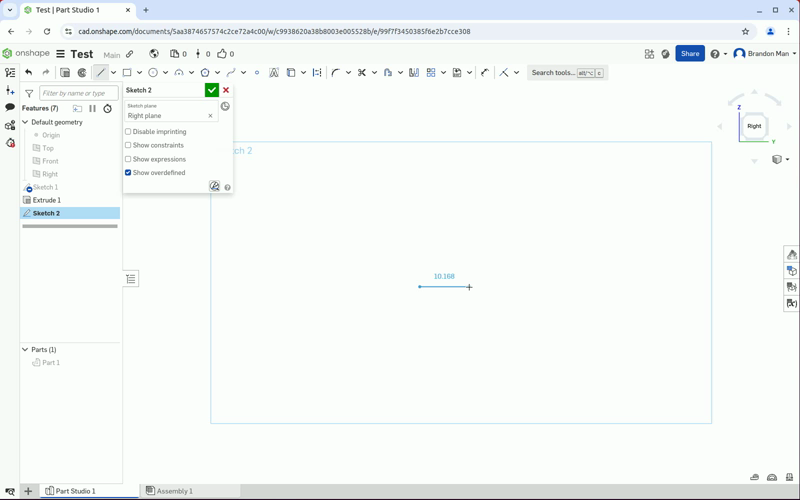
mouse_move(499, 286)
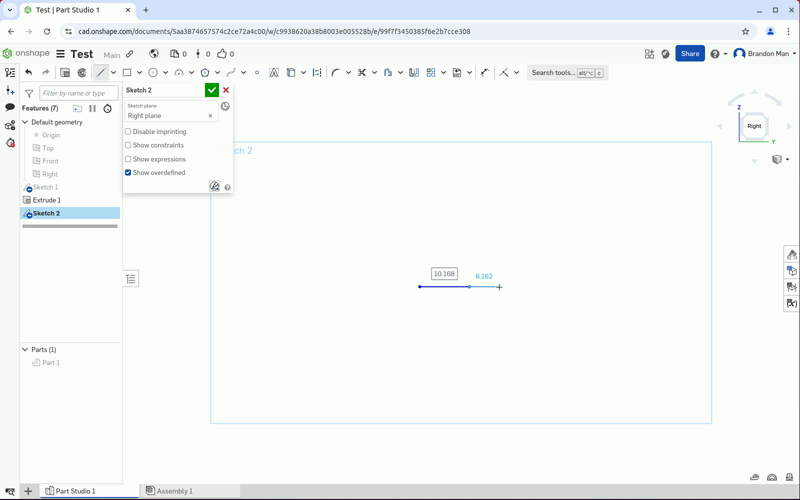
mouse_move(469, 228)
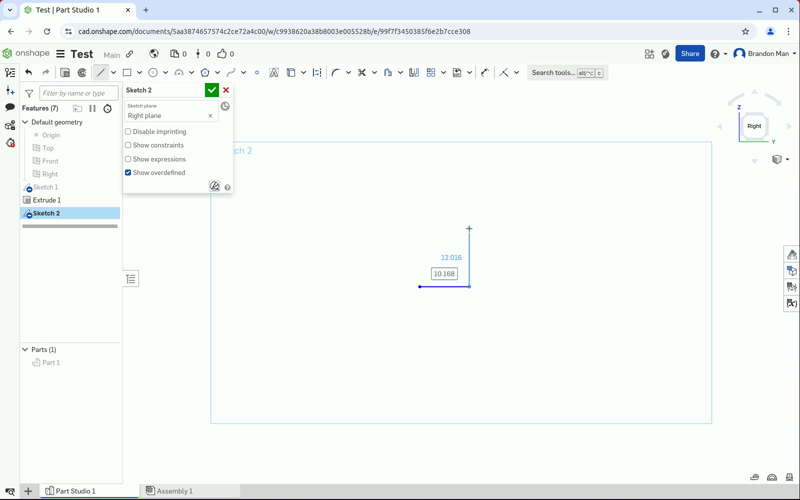
click(469, 228)
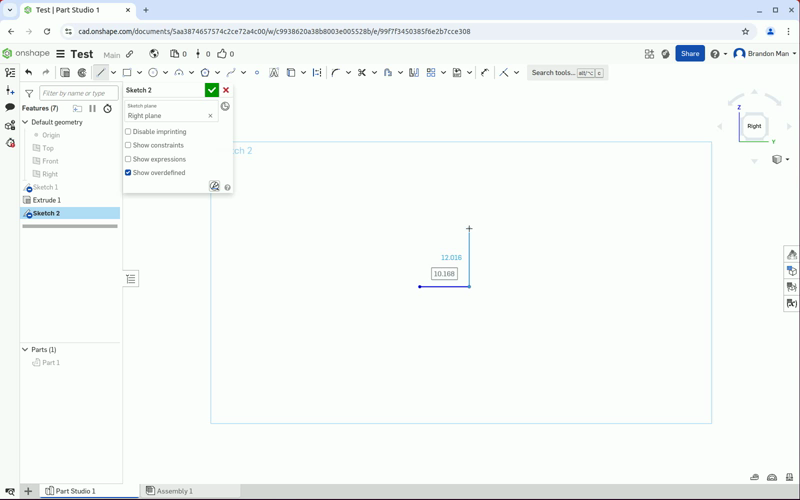
key_up(shift)
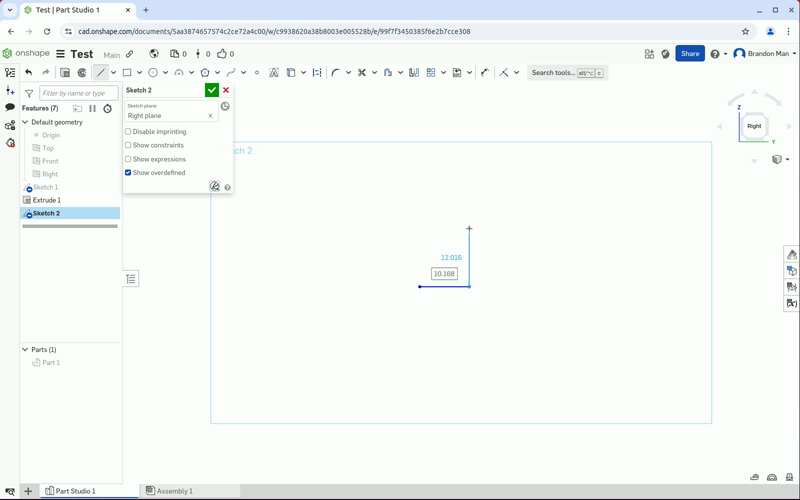
key_down(shift)
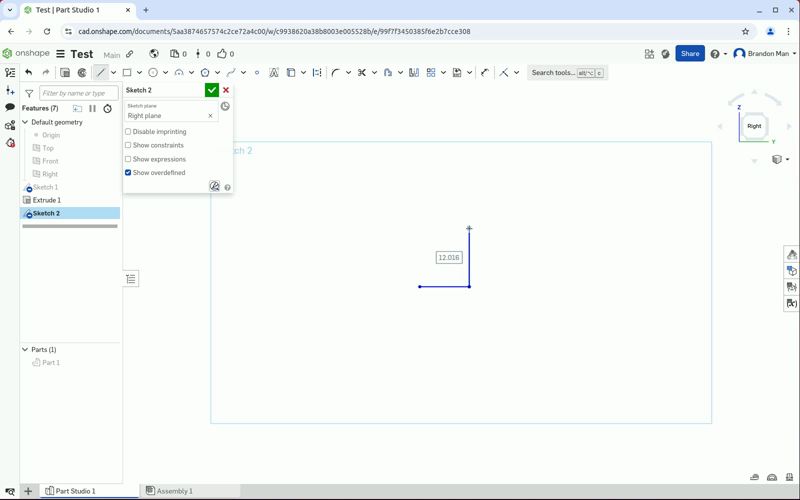
mouse_move(499, 228)
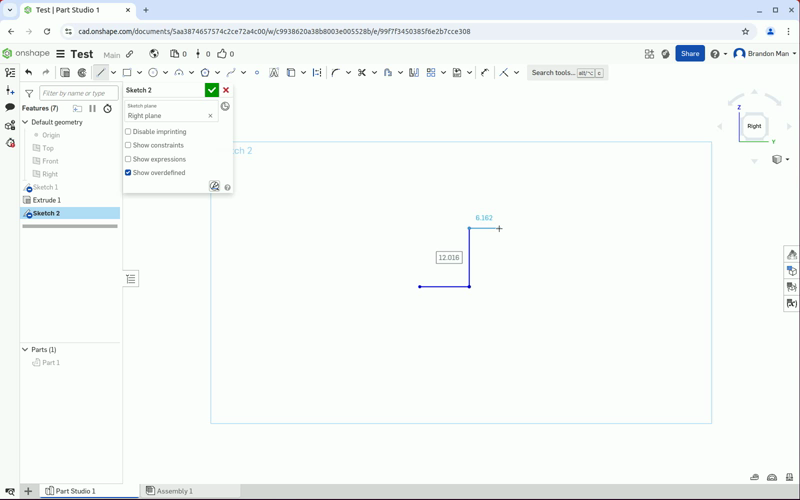
mouse_move(419, 228)
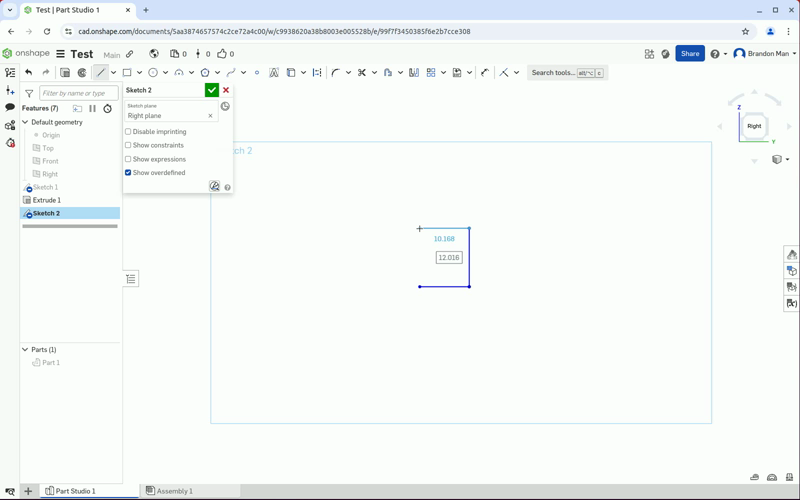
click(419, 228)
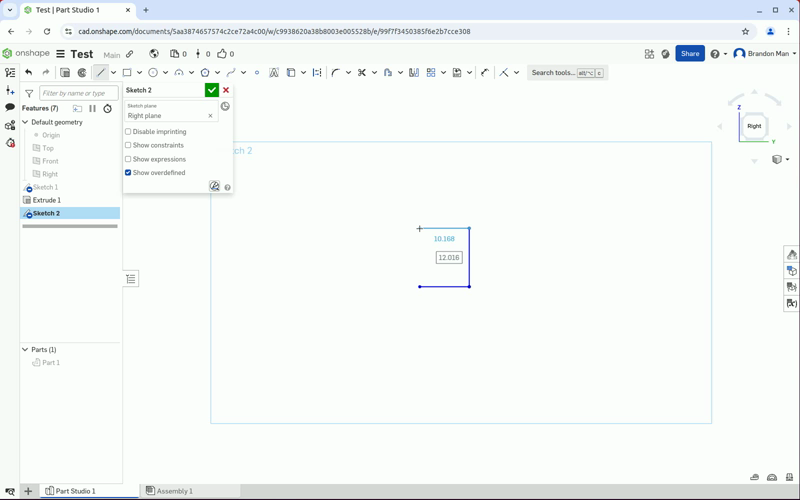
key_up(shift)
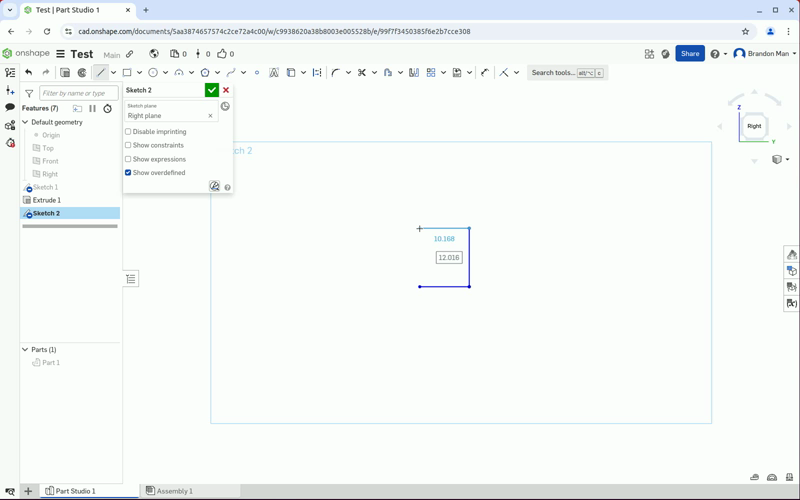
mouse_move(449, 228)
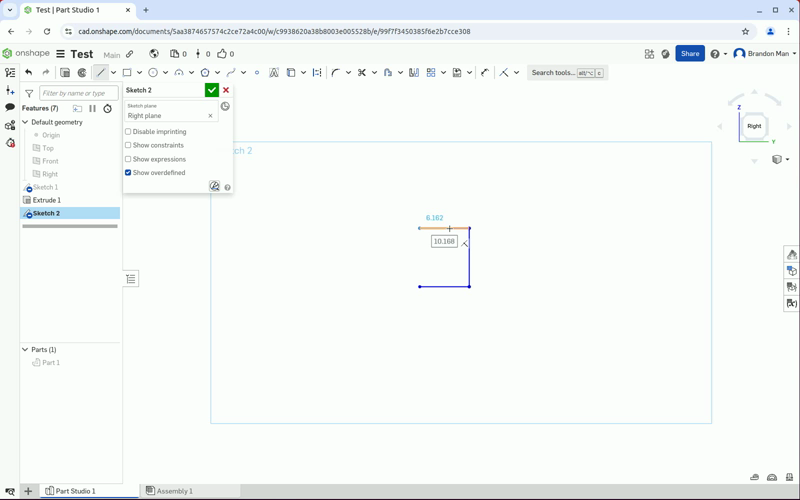
key_down(shift)
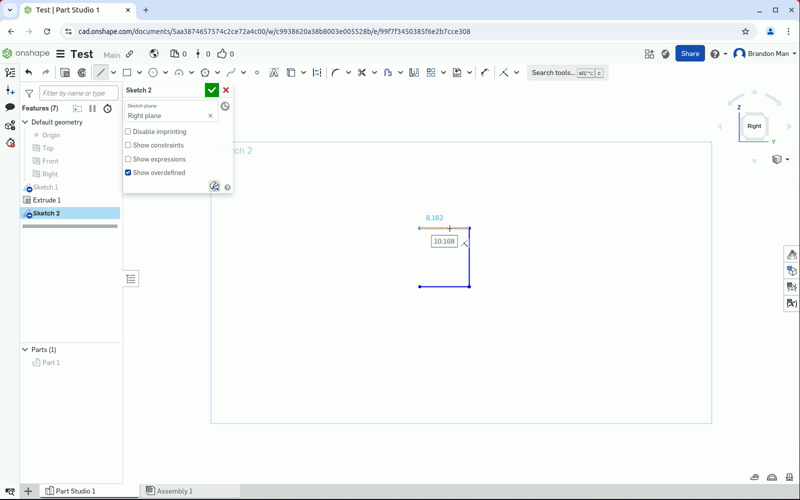
mouse_move(419, 286)
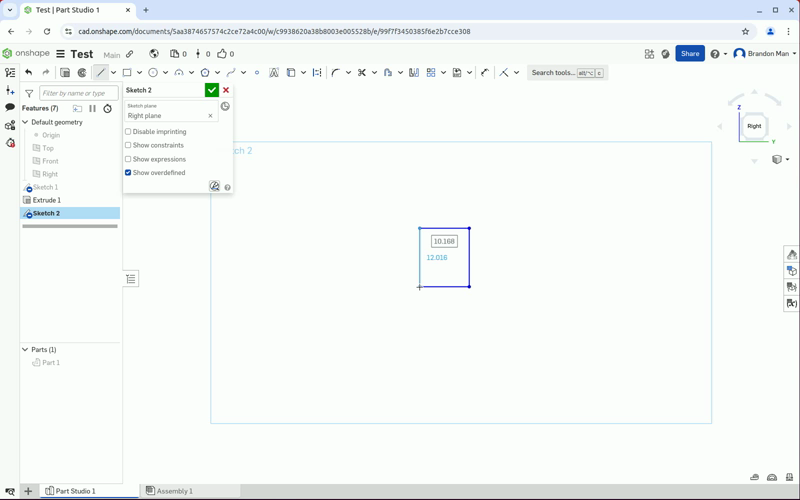
key_up(shift)
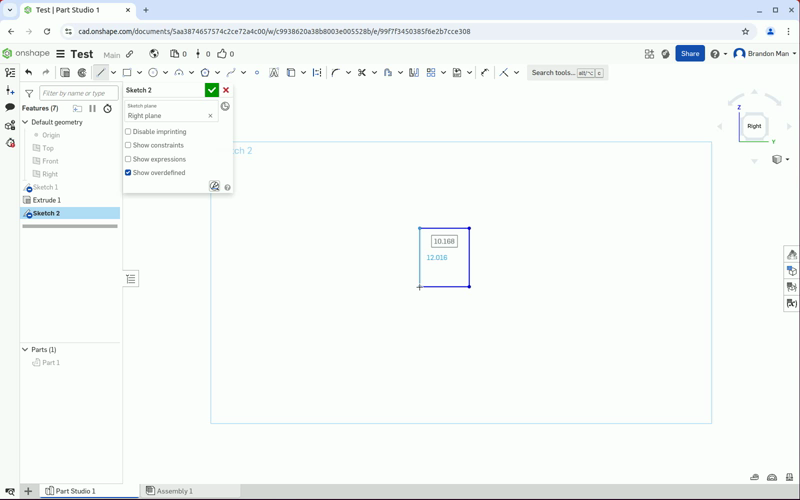
click(419, 286)
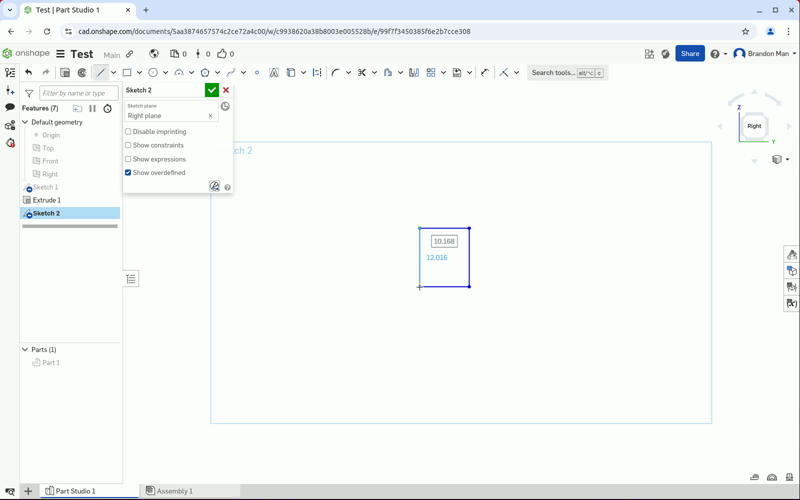
key(esc)
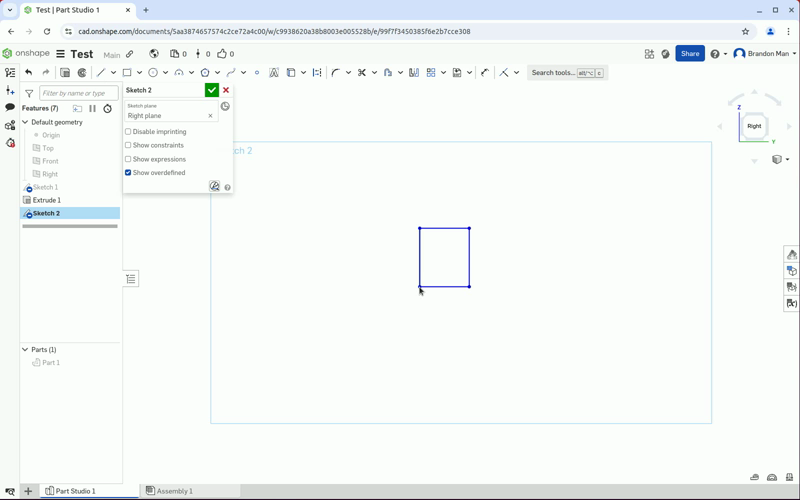
key(l)
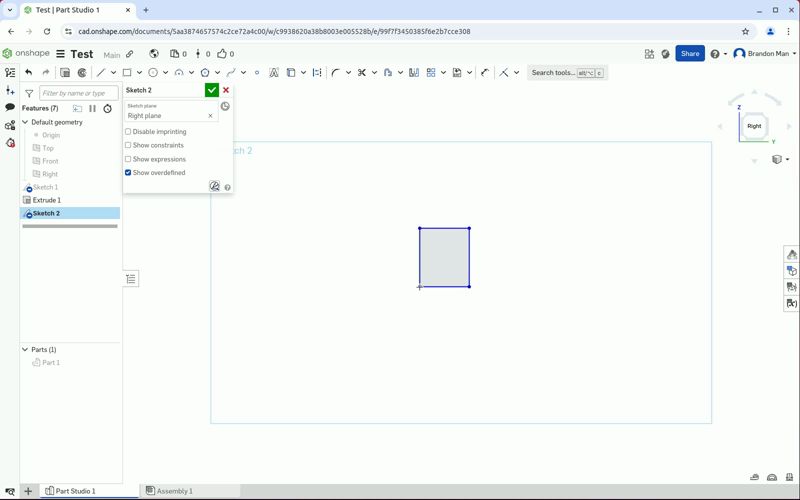
key_down(shift)
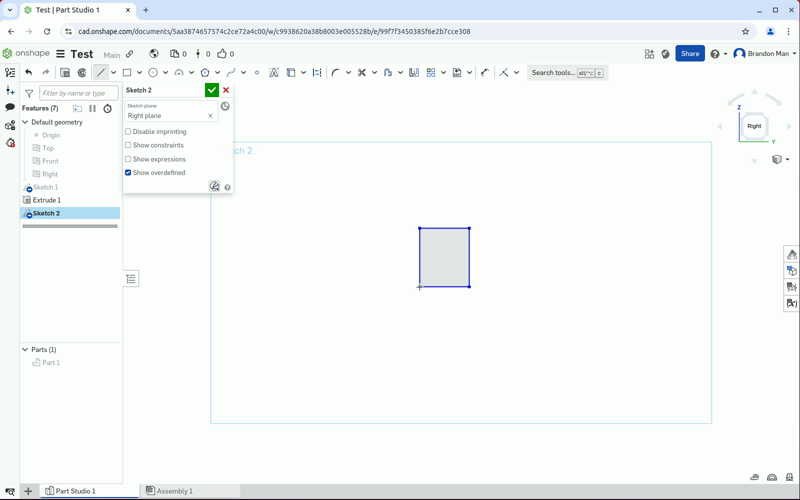
mouse_move(428, 282)
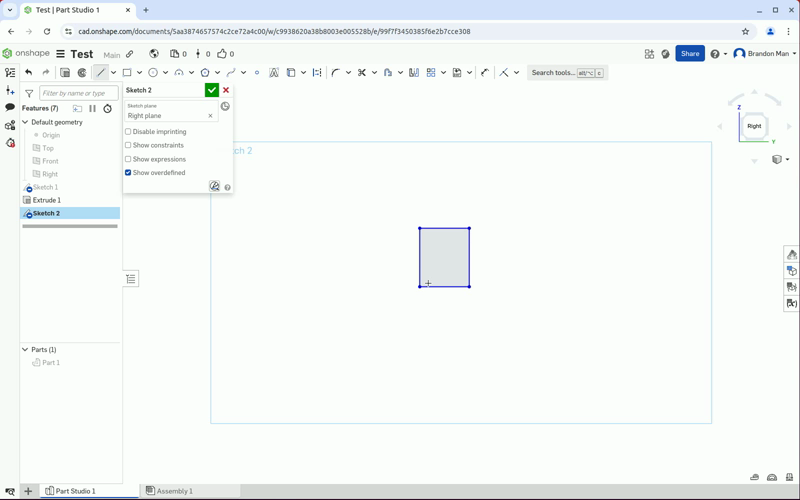
click(428, 282)
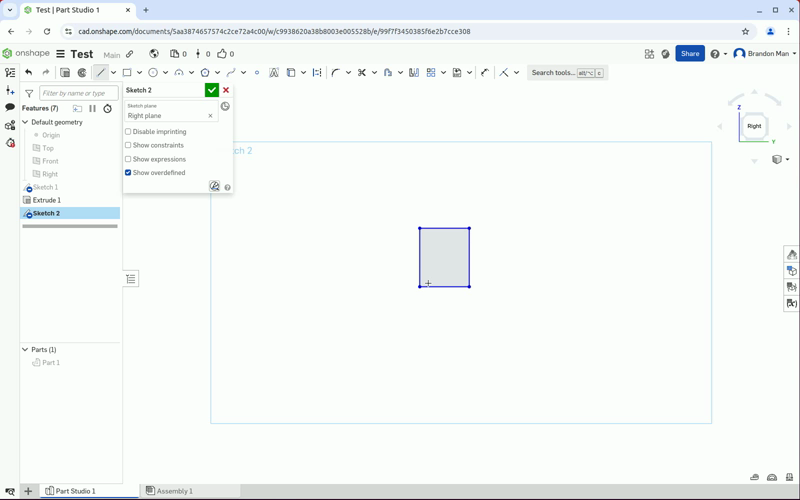
key_up(shift)
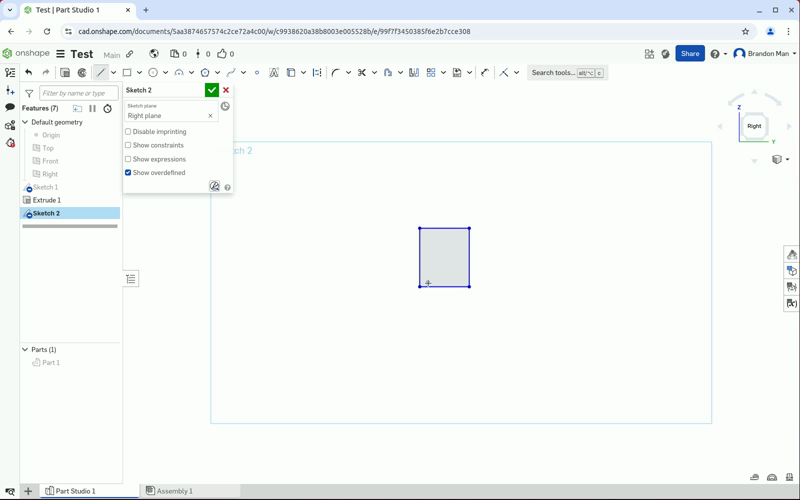
key_down(shift)
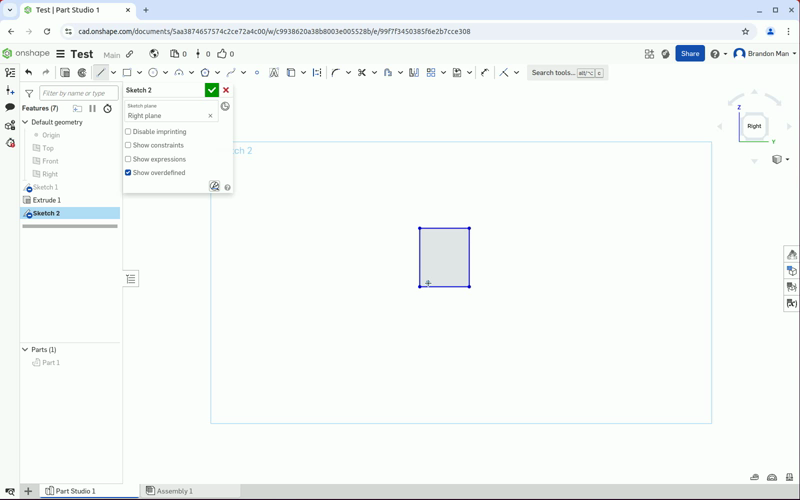
mouse_move(458, 282)
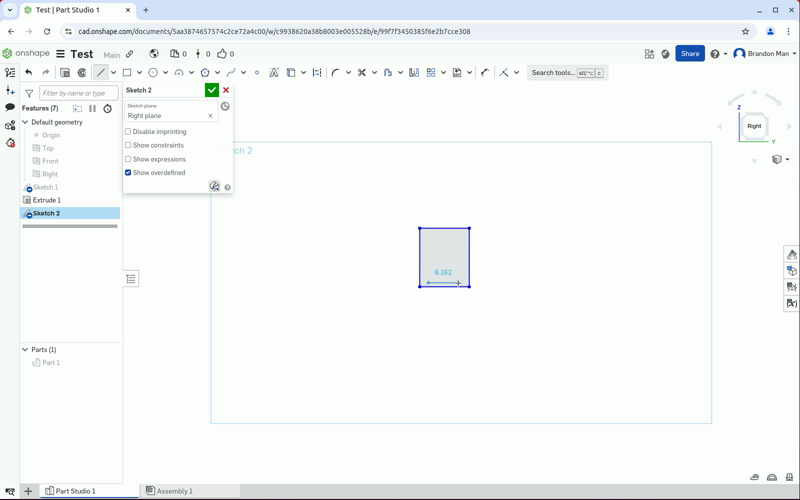
mouse_move(460, 275)
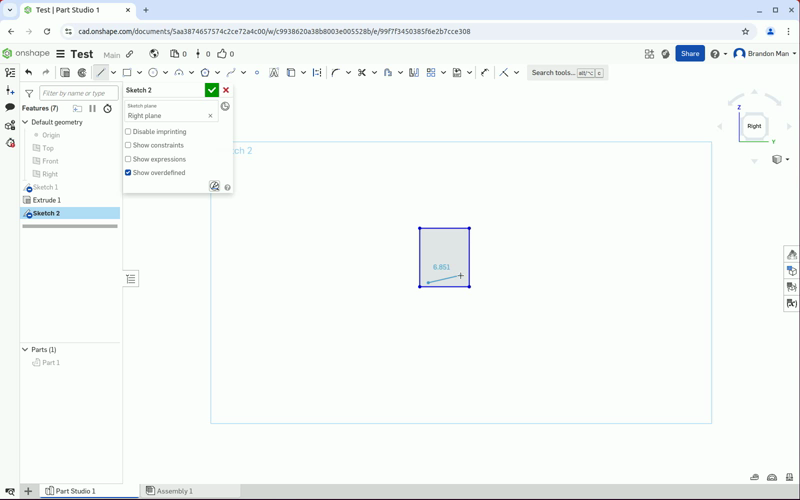
click(460, 275)
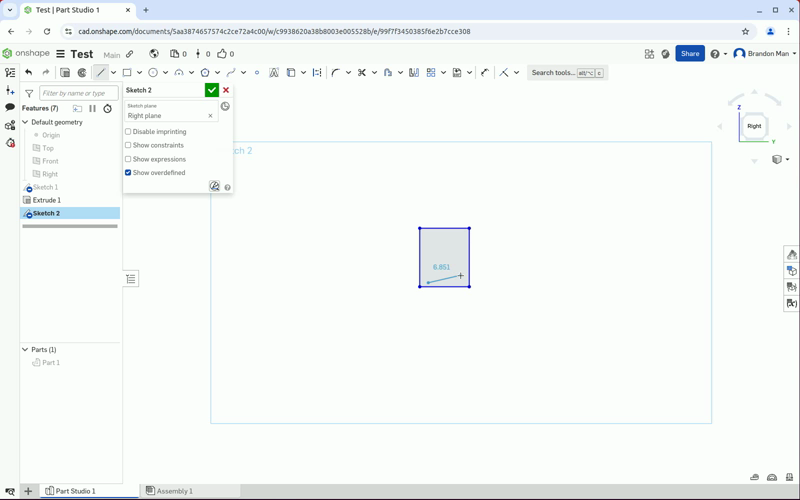
key_up(shift)
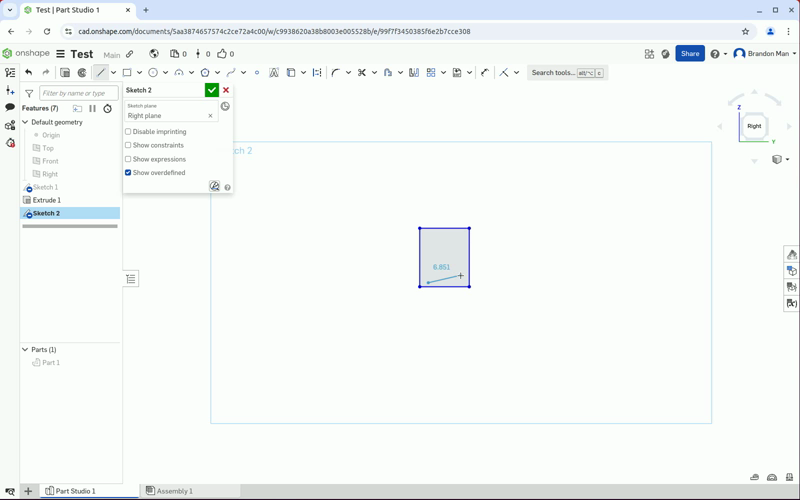
key_down(shift)
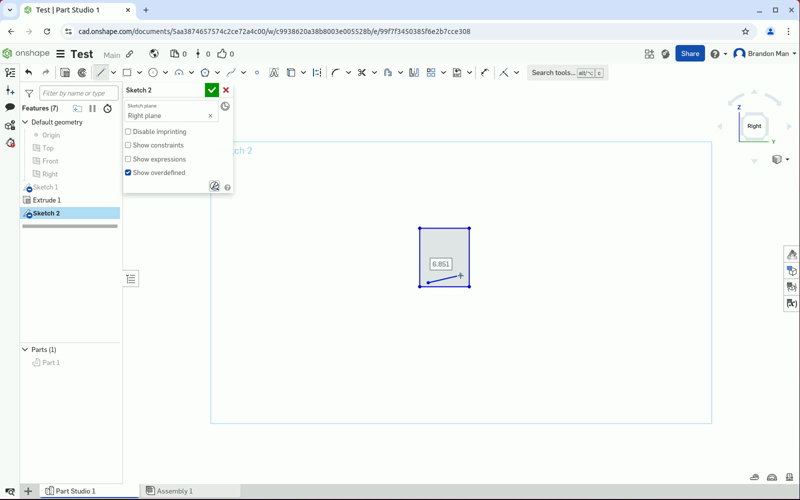
mouse_move(490, 275)
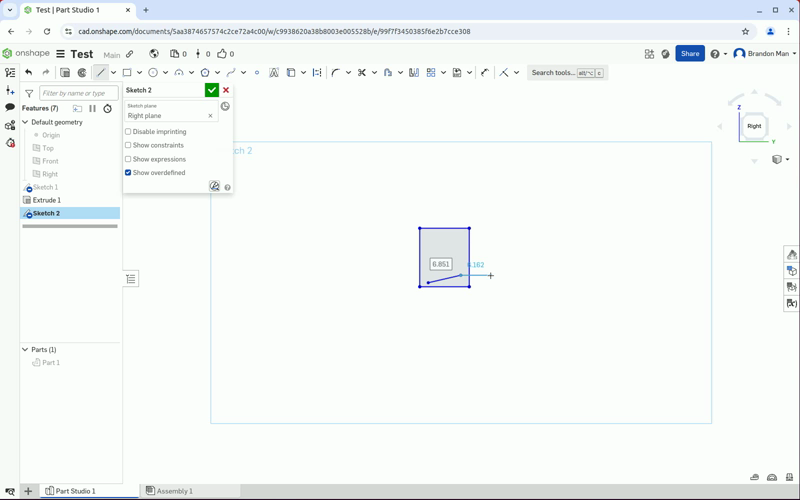
mouse_move(460, 234)
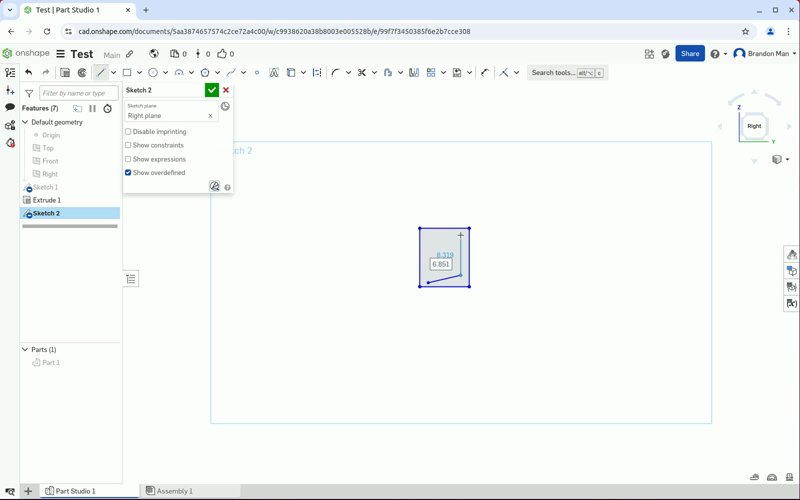
click(460, 234)
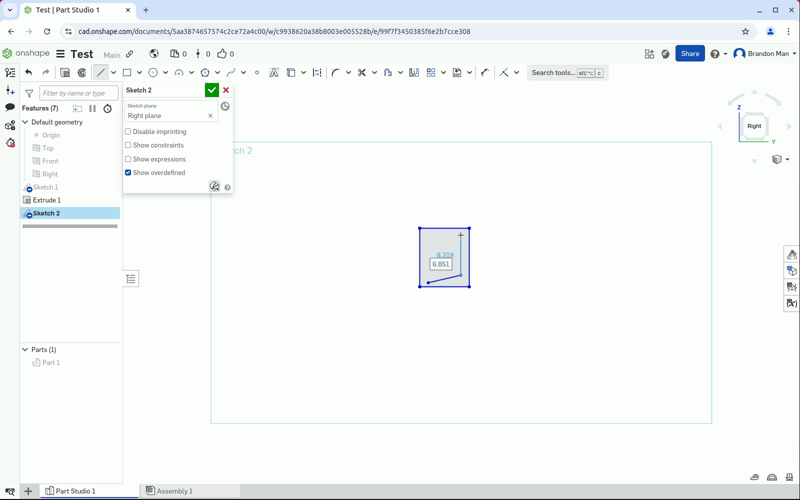
key_up(shift)
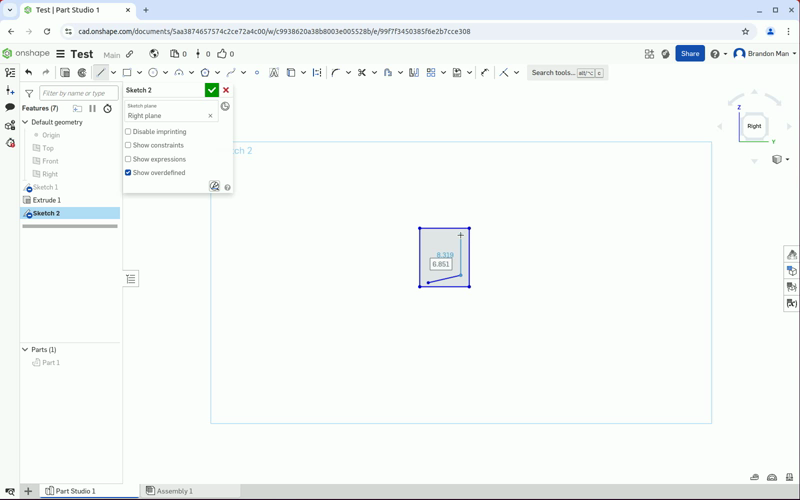
key_down(shift)
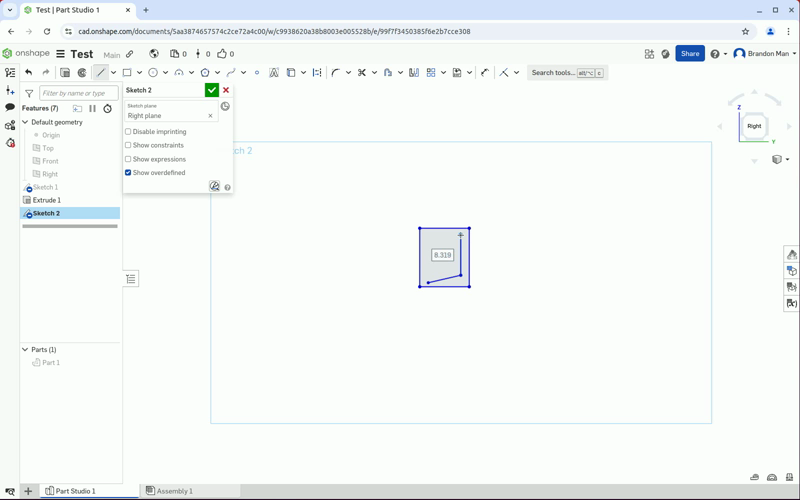
mouse_move(490, 234)
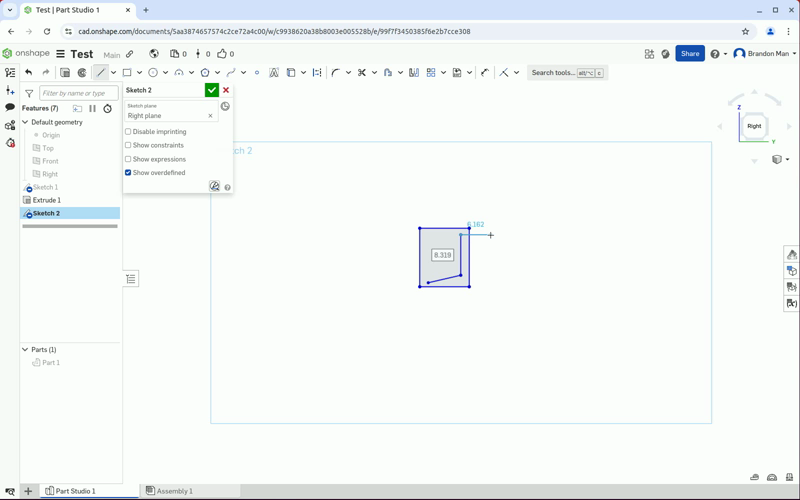
mouse_move(450, 234)
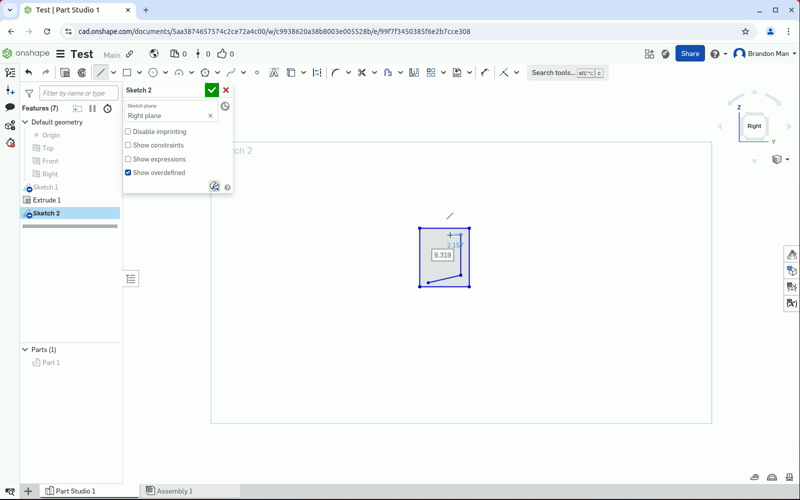
click(450, 234)
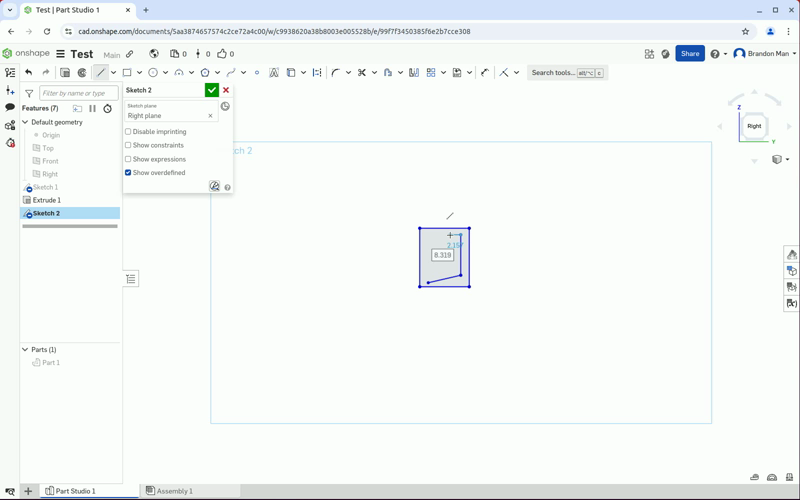
key_up(shift)
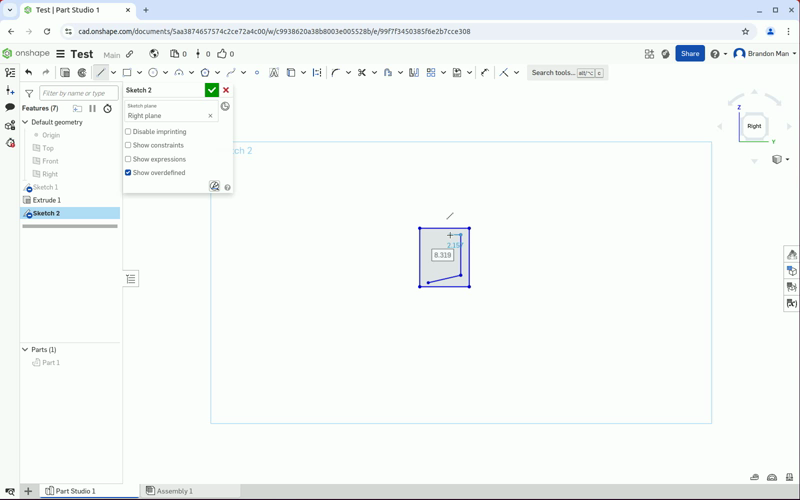
key_down(shift)
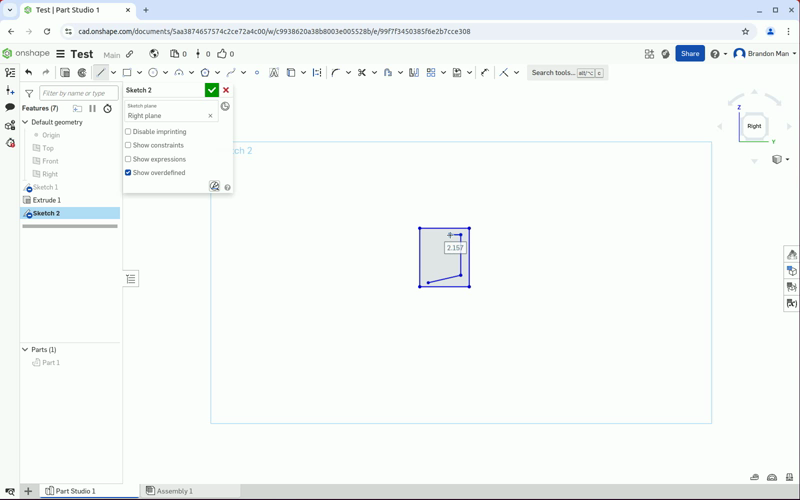
mouse_move(480, 234)
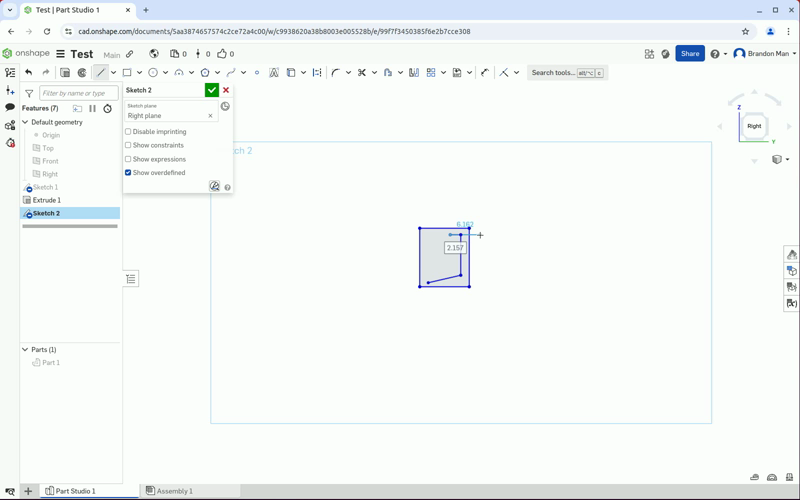
mouse_move(450, 252)
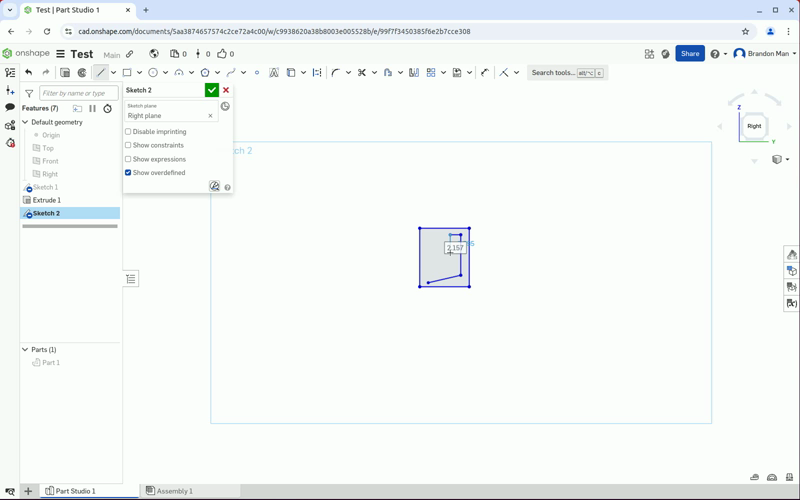
click(450, 252)
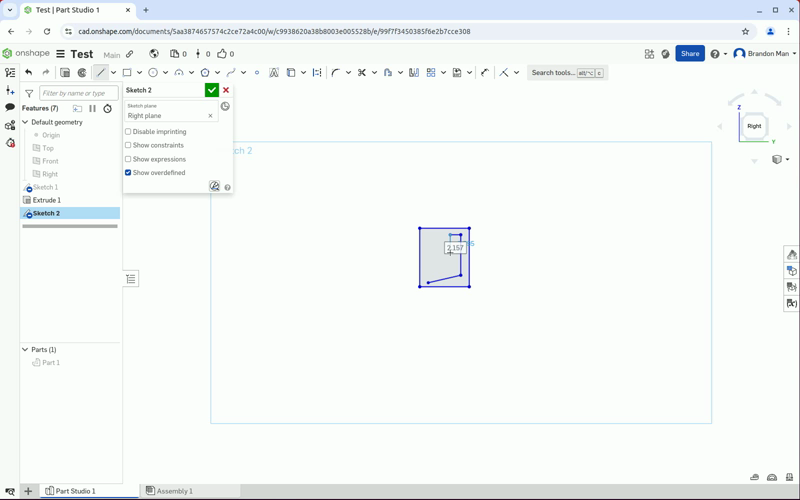
key_up(shift)
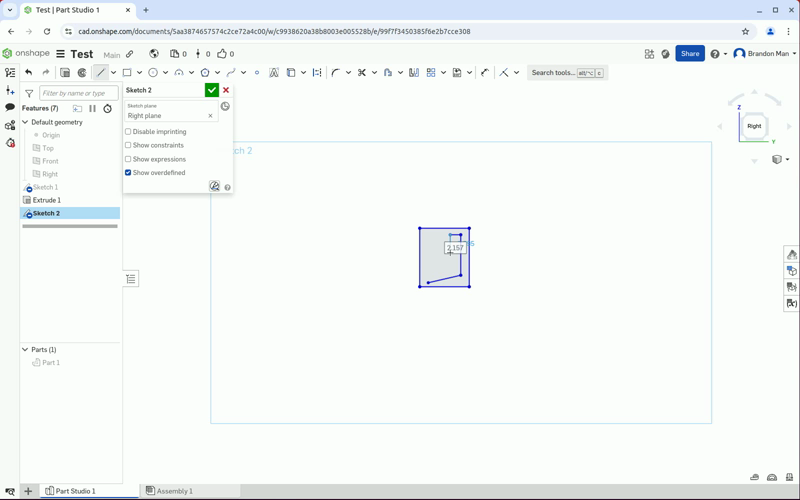
key(esc)
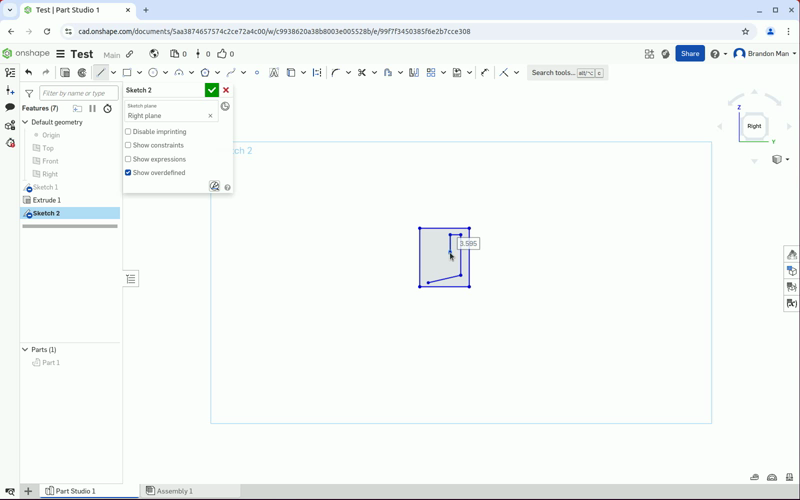
key(a)
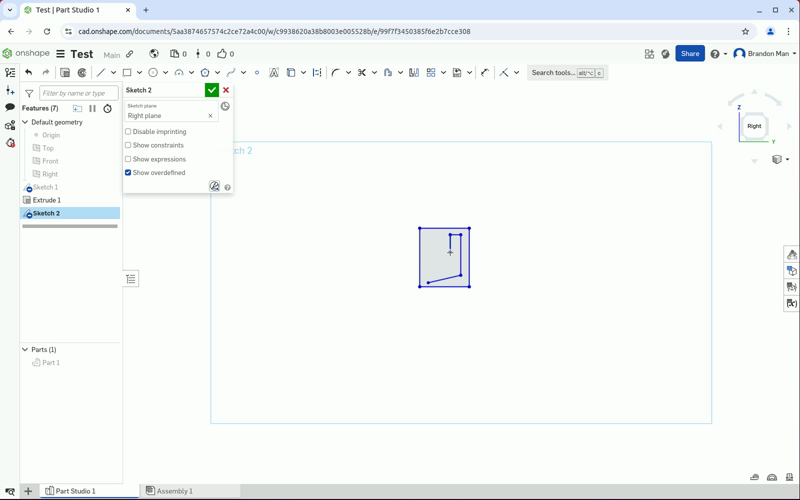
mouse_move(450, 252)
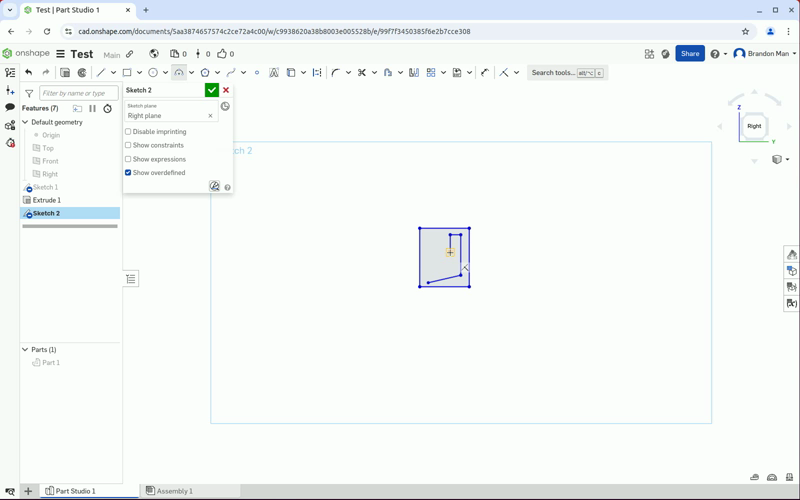
click(450, 252)
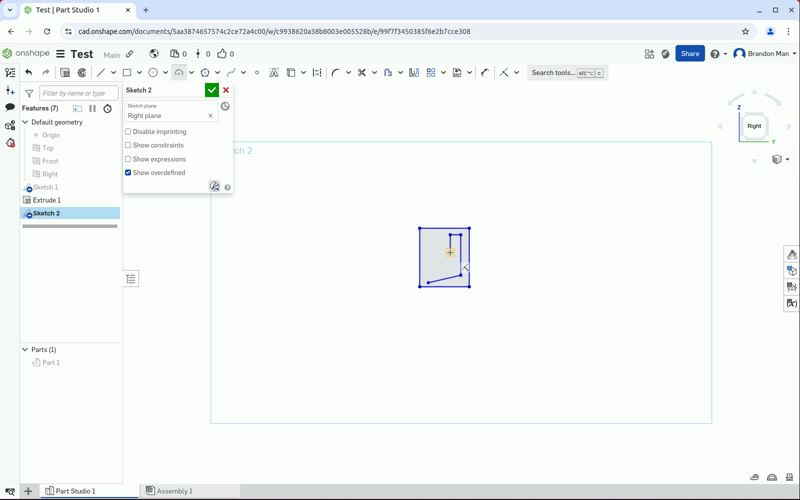
key_down(shift)
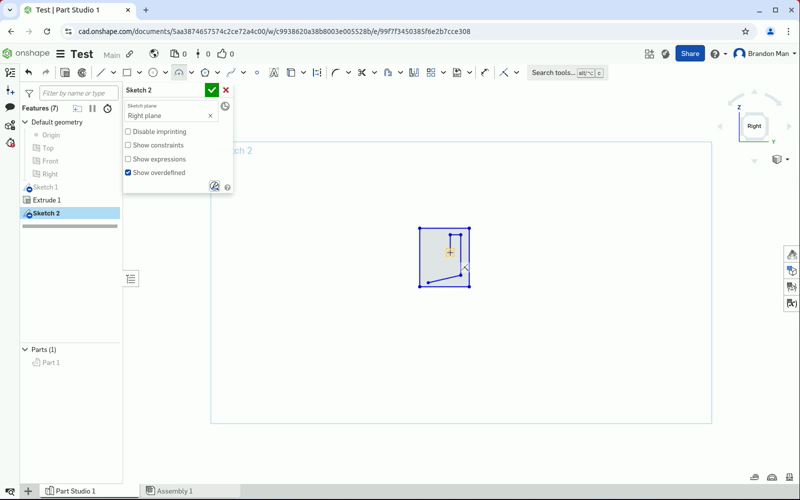
mouse_move(438, 267)
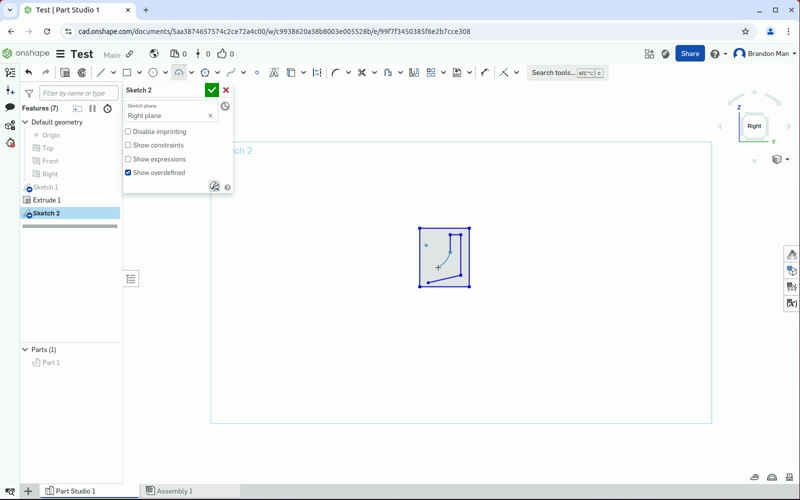
click(438, 267)
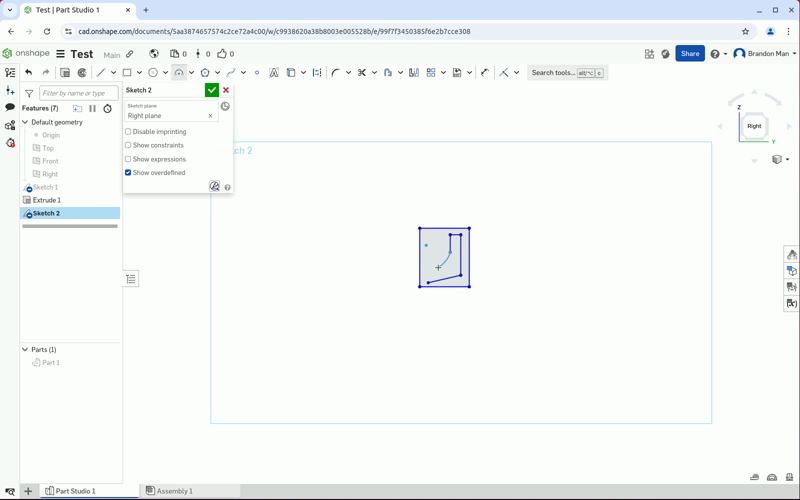
mouse_move(447, 261)
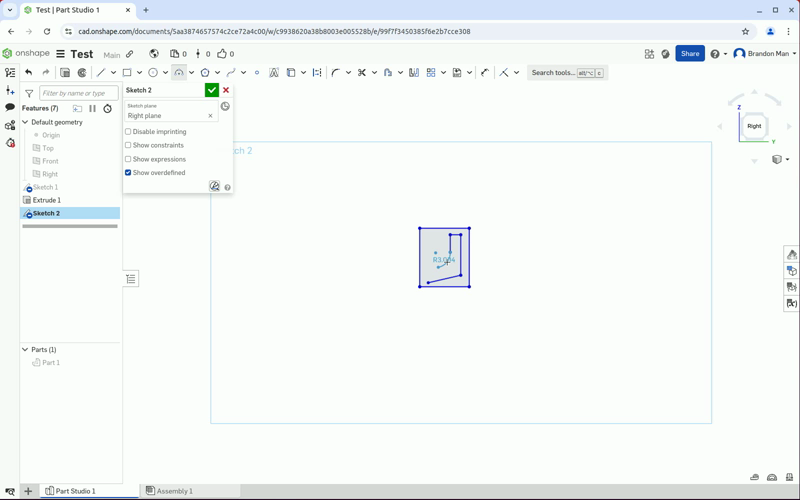
click(447, 261)
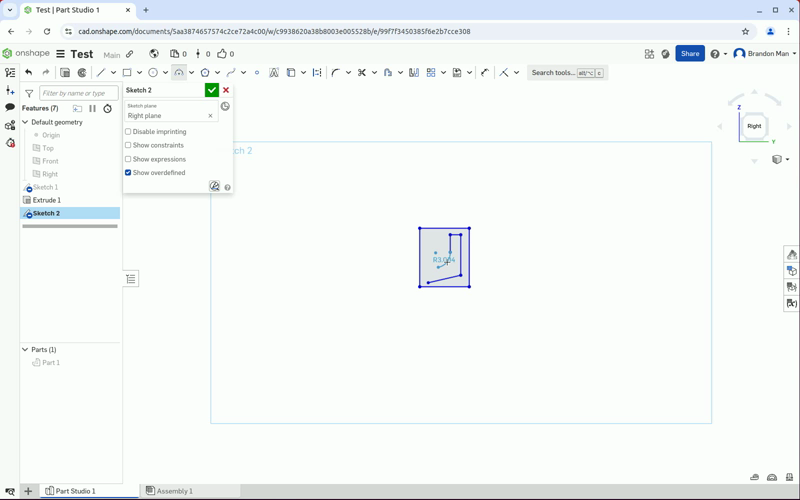
key_up(shift)
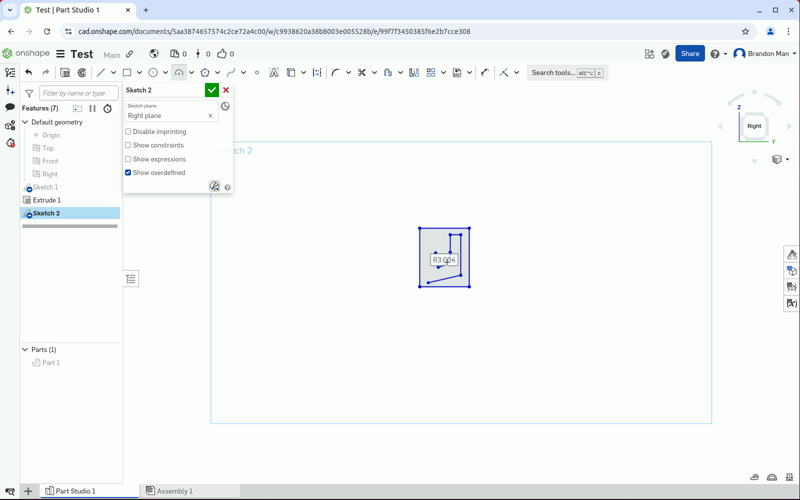
key(esc)
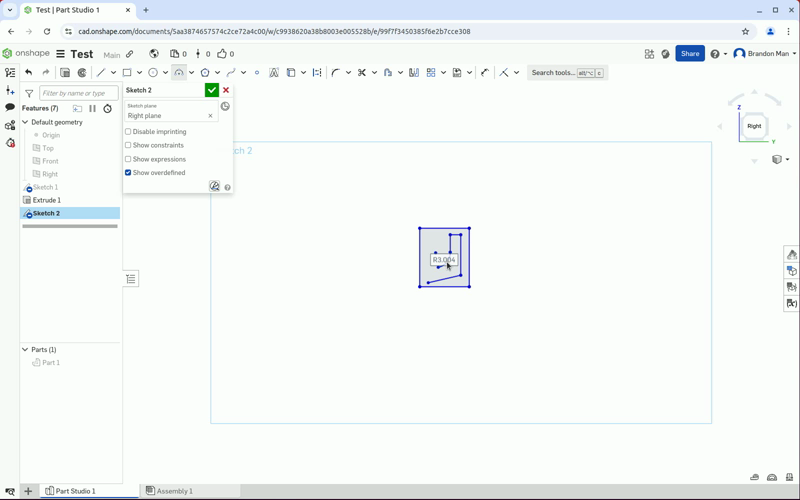
key(l)
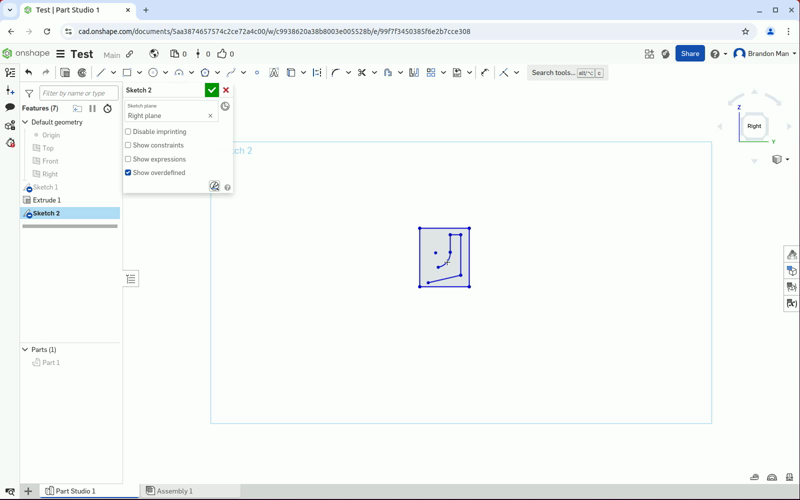
mouse_move(438, 267)
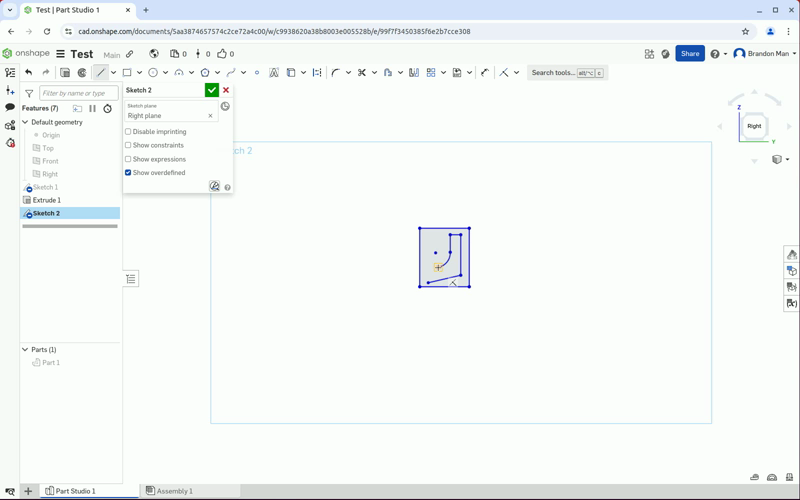
click(438, 267)
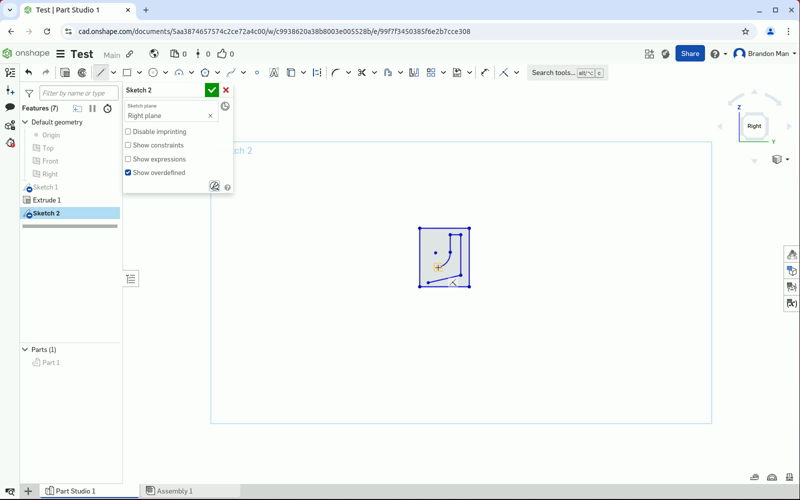
key_down(shift)
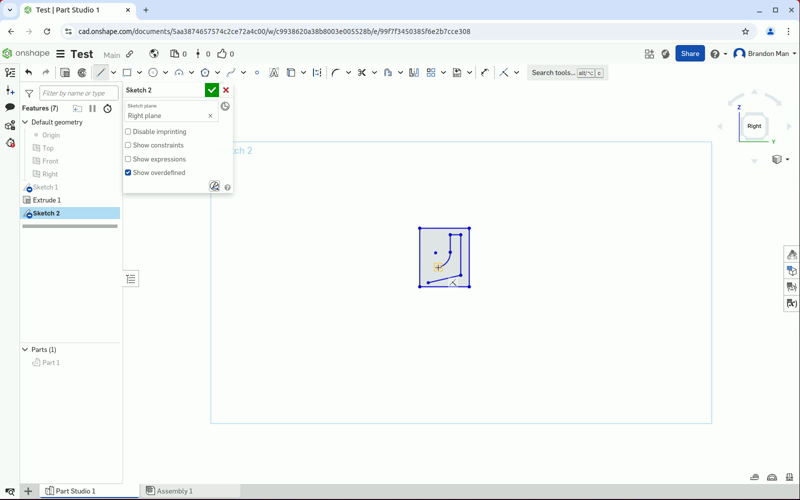
mouse_move(468, 267)
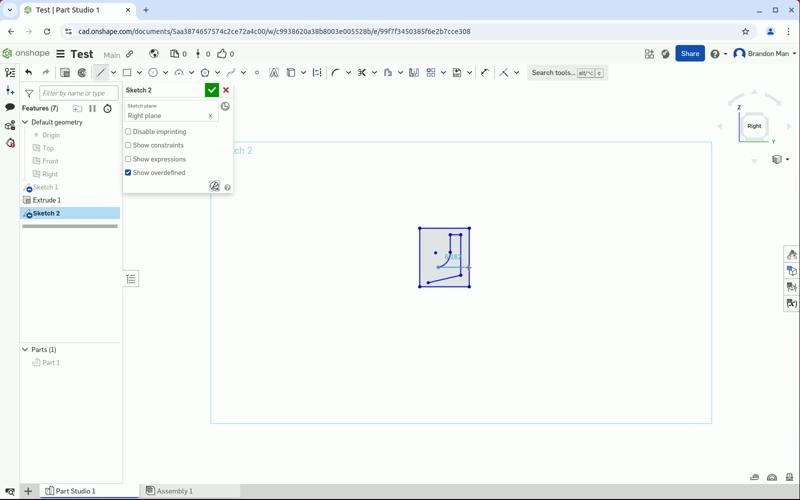
mouse_move(428, 270)
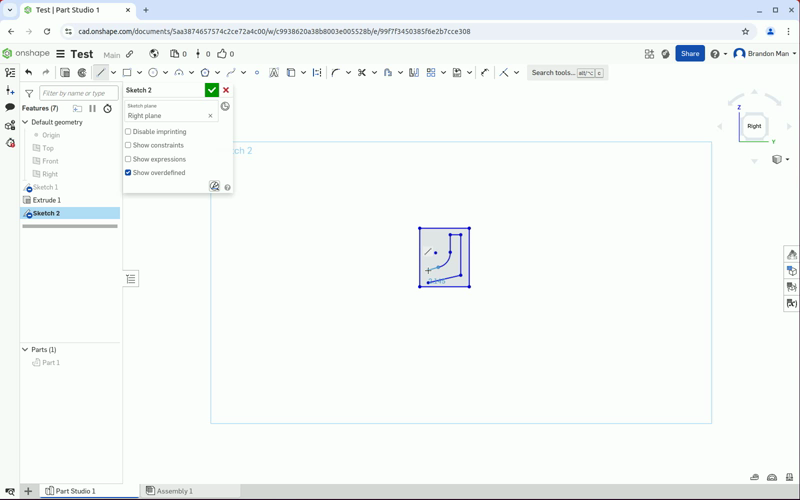
click(428, 270)
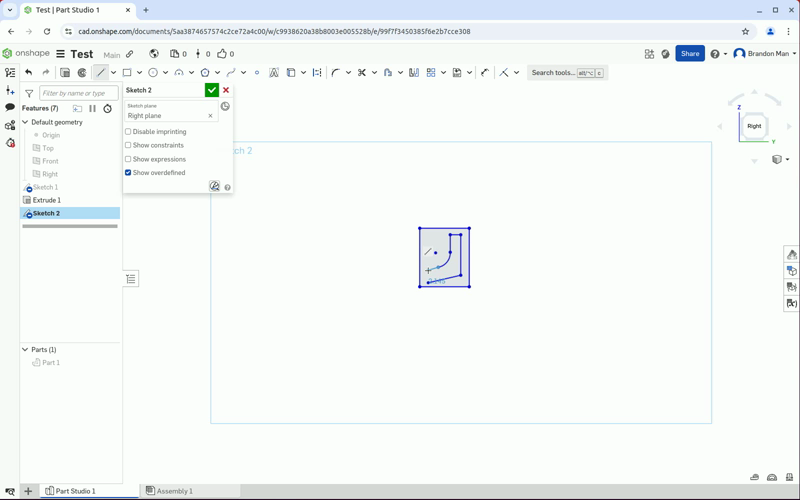
key_up(shift)
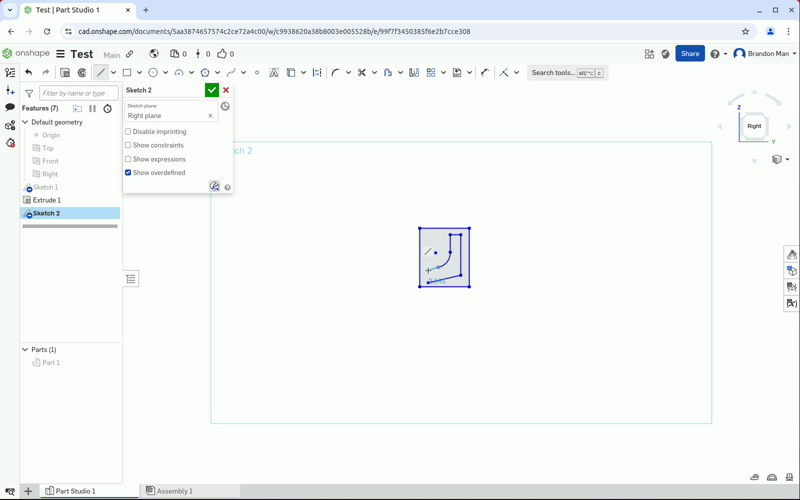
mouse_move(458, 270)
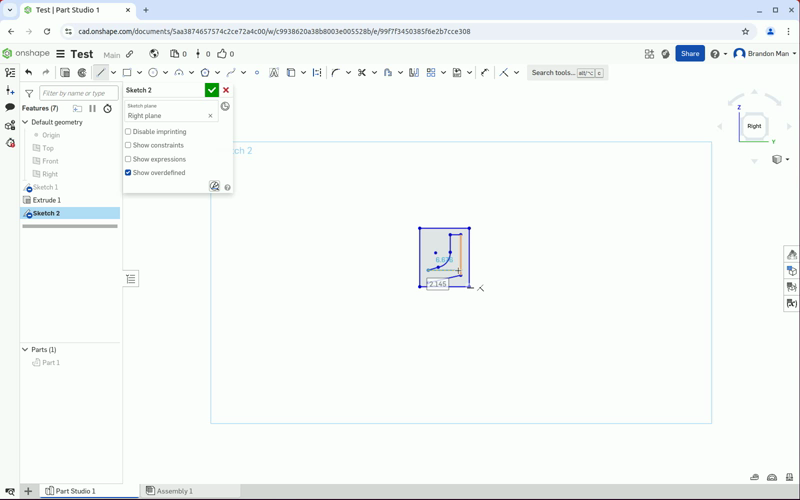
key_down(shift)
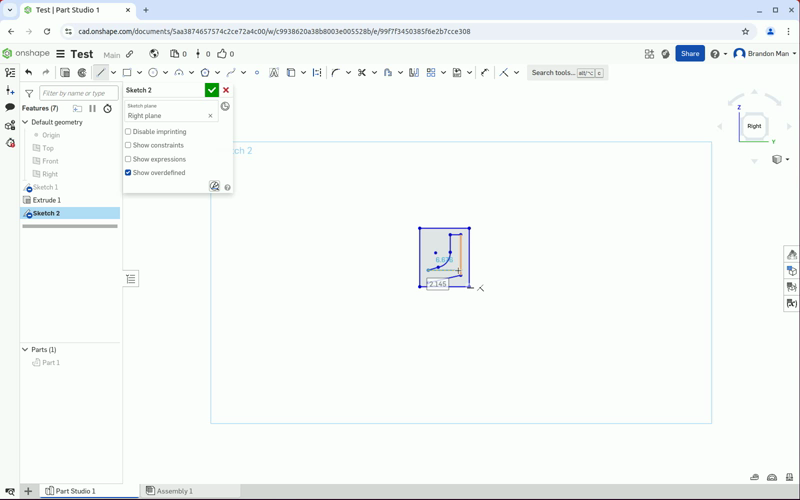
mouse_move(428, 282)
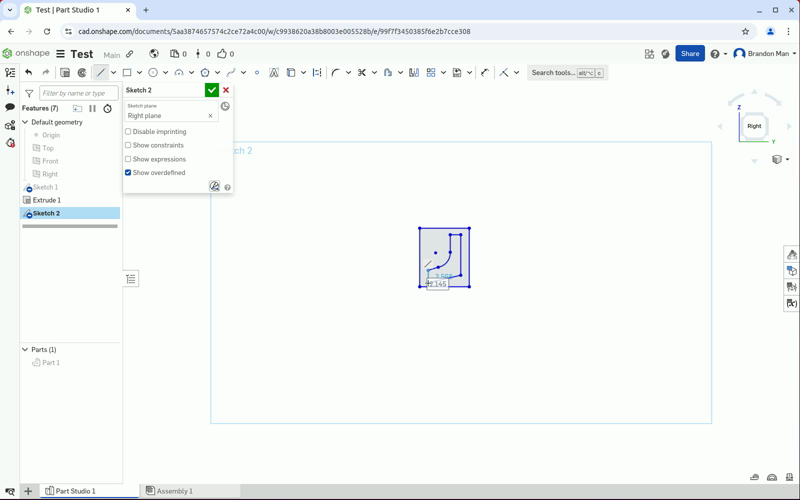
key_up(shift)
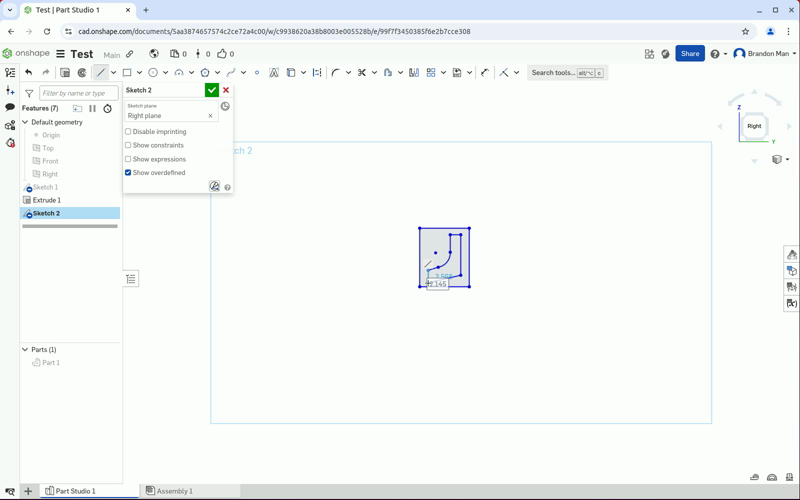
click(428, 282)
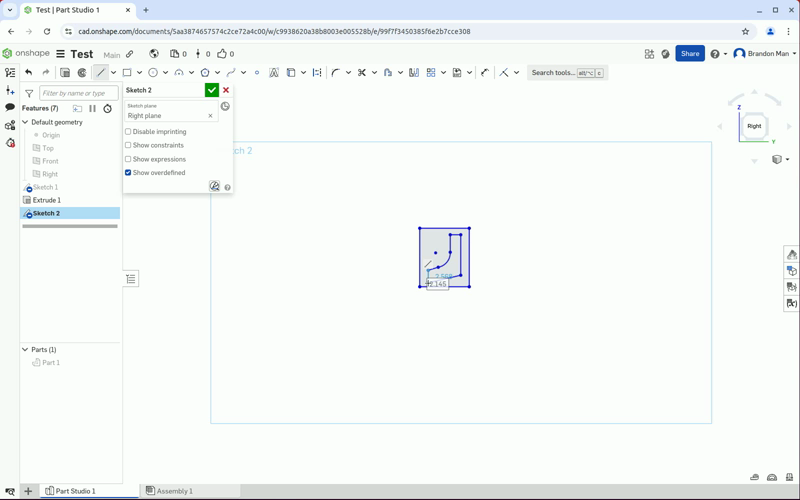
key(esc)
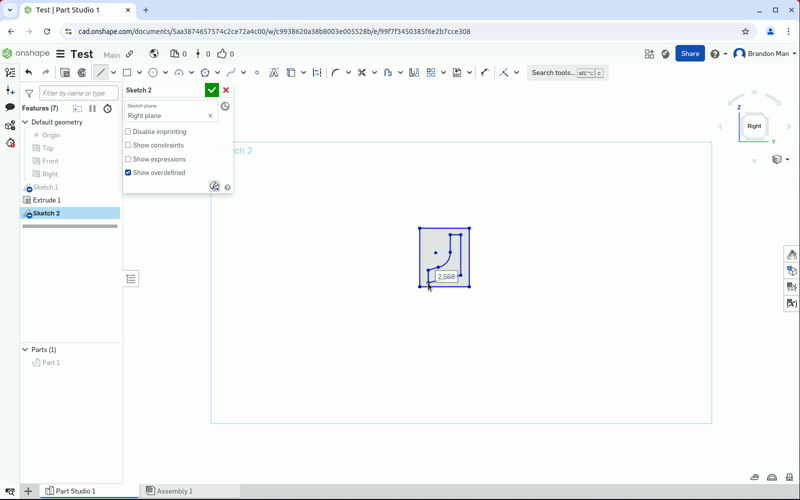
mouse_move(423, 271)
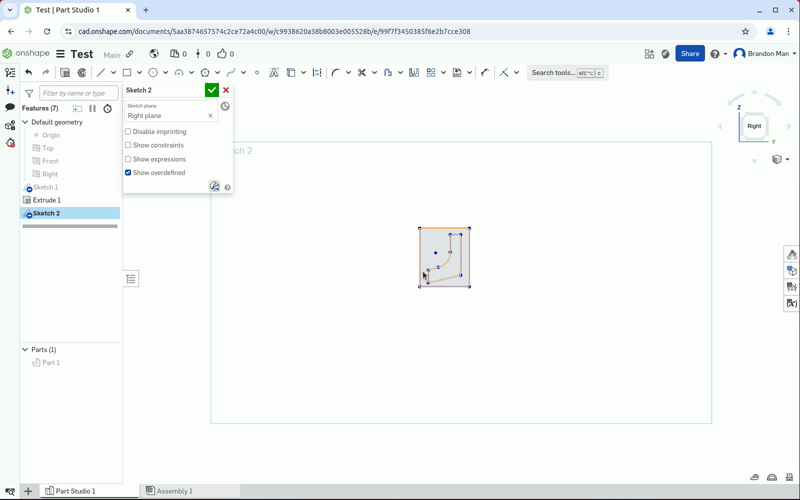
click(423, 271)
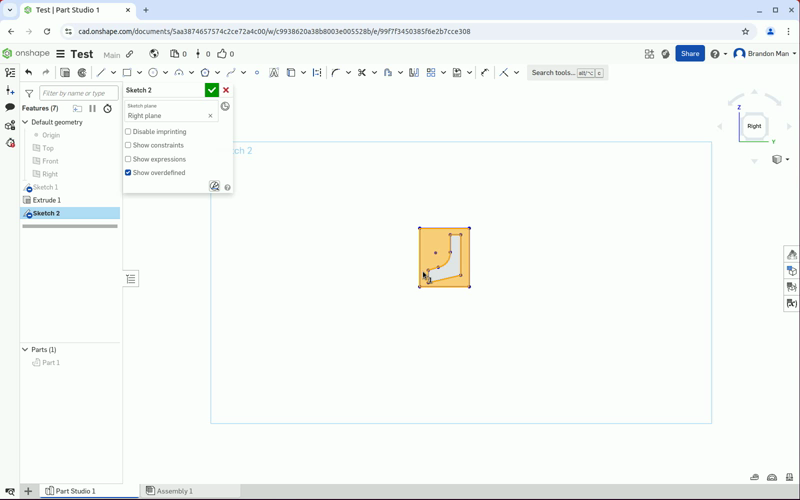
mouse_move(73, 352)
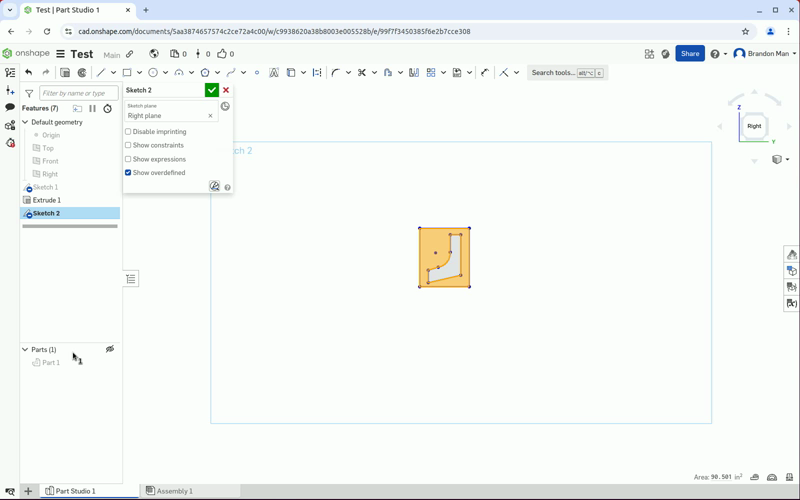
key(shift+y)
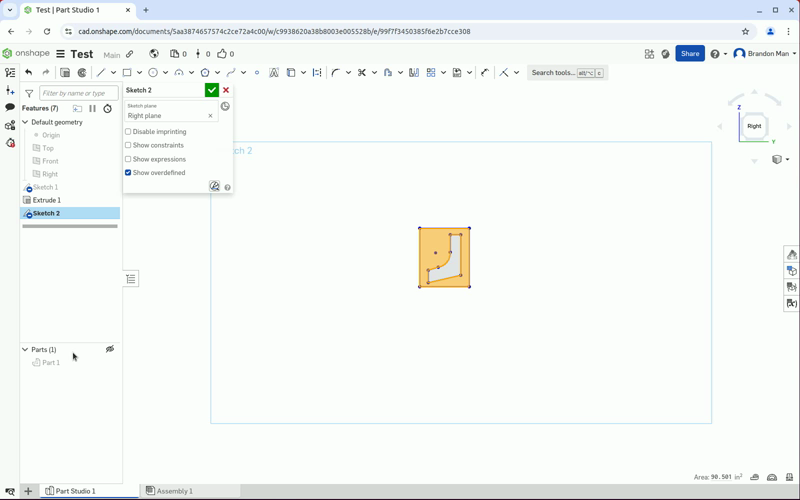
key(shift+e)
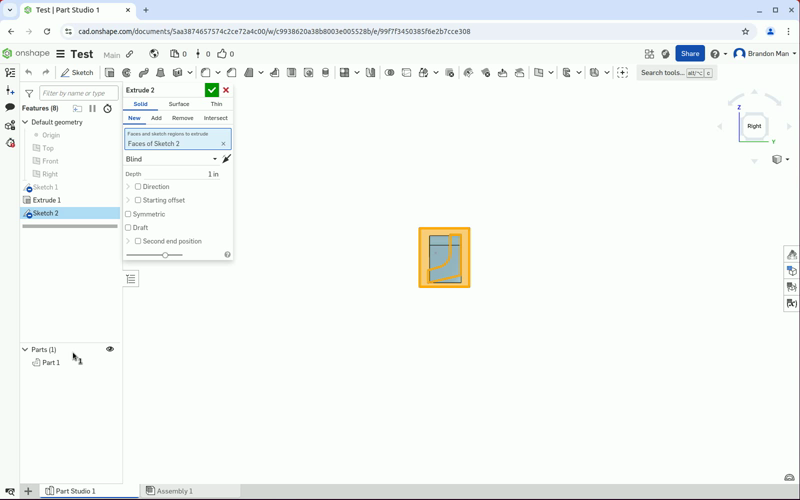
mouse_move(143, 106)
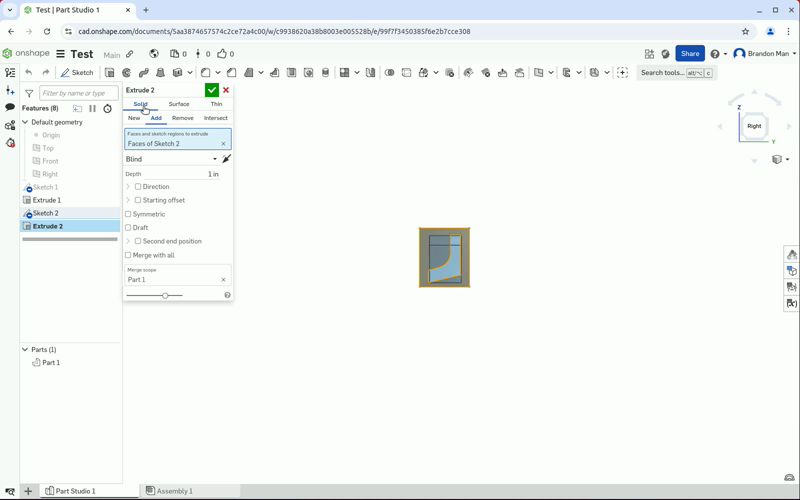
click(143, 106)
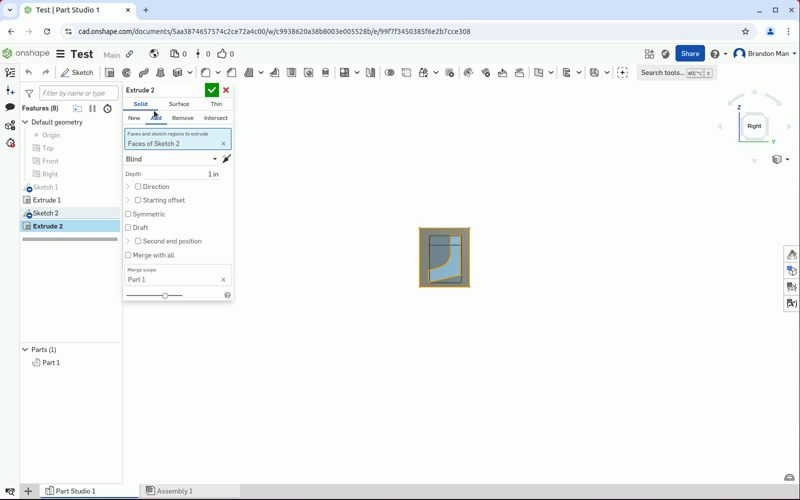
mouse_move(186, 120)
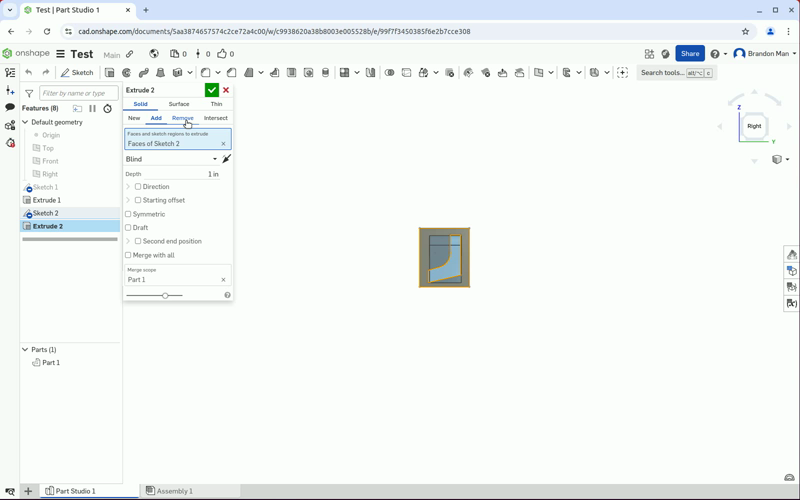
click(186, 120)
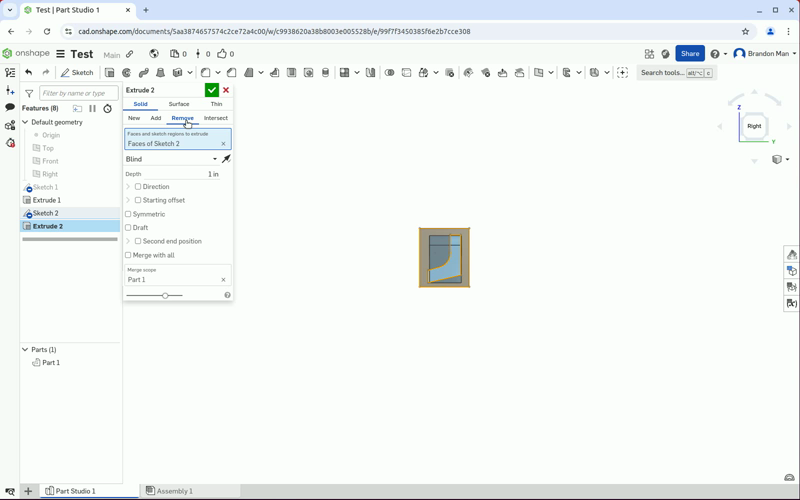
key(tab, 4)
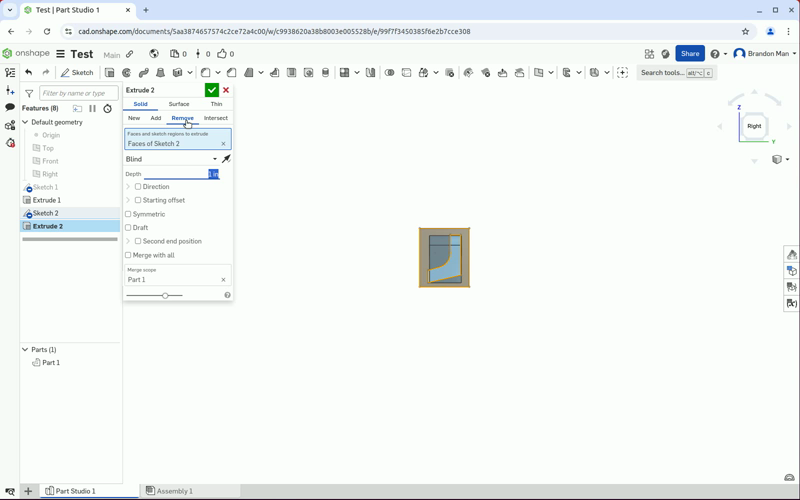
text(-61.14)
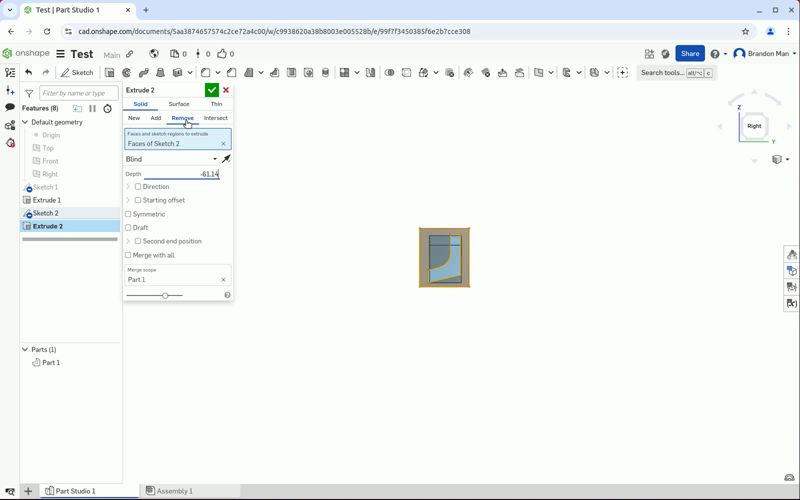
key(tab, 3)
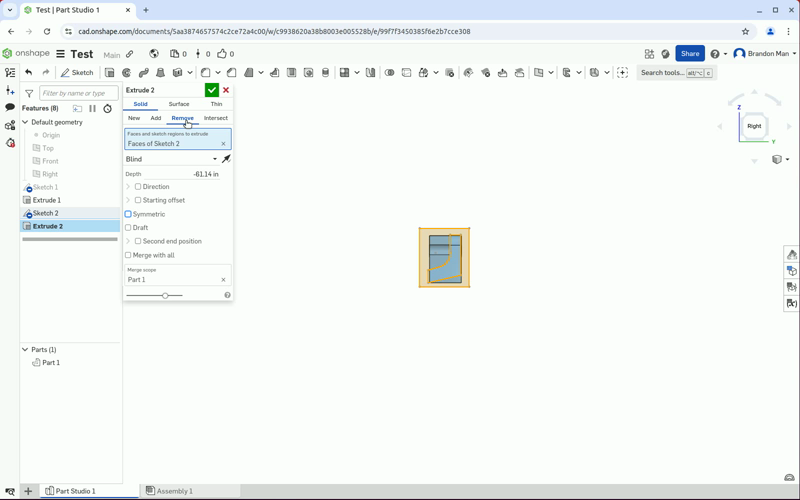
key(space)
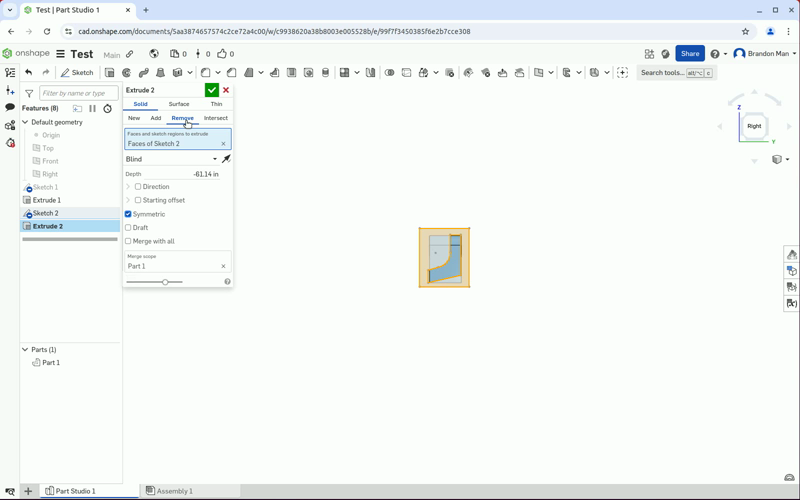
key(tab, 2)
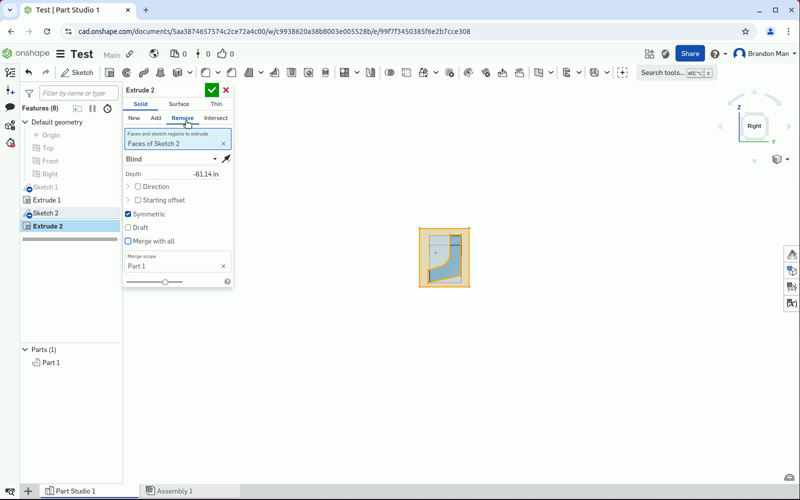
key(space)
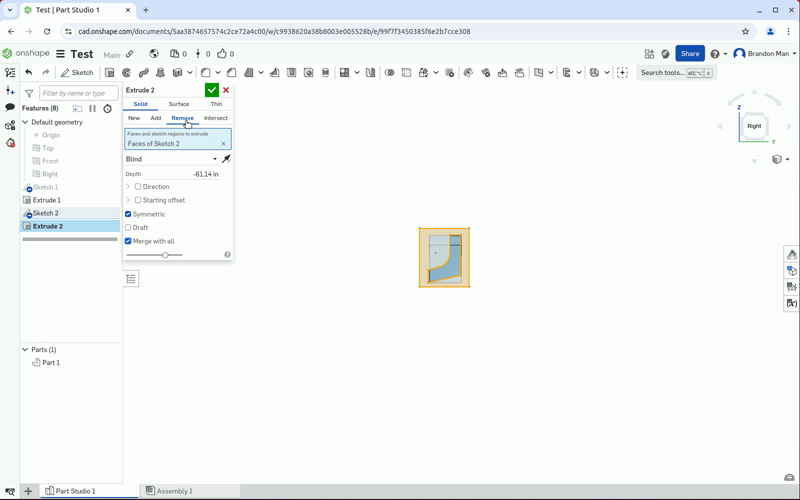
key(enter)
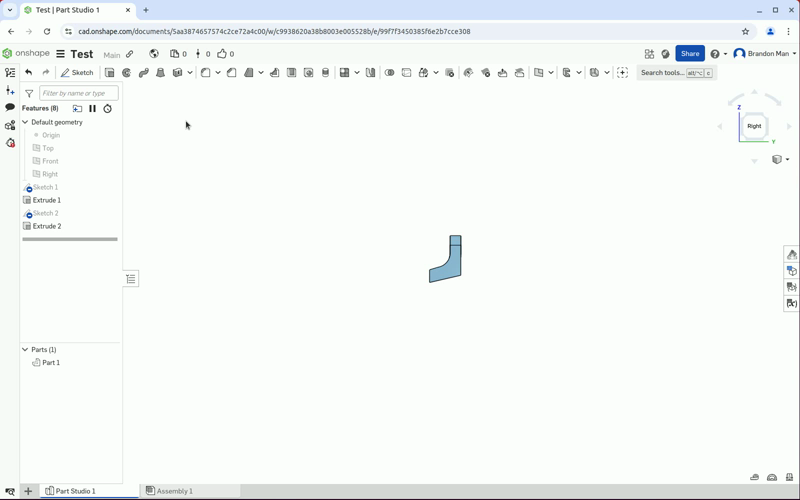
key(shift+h)
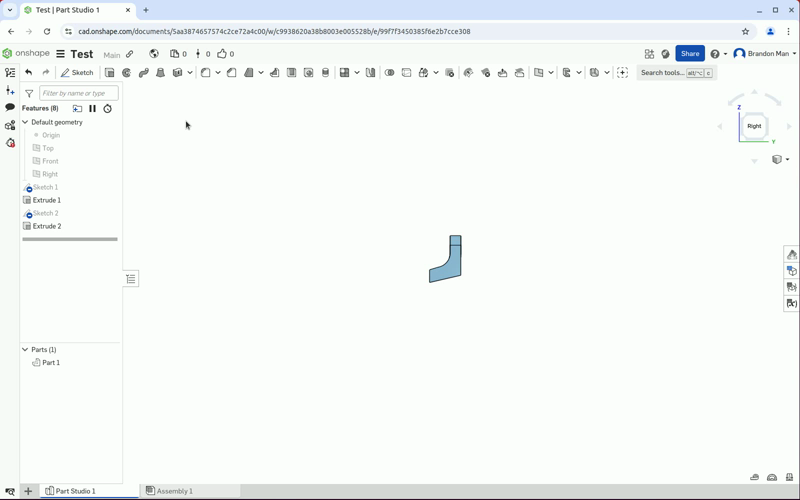
key(shift+h)
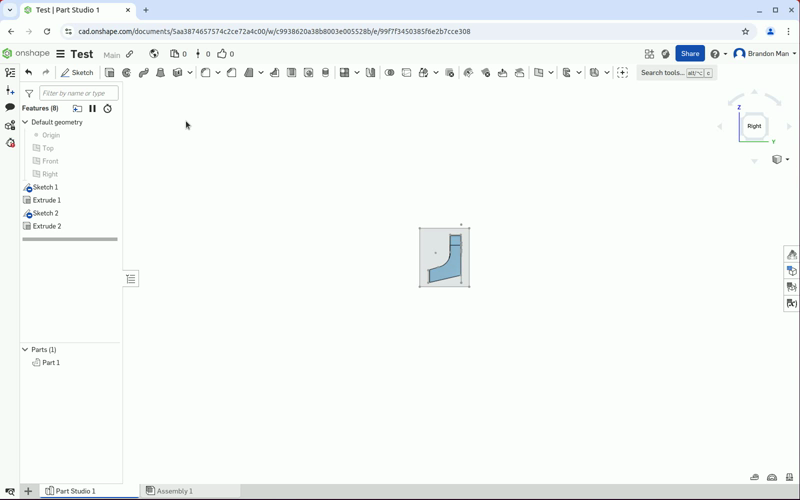
key(shift+7)
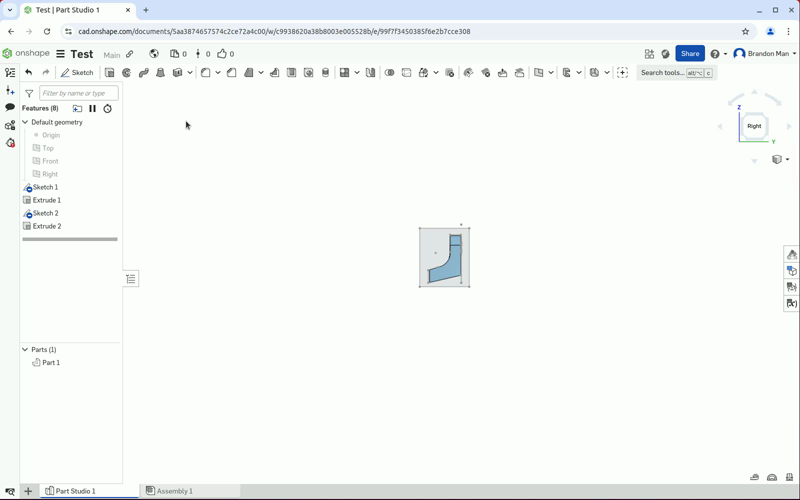
key(right, 2)
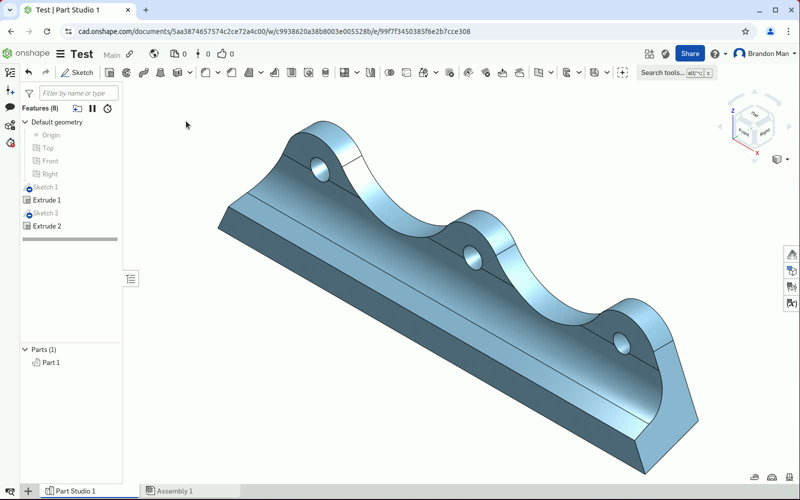
key(down, 2)
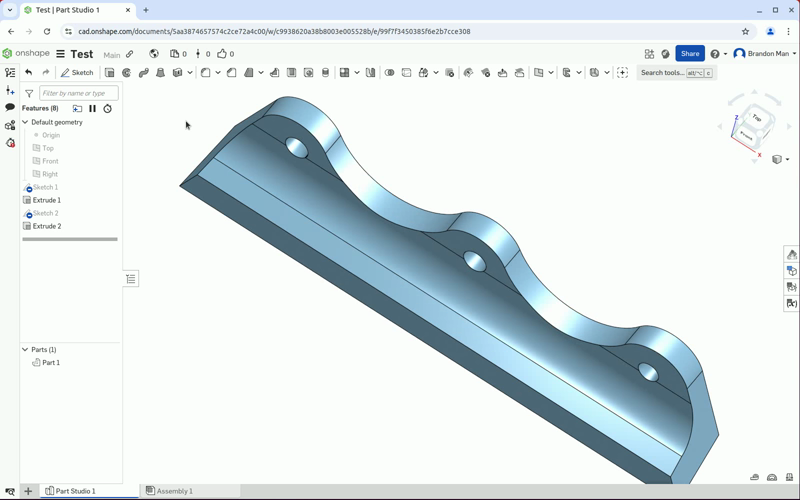
key(up, 2)
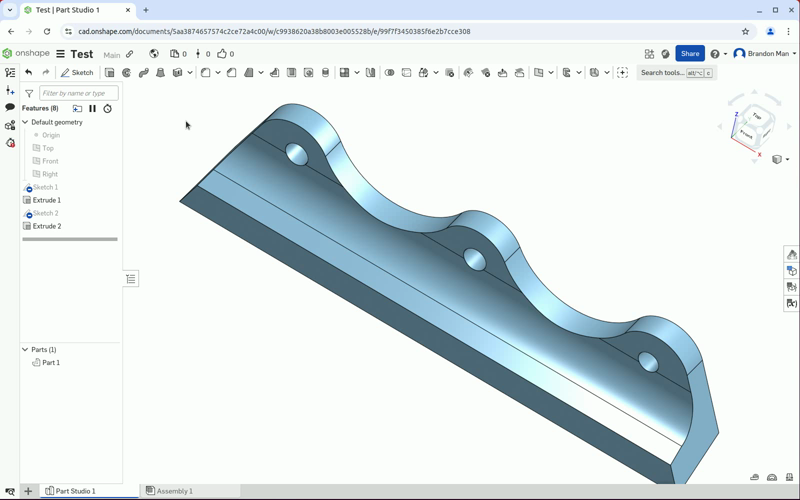
key(left, 2)
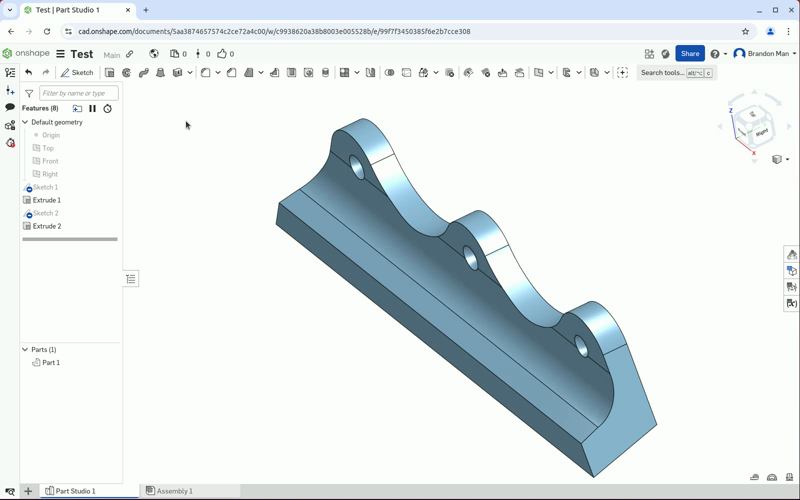
mouse_move(73, 189)
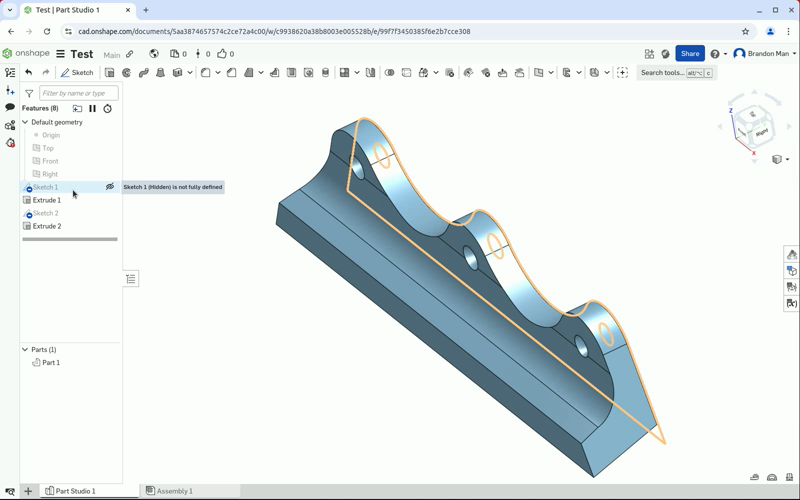
click(73, 189)